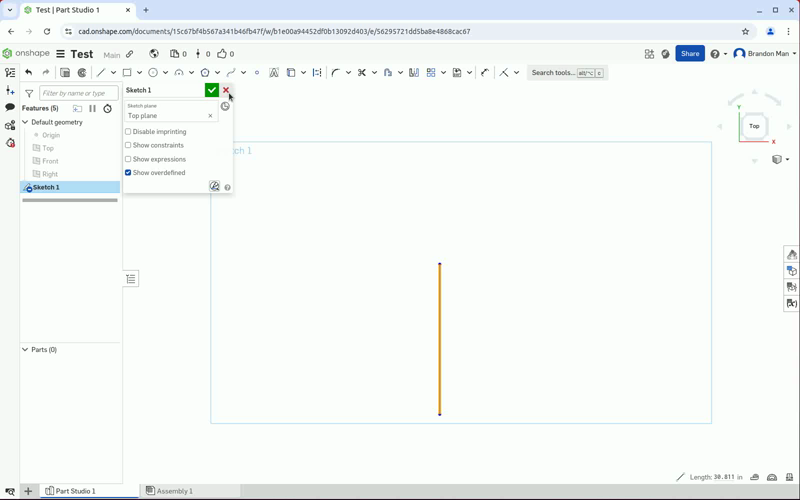
key(shift+h)
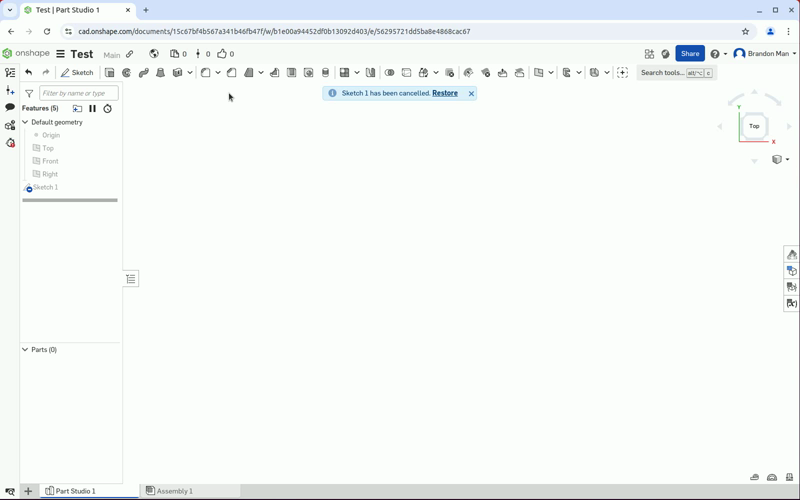
mouse_move(73, 352)
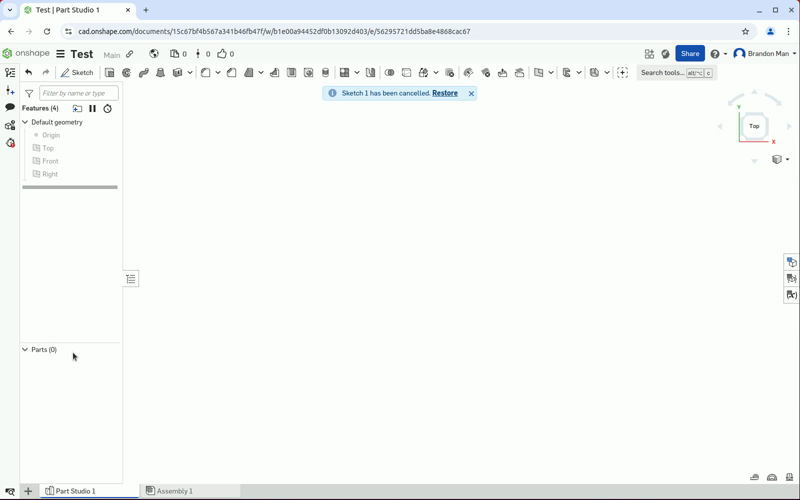
key(y)
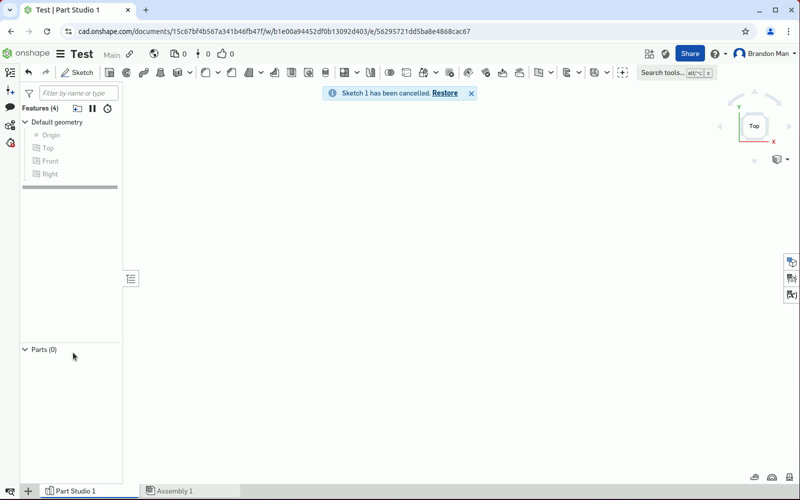
key(shift+p)
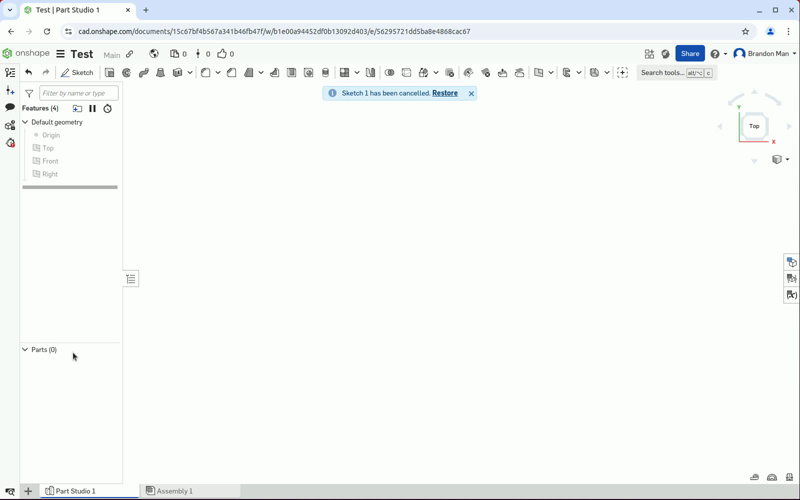
key(space)
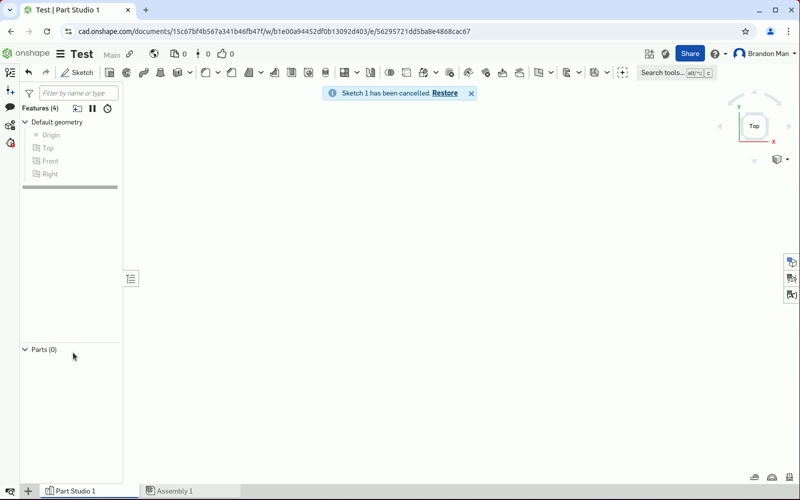
key_down(shift)
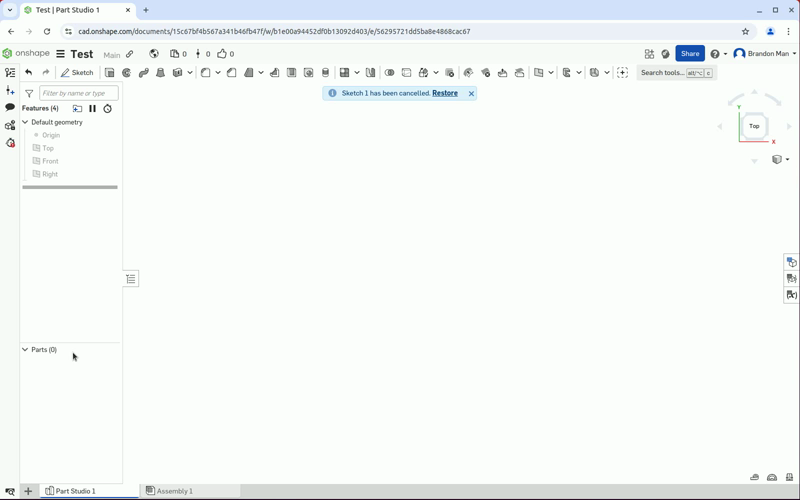
key(up)
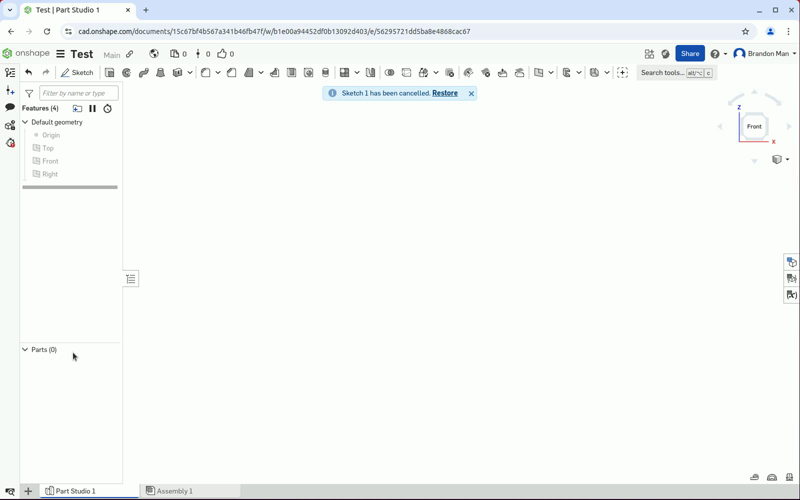
key_up(shift)
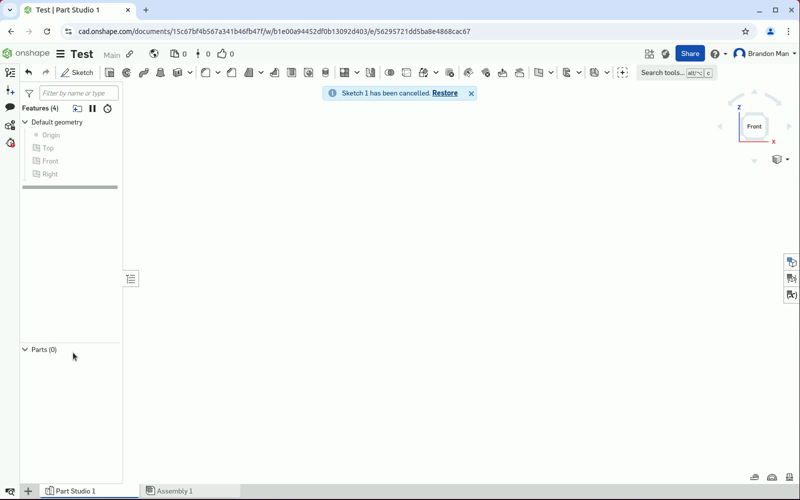
mouse_move(73, 352)
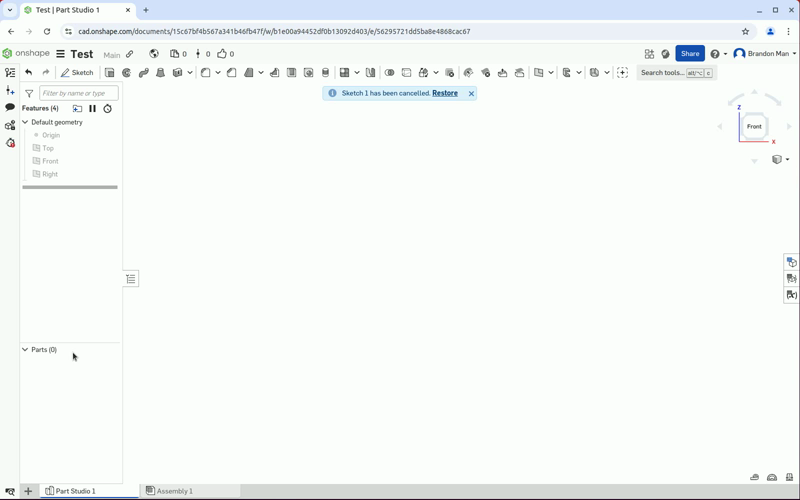
key(shift+y)
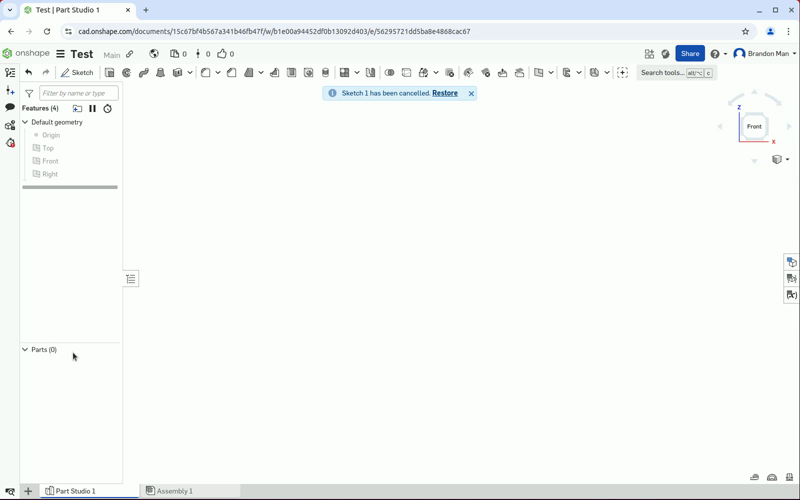
key(shift+s)
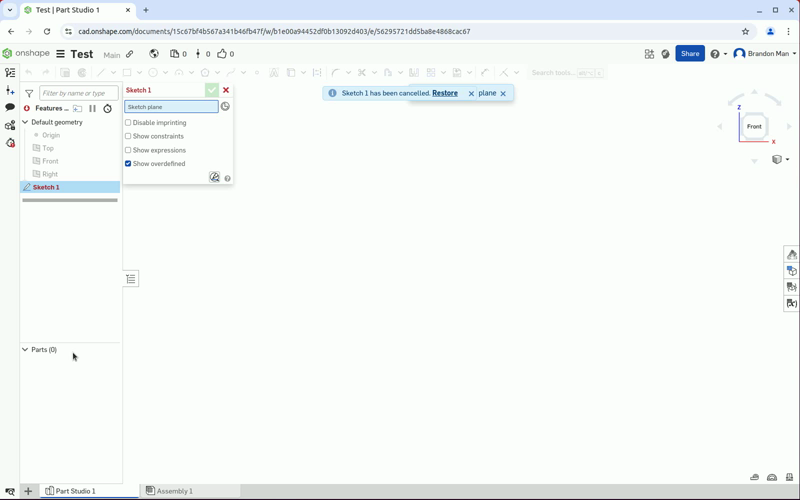
mouse_move(73, 163)
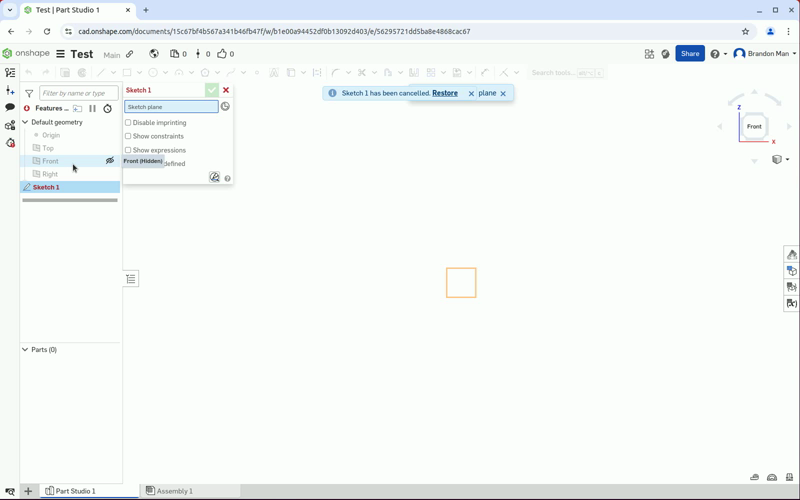
click(73, 163)
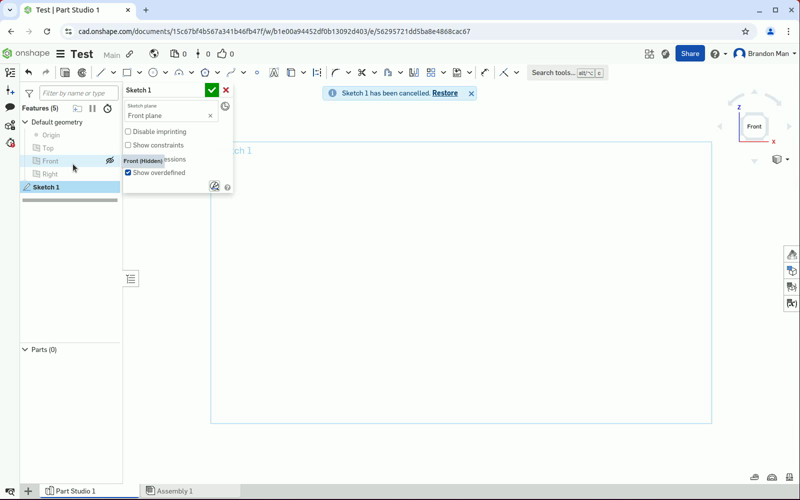
mouse_move(73, 352)
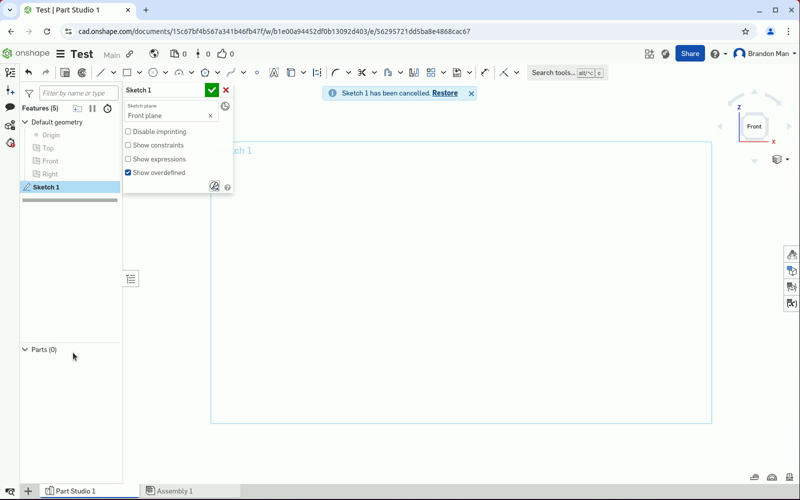
key(y)
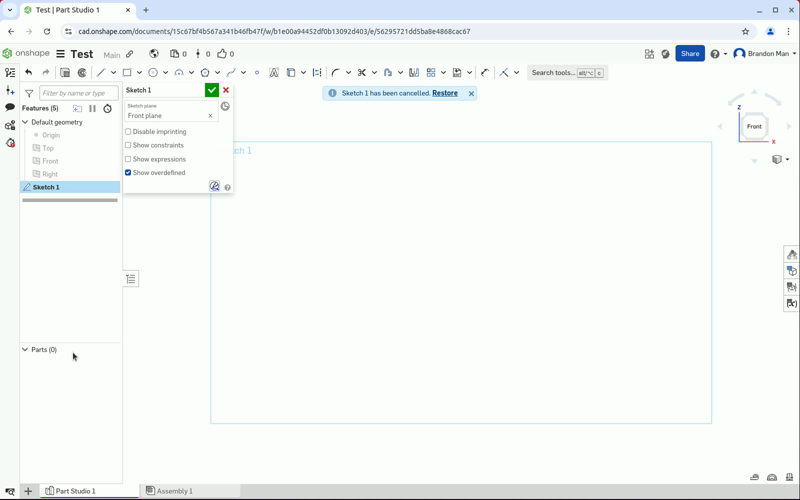
key(l)
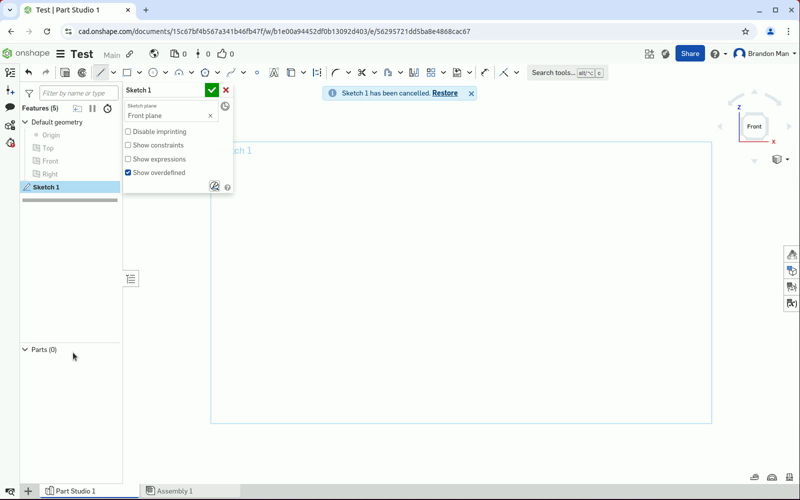
key_down(shift)
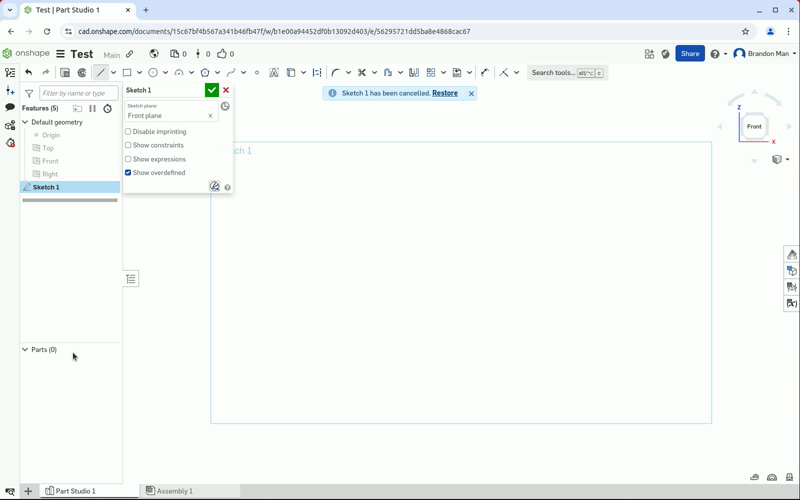
mouse_move(377, 282)
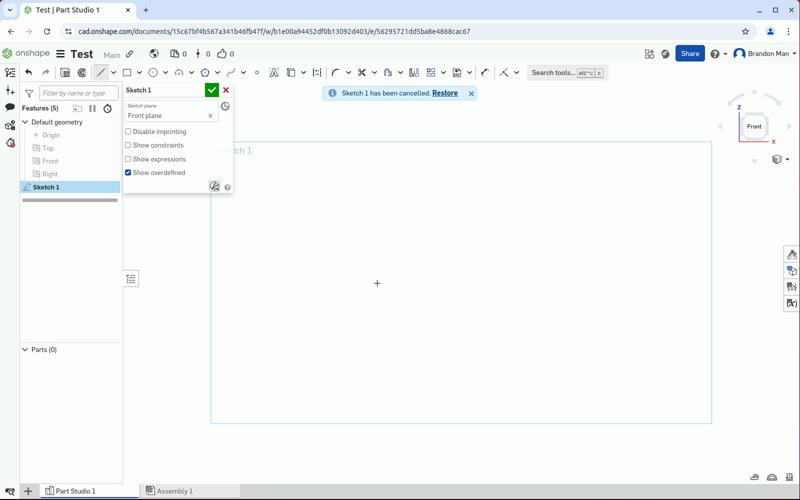
click(377, 282)
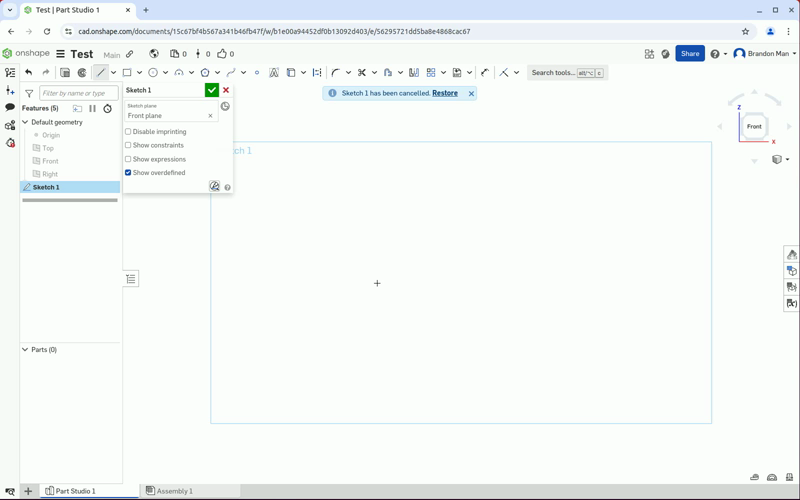
key_up(shift)
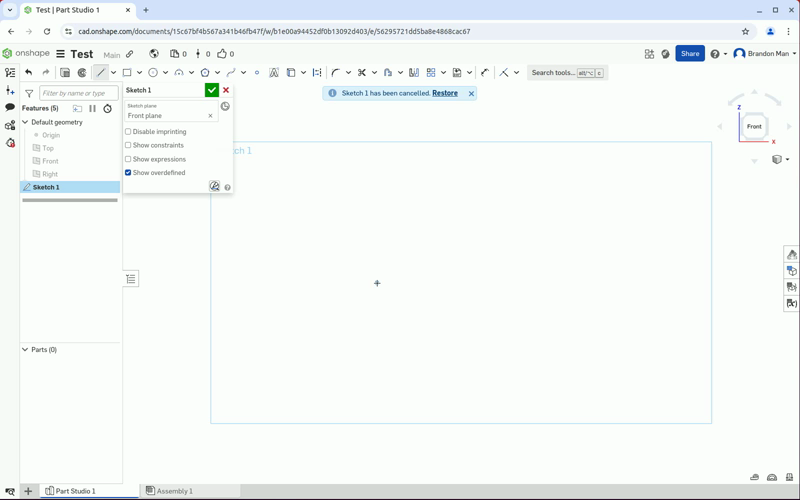
key_down(shift)
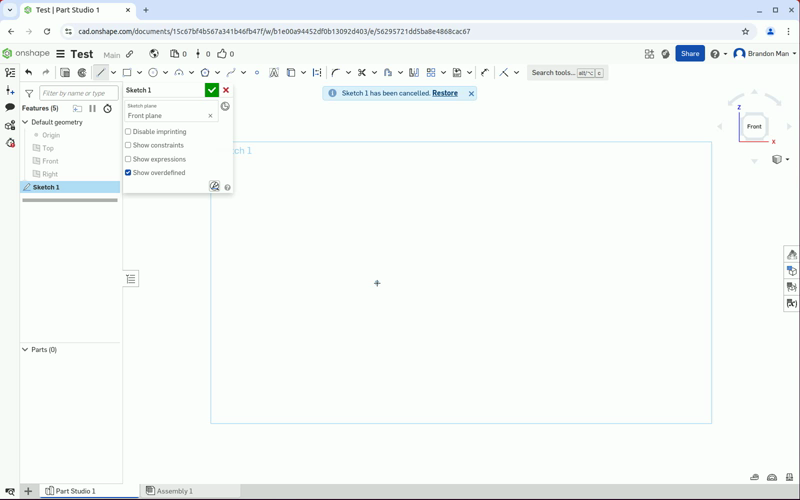
mouse_move(531, 282)
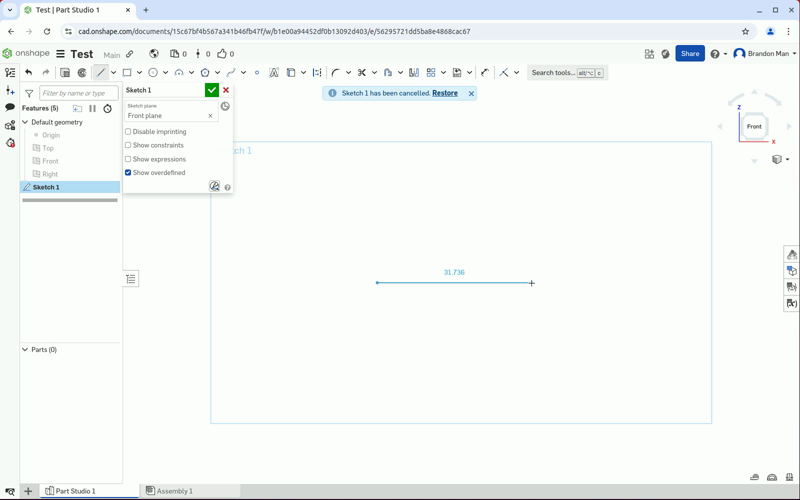
click(531, 282)
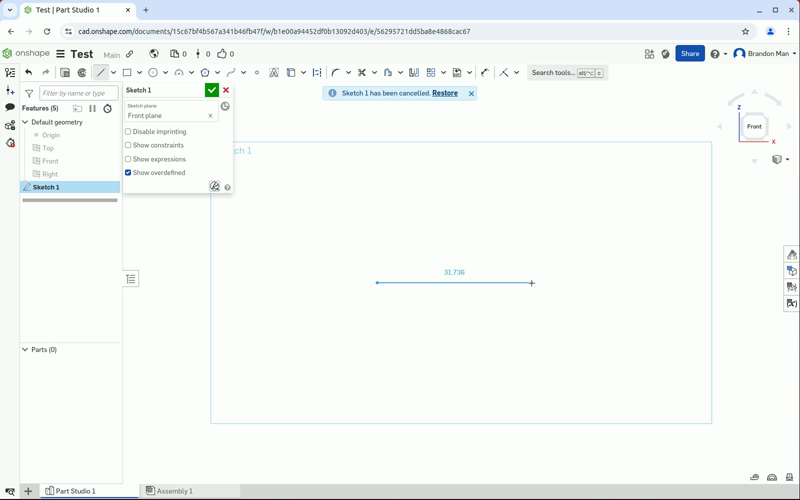
key_up(shift)
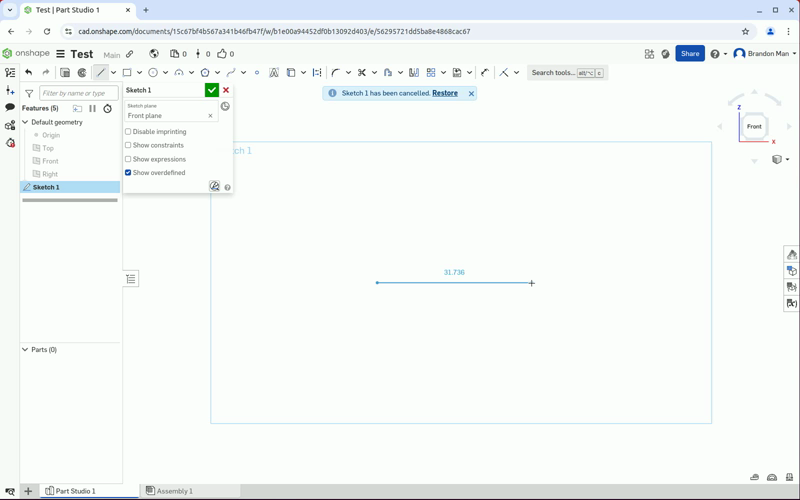
key_down(shift)
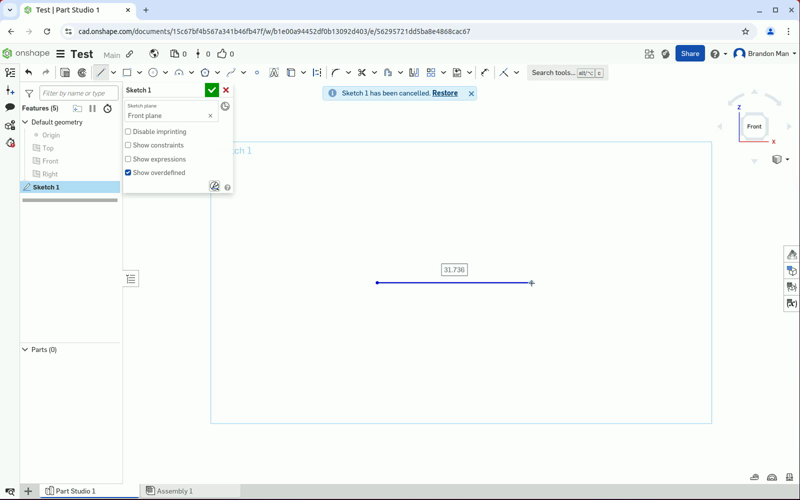
mouse_move(561, 282)
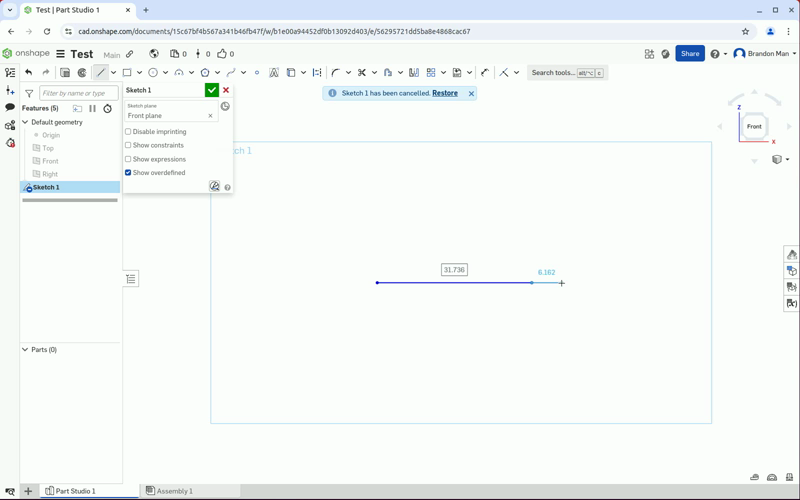
mouse_move(531, 255)
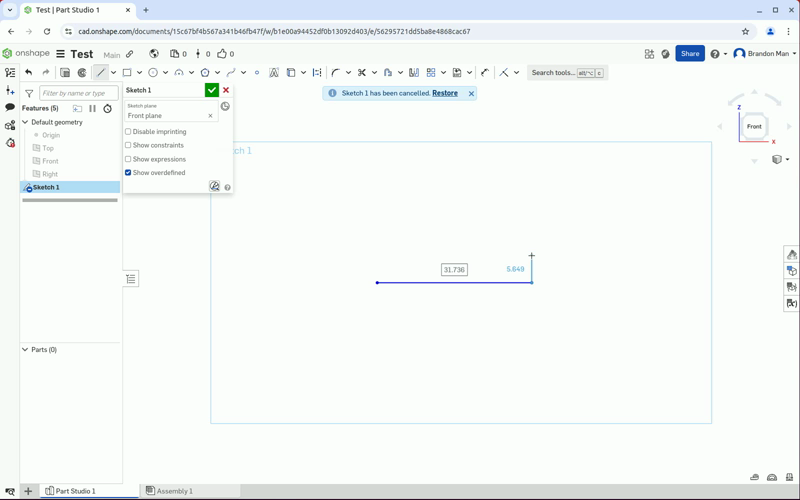
click(531, 255)
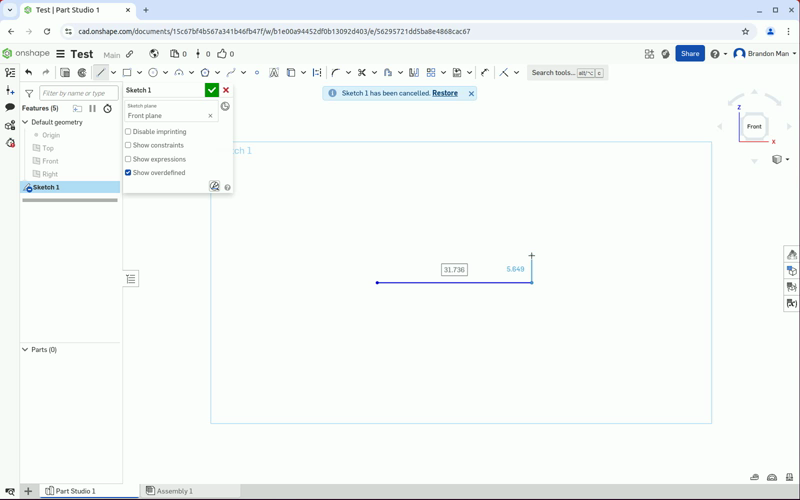
key_up(shift)
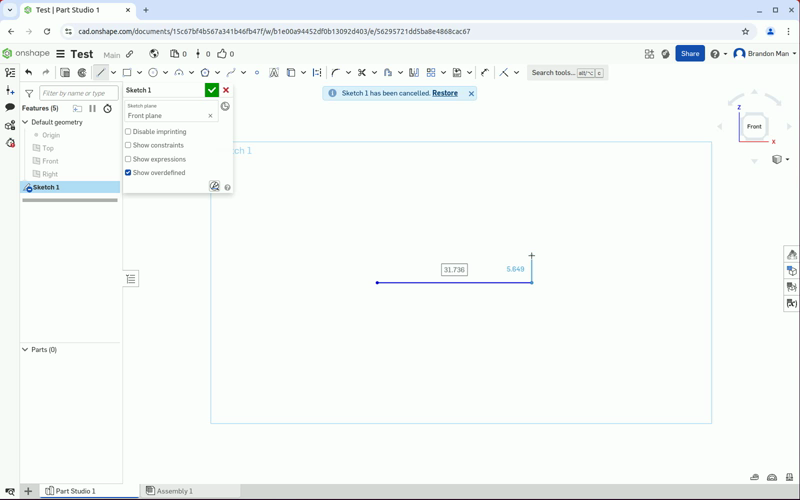
key_down(shift)
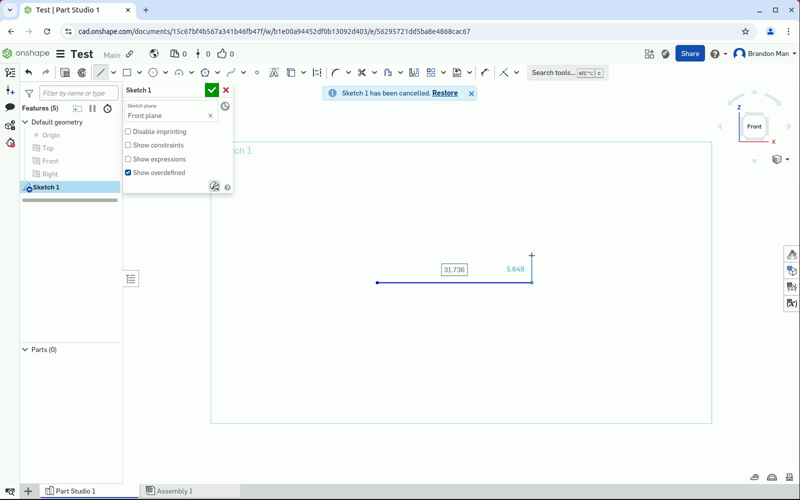
mouse_move(561, 255)
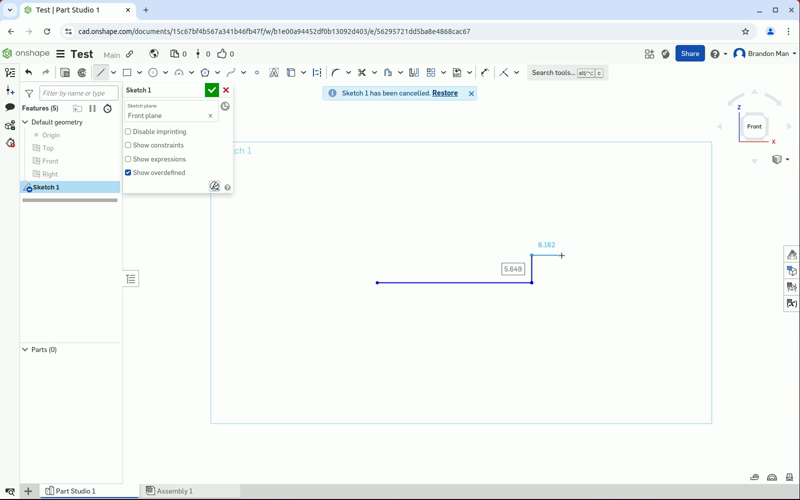
mouse_move(489, 255)
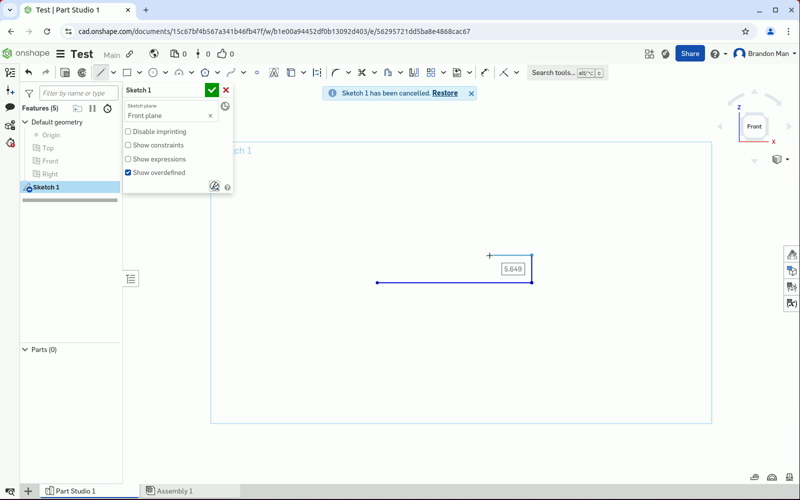
click(489, 255)
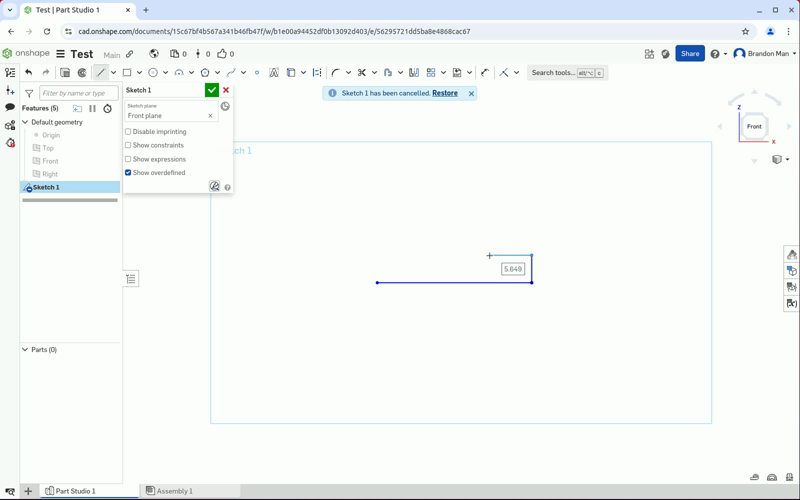
key_up(shift)
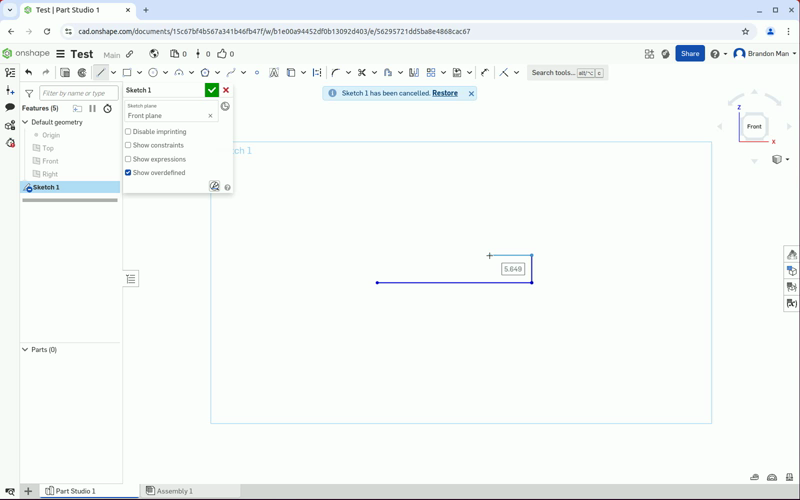
key_down(shift)
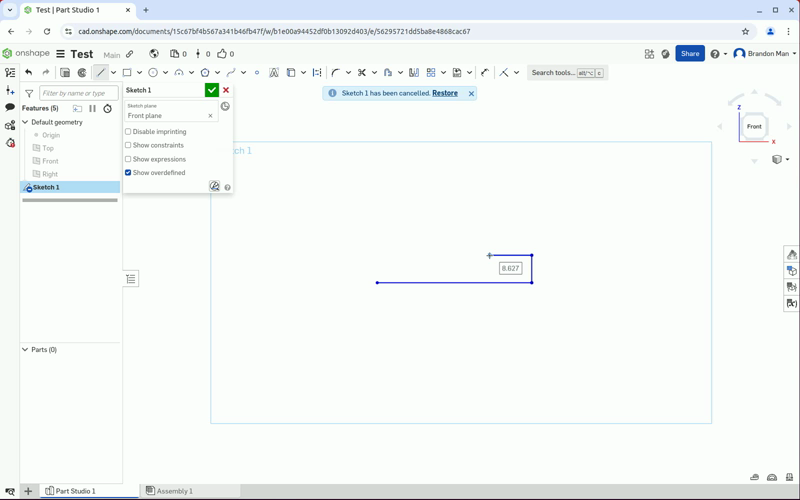
mouse_move(489, 170)
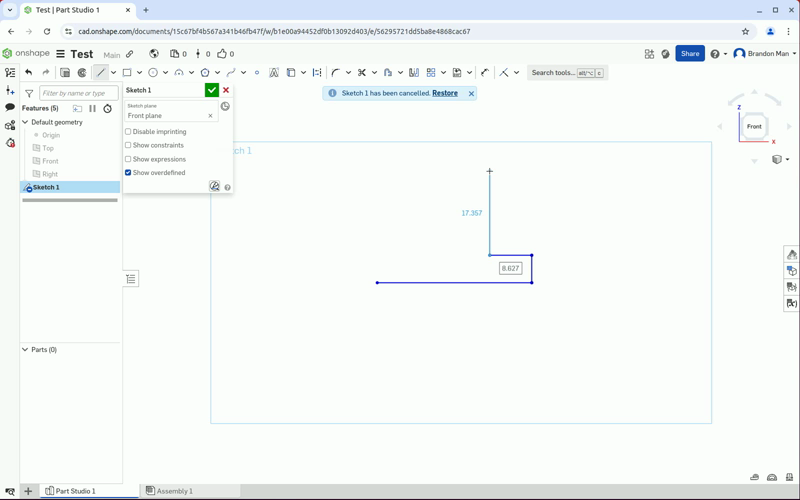
click(489, 170)
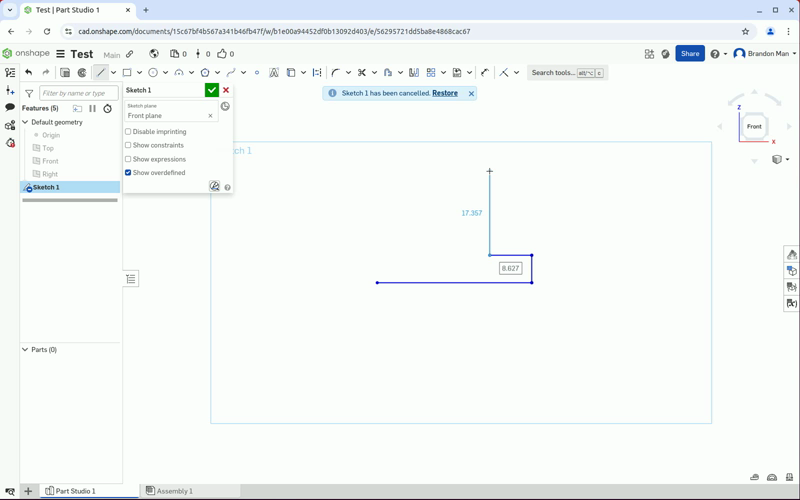
key_up(shift)
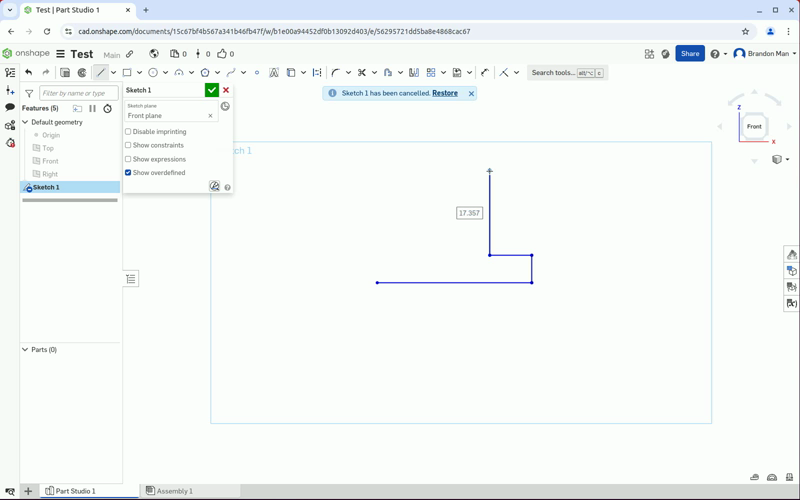
key_down(shift)
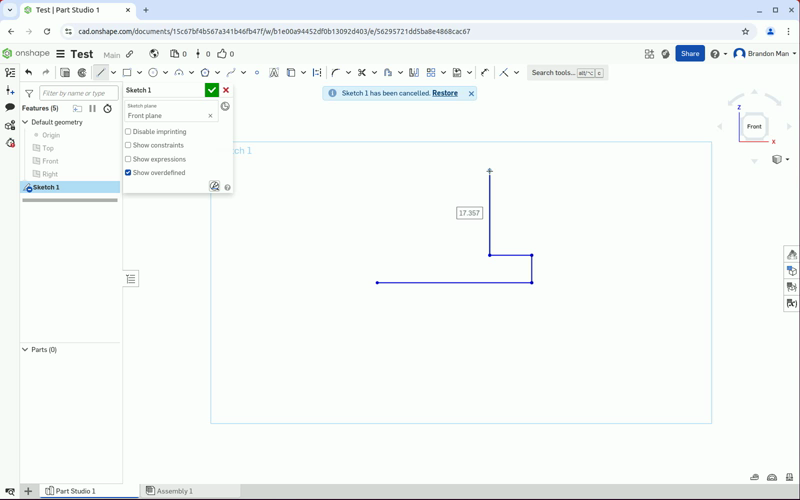
mouse_move(421, 170)
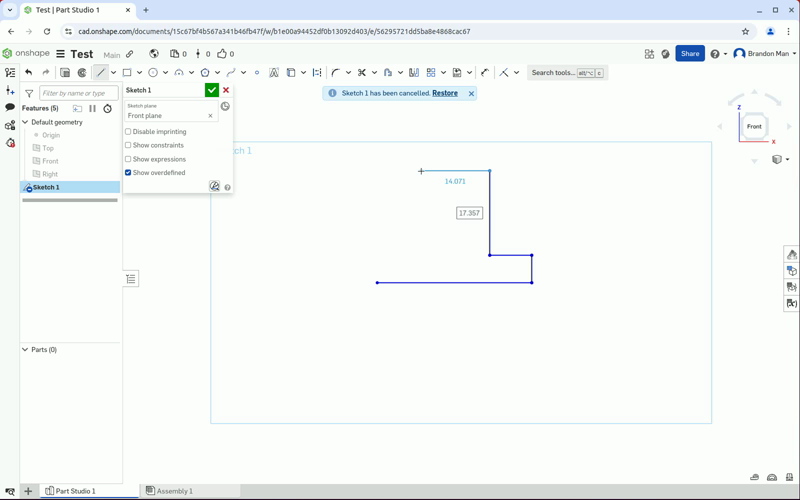
click(421, 170)
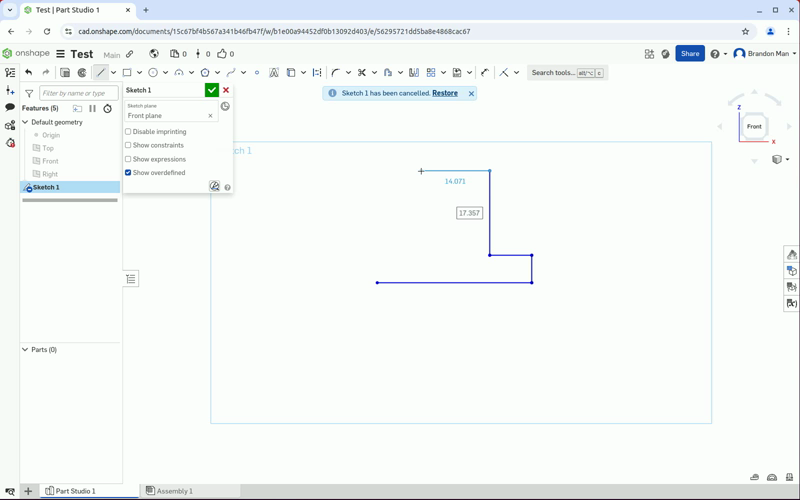
key_up(shift)
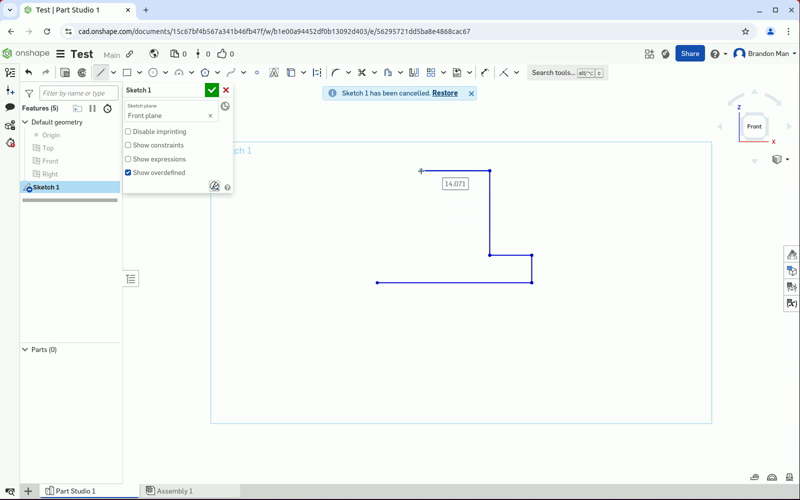
key_down(shift)
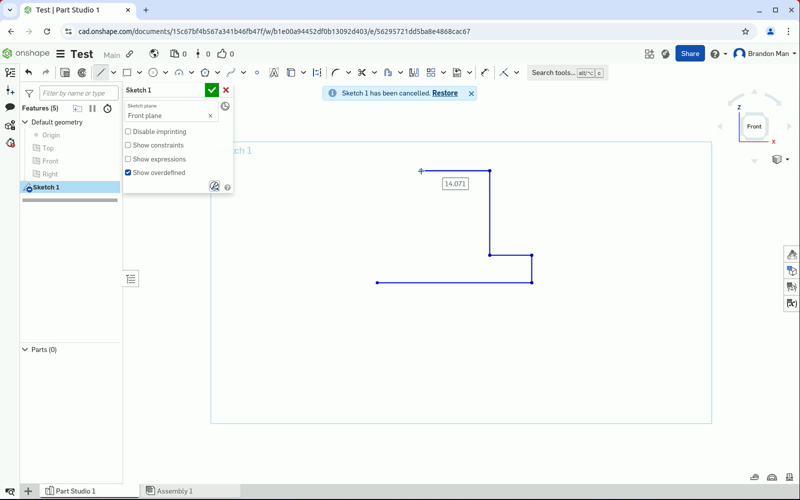
mouse_move(421, 255)
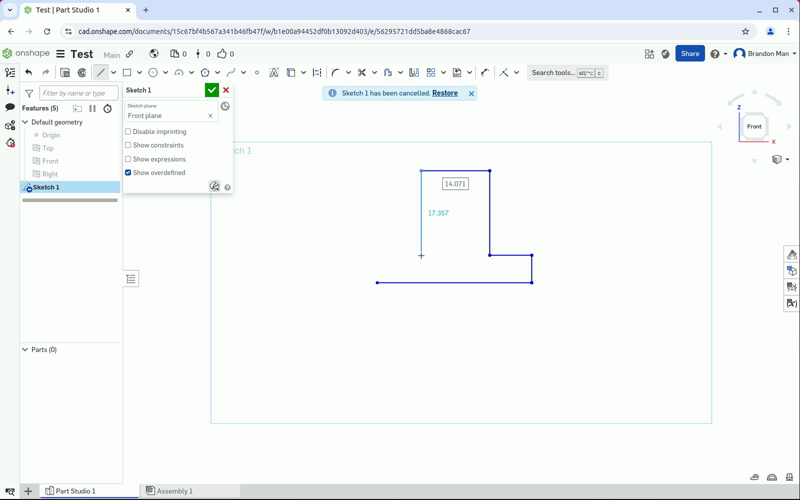
click(421, 255)
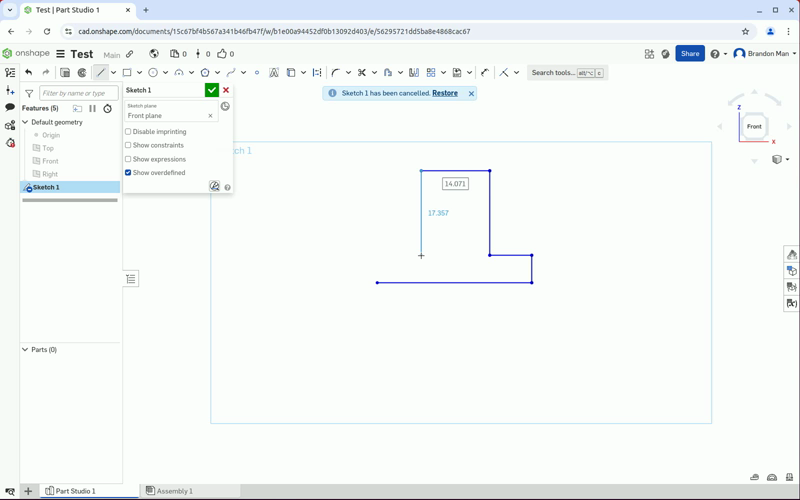
key_up(shift)
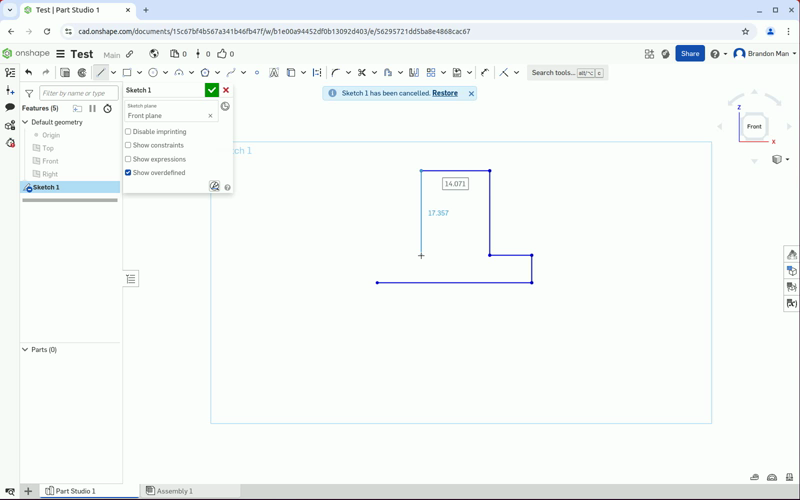
key_down(shift)
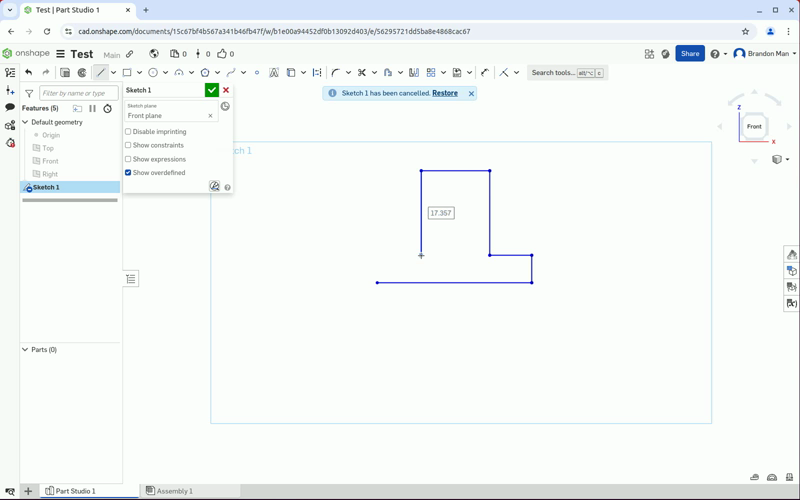
mouse_move(451, 255)
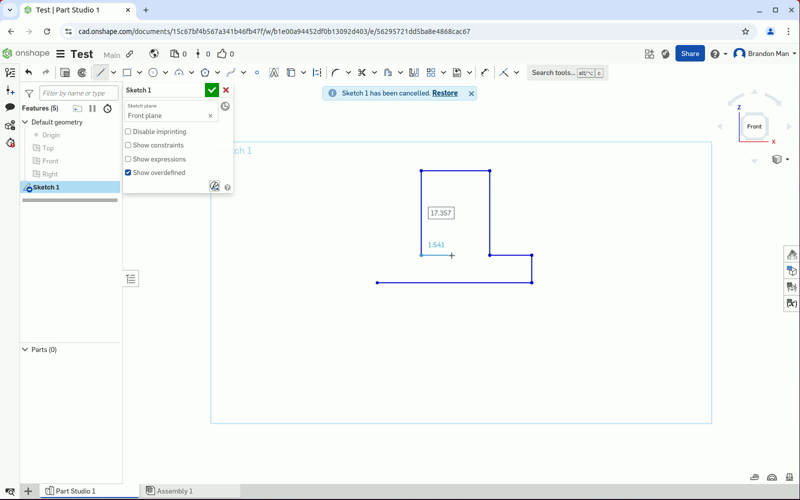
mouse_move(379, 255)
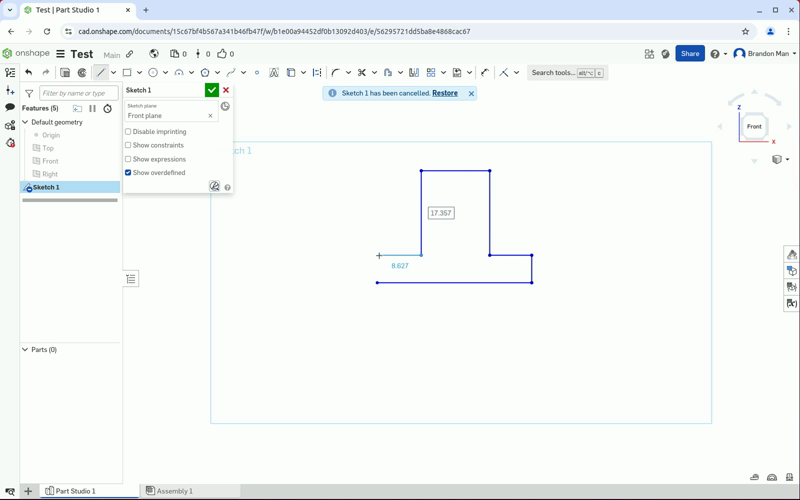
click(379, 255)
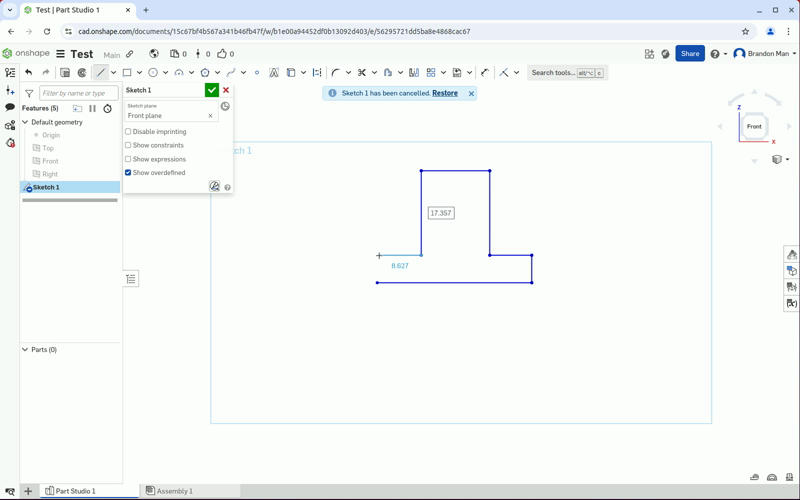
key_up(shift)
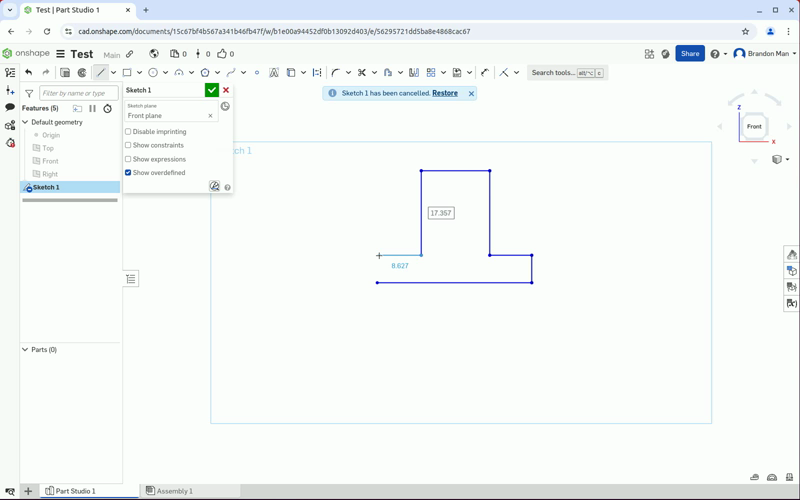
mouse_move(409, 255)
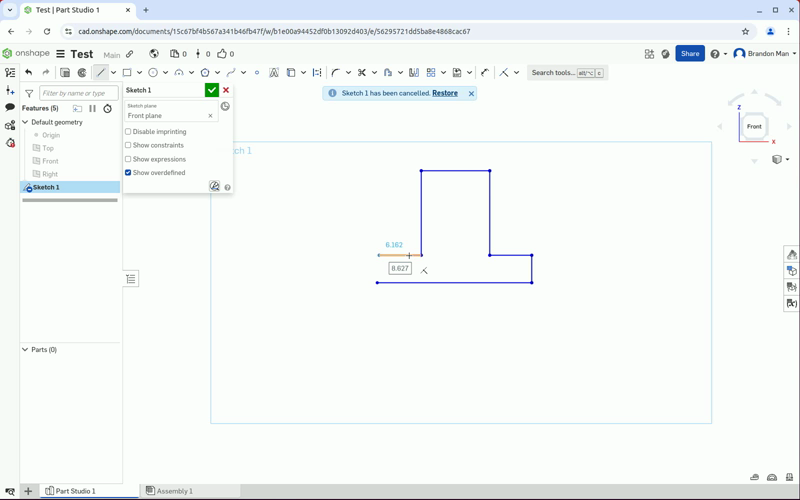
key_down(shift)
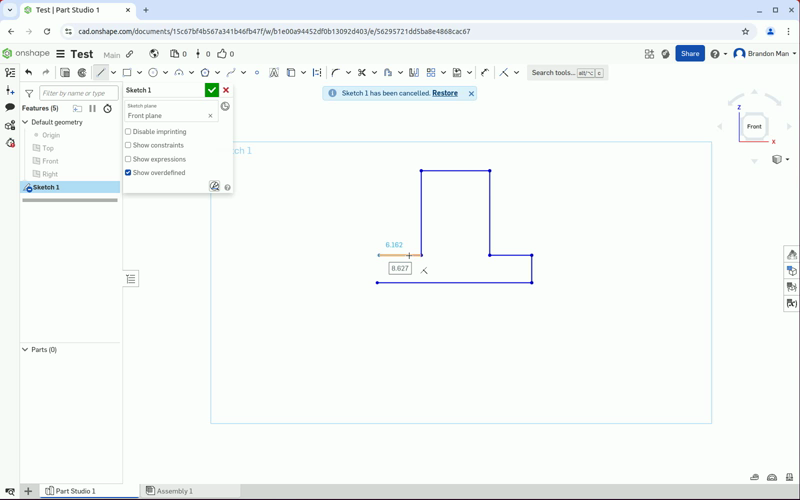
mouse_move(377, 282)
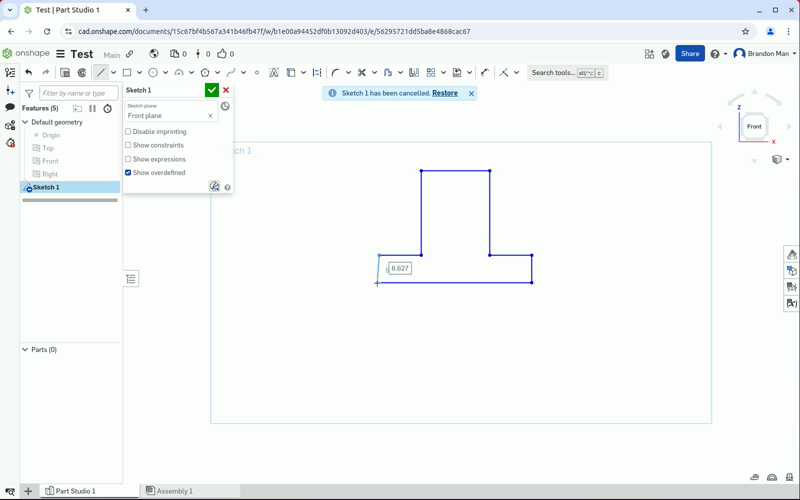
key_up(shift)
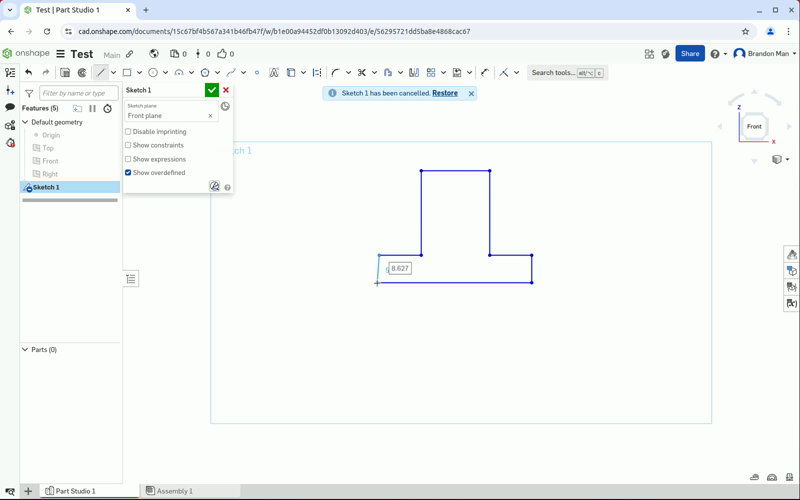
click(377, 282)
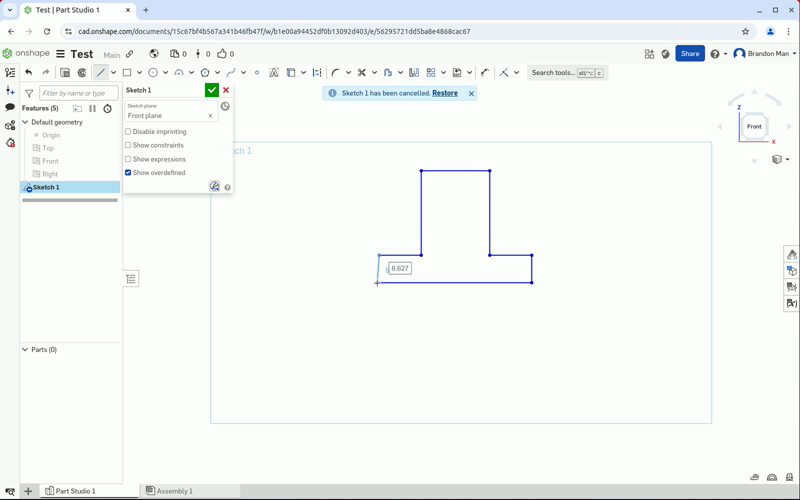
key(esc)
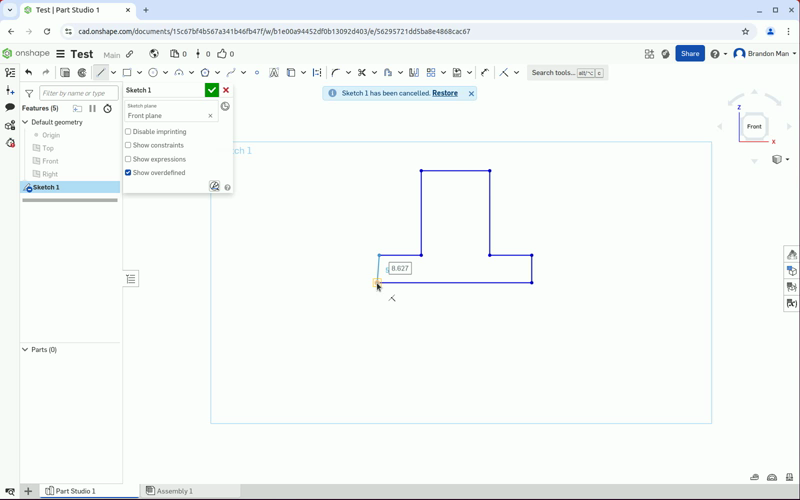
mouse_move(415, 267)
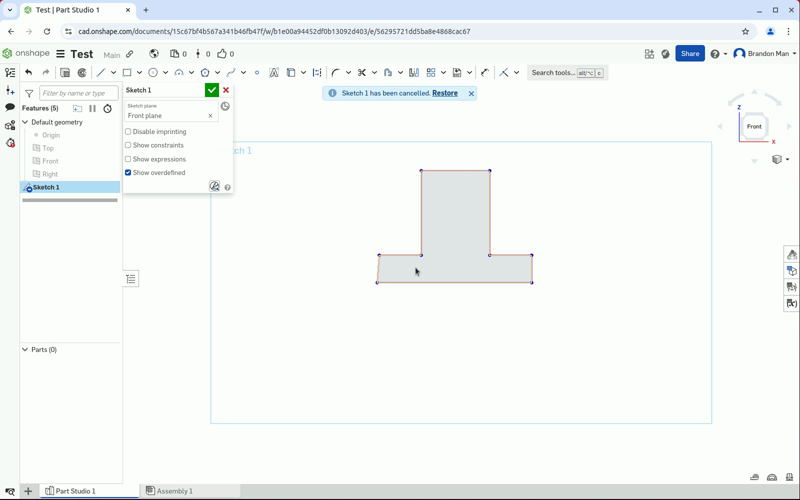
click(415, 267)
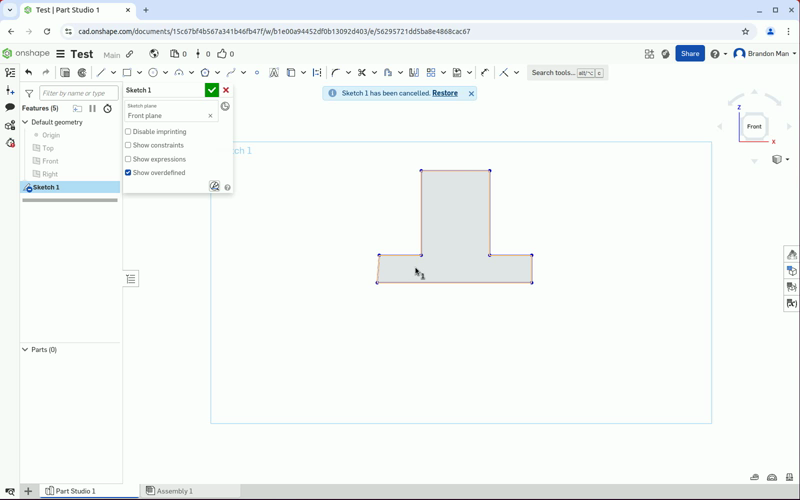
mouse_move(73, 352)
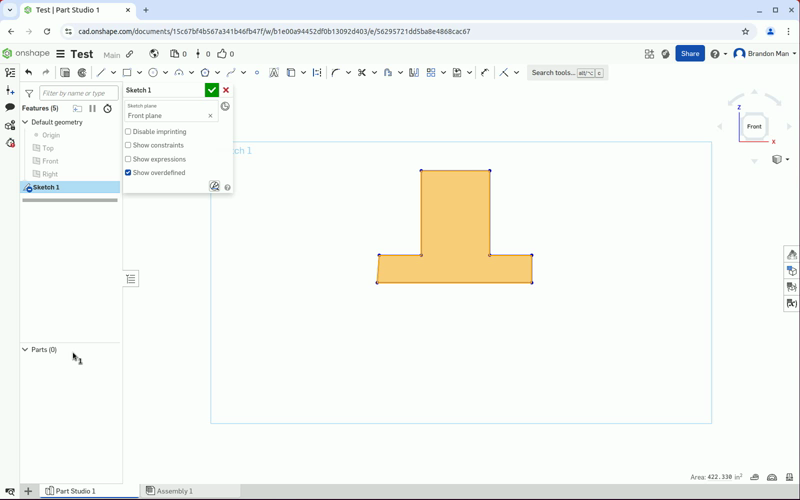
key(shift+y)
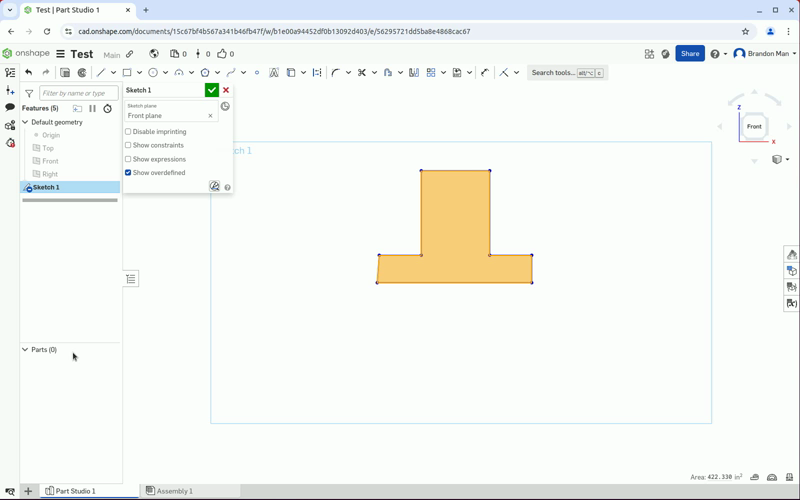
key(shift+e)
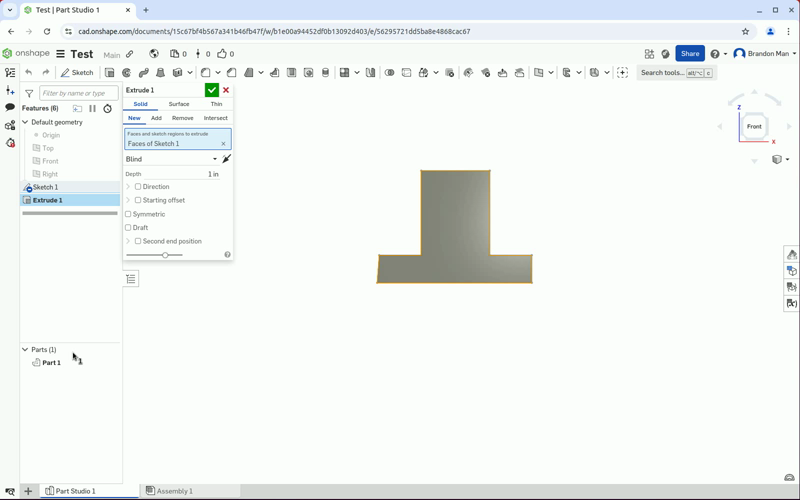
mouse_move(143, 106)
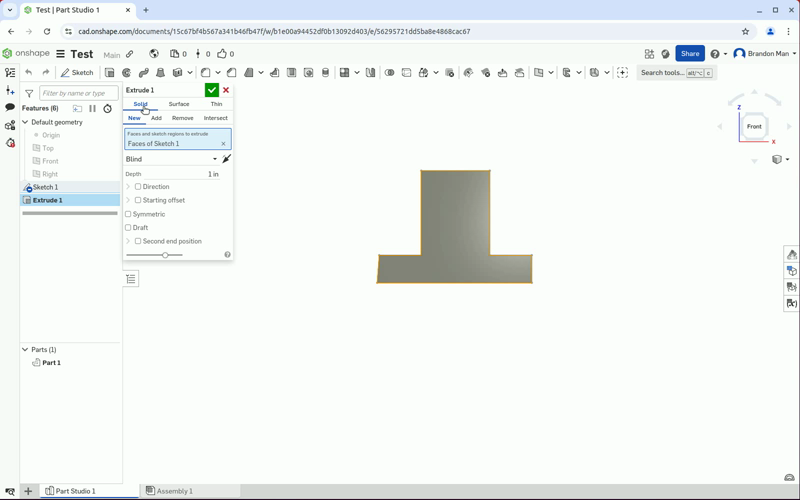
click(143, 106)
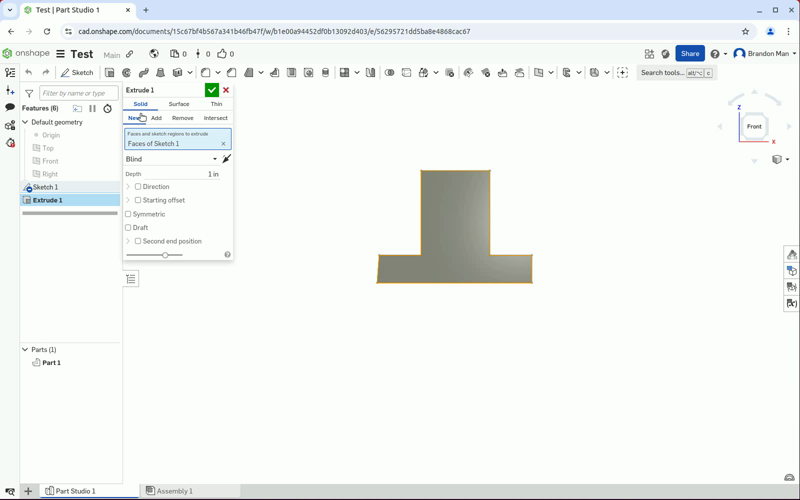
mouse_move(137, 120)
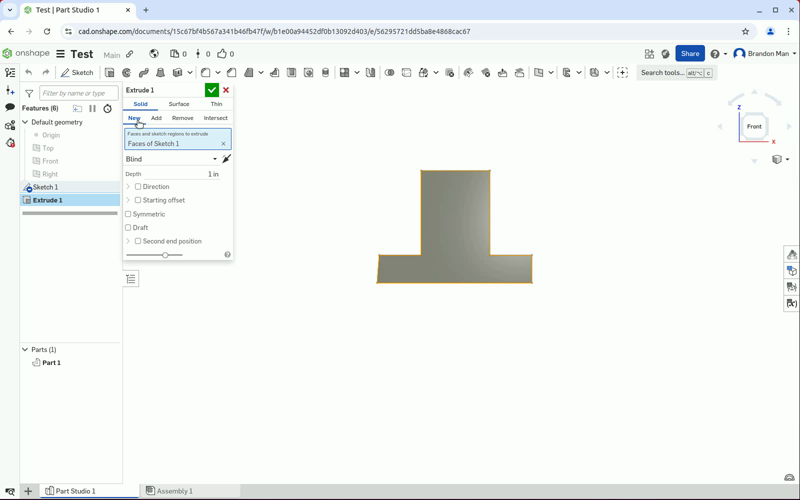
click(137, 120)
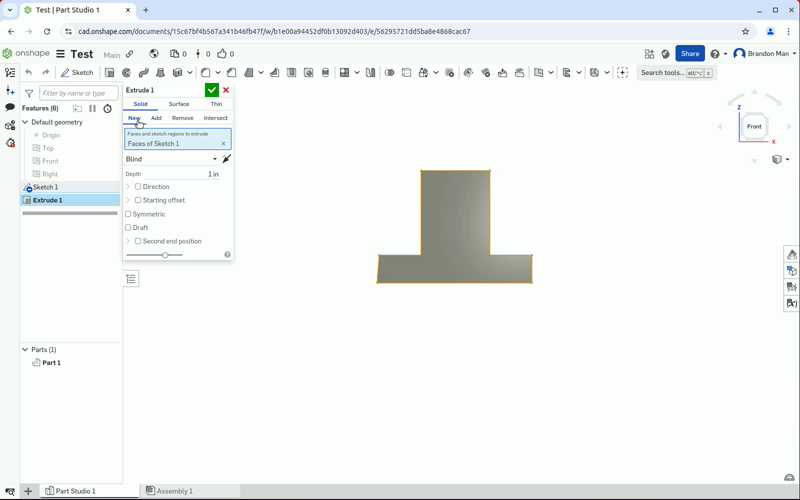
key(tab, 4)
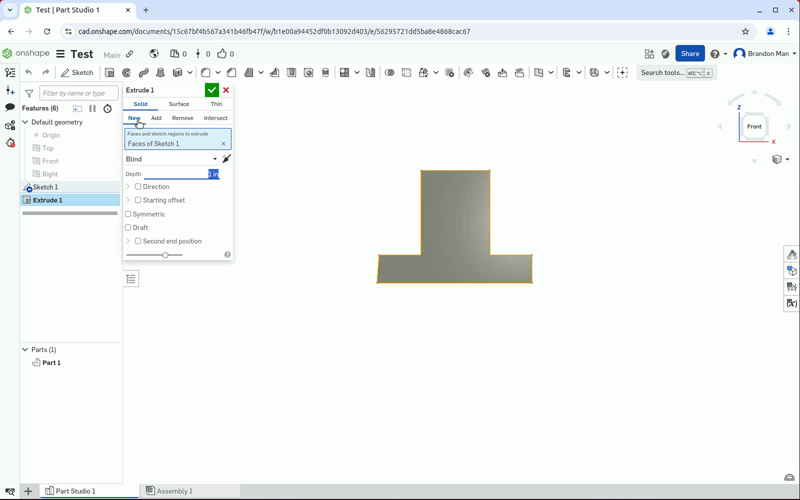
text(11.554)
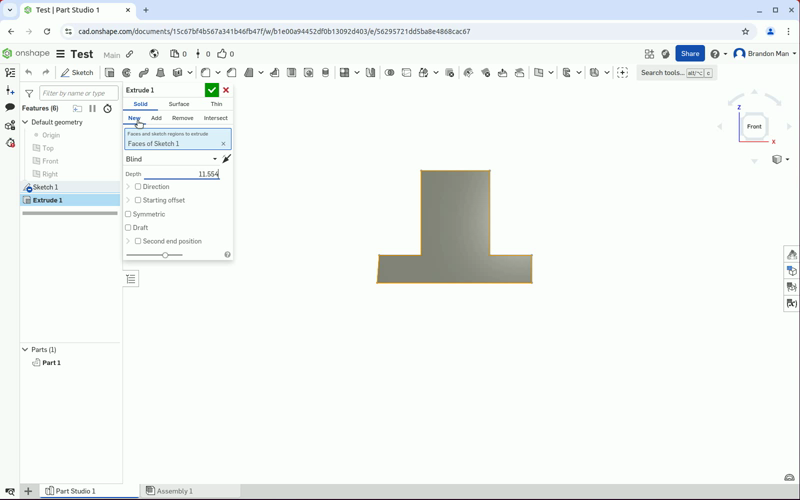
key(enter)
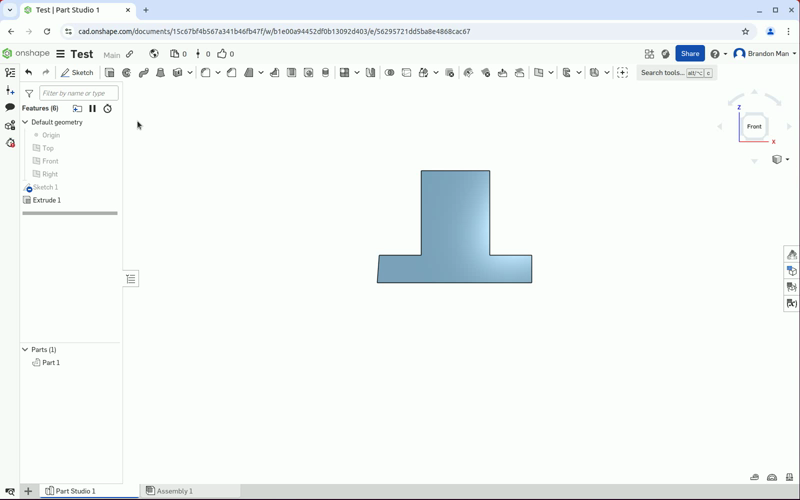
key(shift+h)
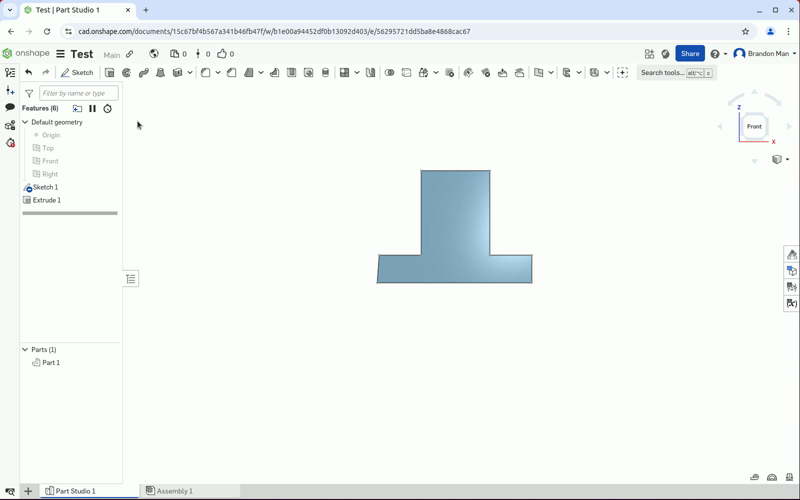
key(shift+h)
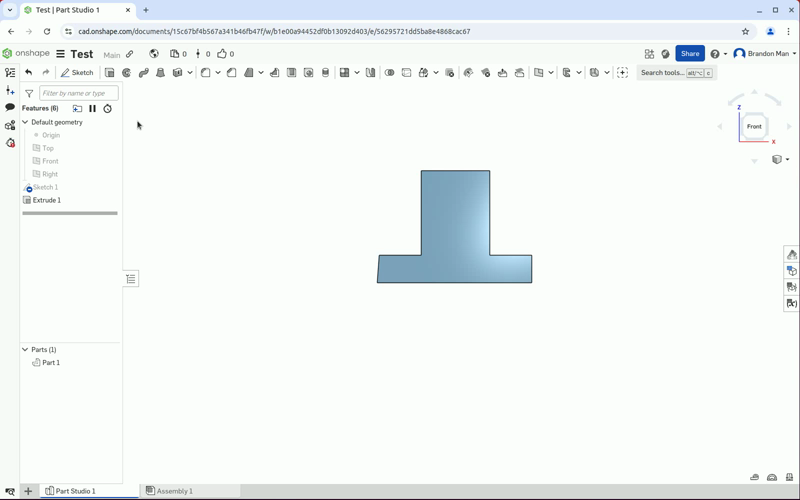
mouse_move(73, 189)
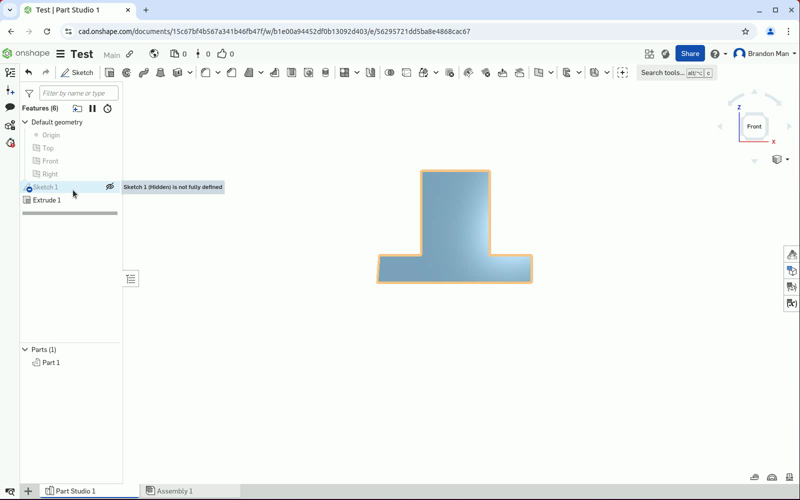
click(73, 189)
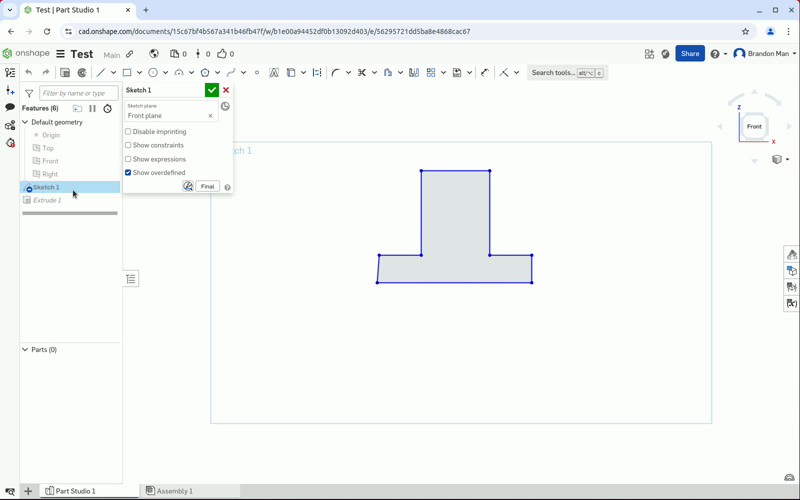
mouse_move(229, 92)
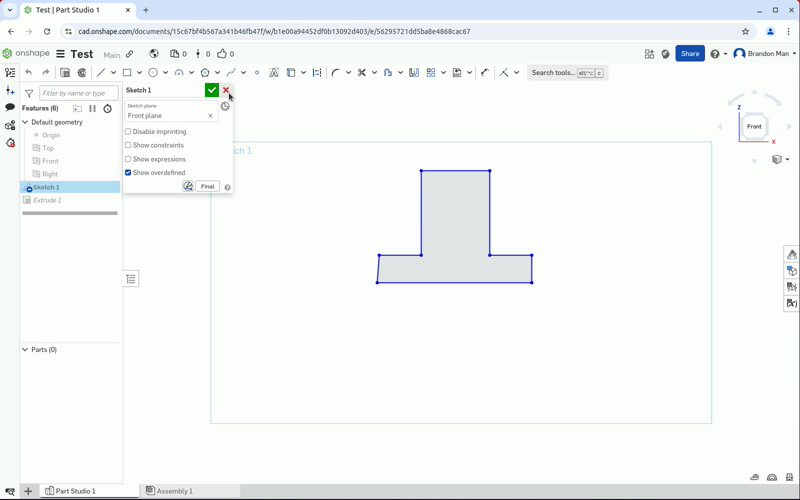
click(229, 92)
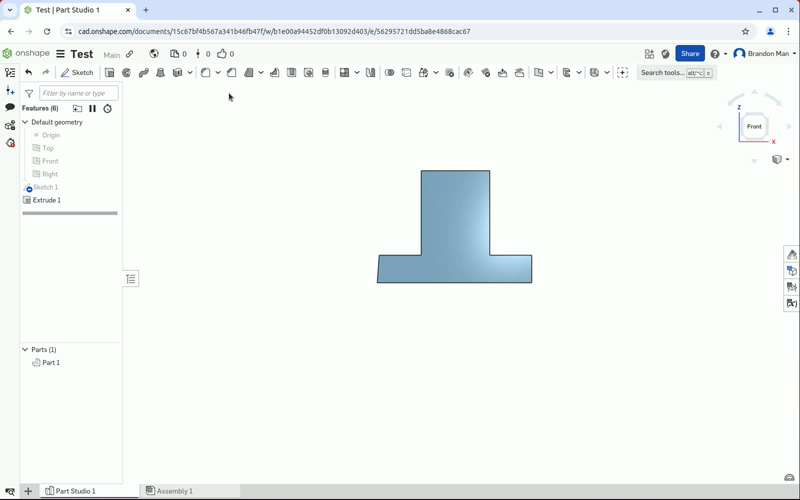
mouse_move(73, 352)
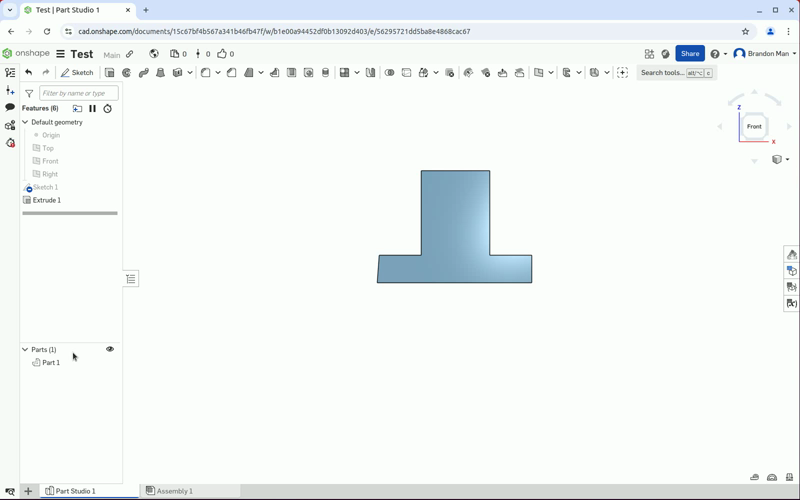
key(y)
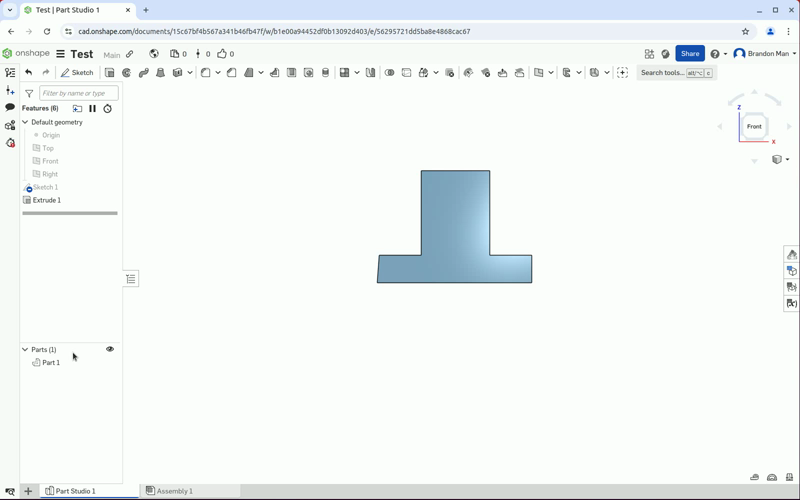
key(shift+p)
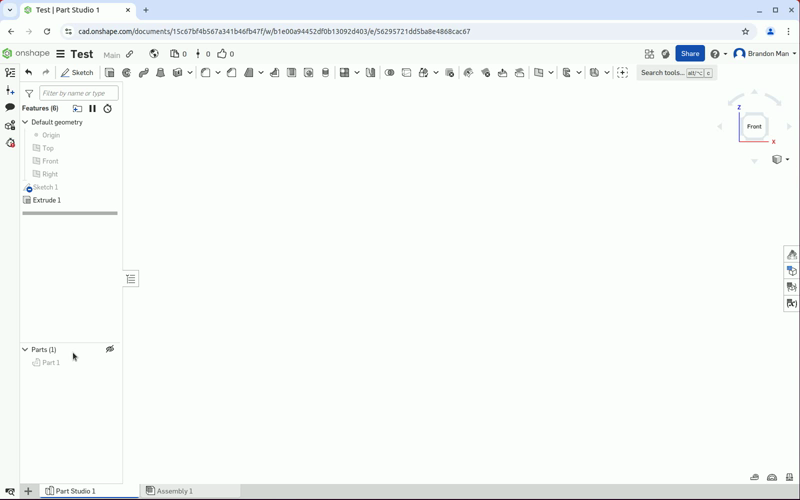
key(space)
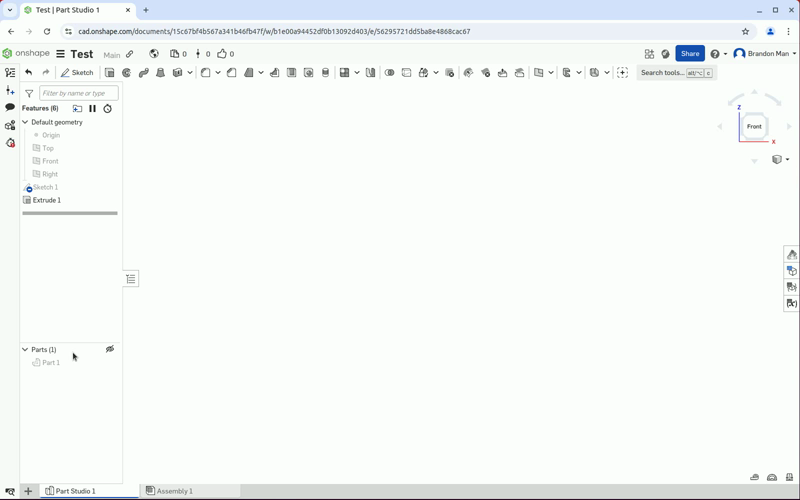
key_down(shift)
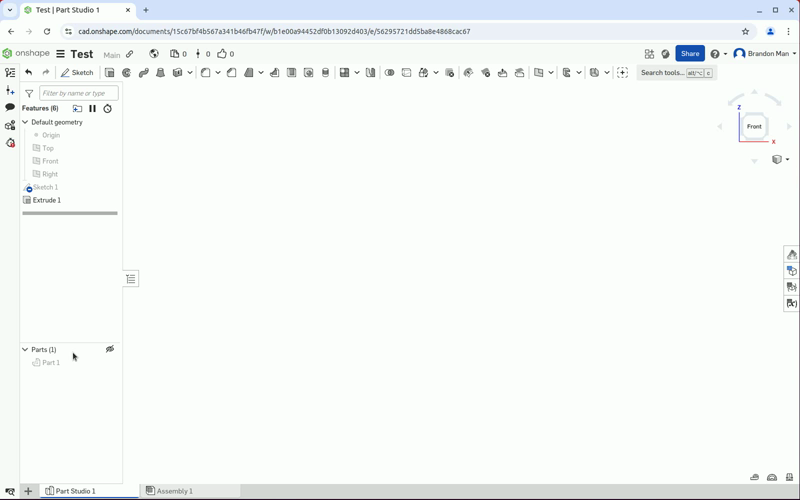
key(down)
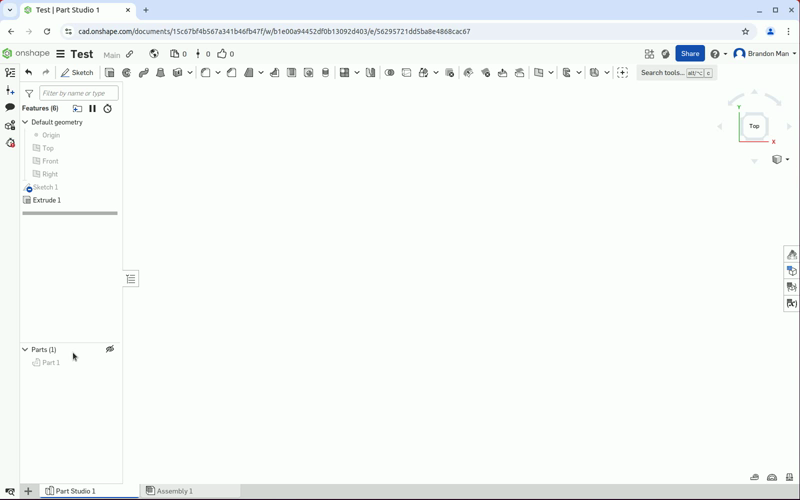
key_up(shift)
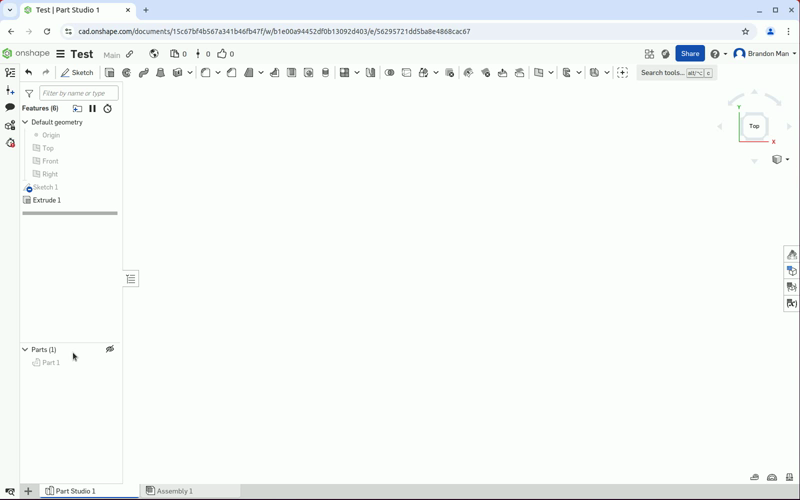
mouse_move(73, 352)
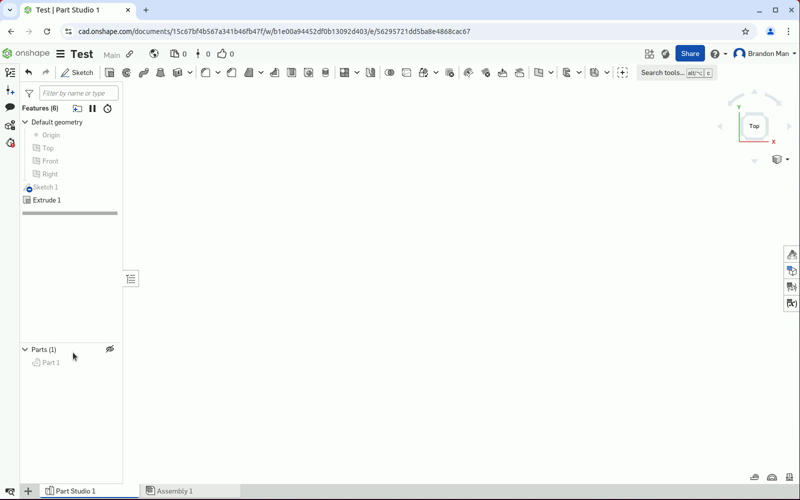
key(shift+y)
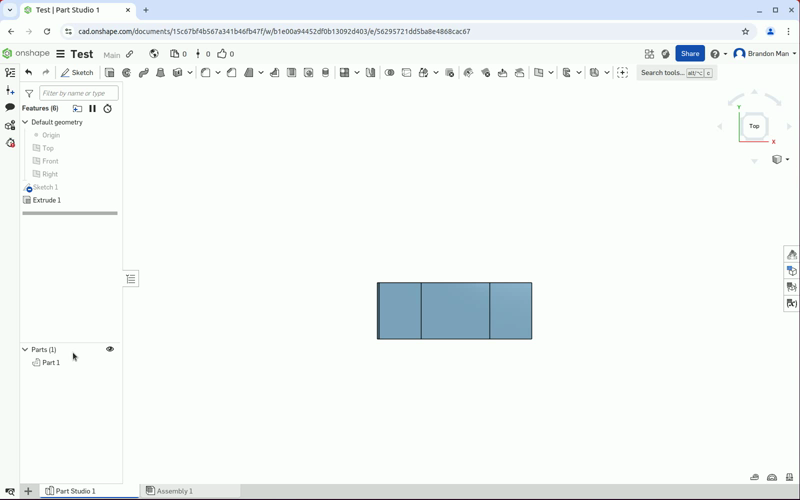
mouse_move(541, 75)
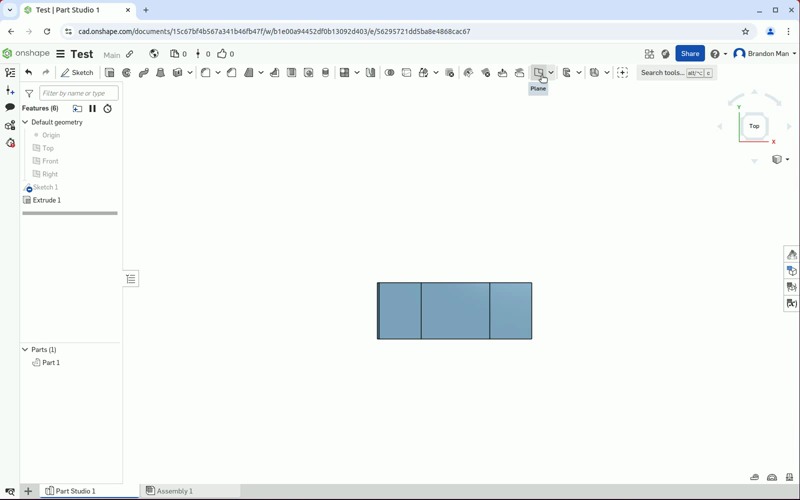
click(541, 75)
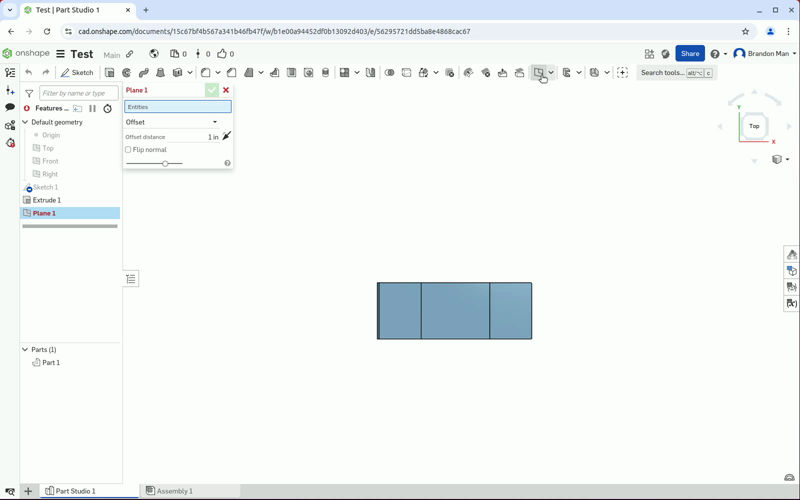
mouse_move(73, 150)
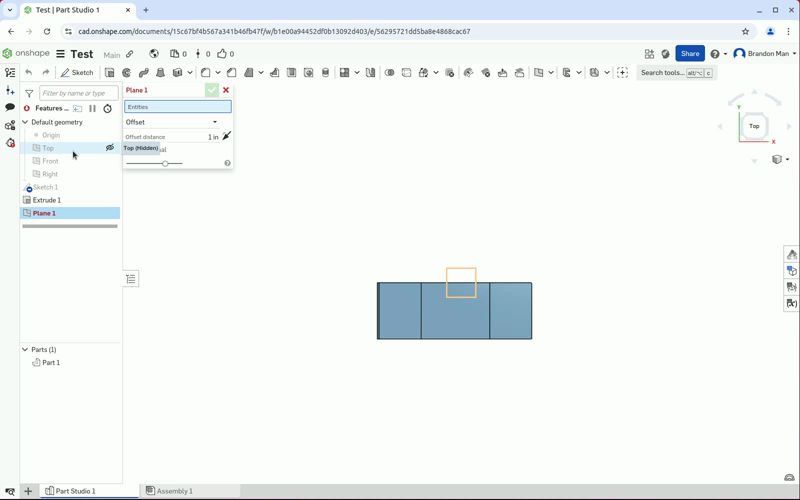
click(73, 150)
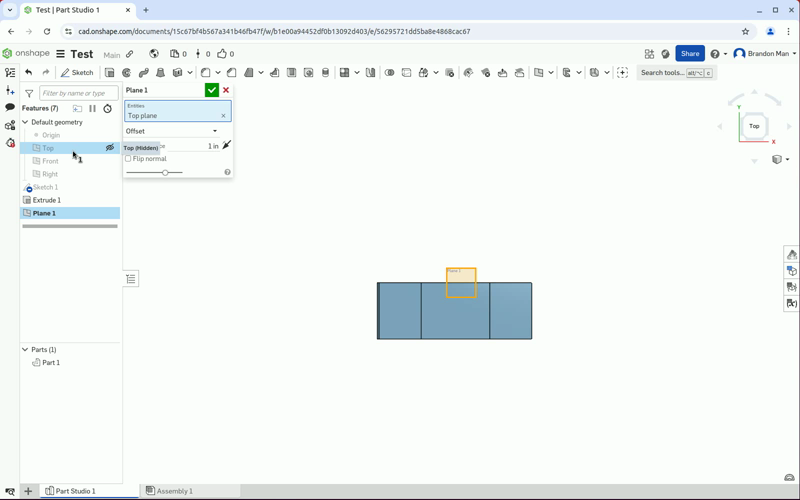
key(tab, 2)
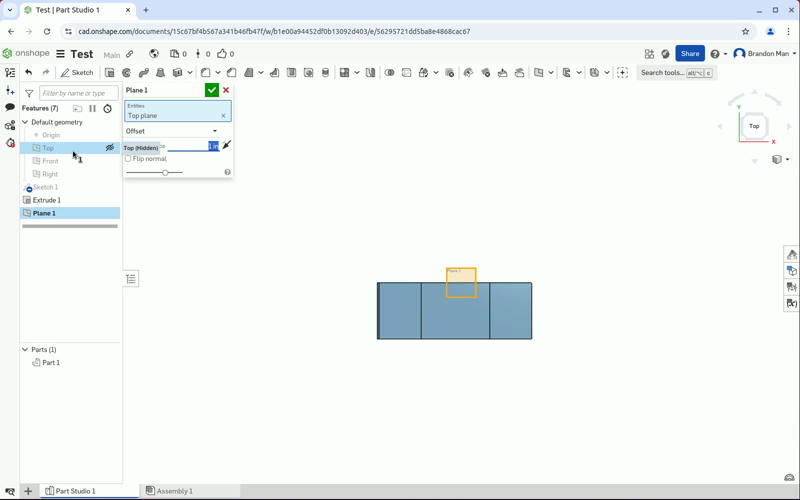
text(5.792)
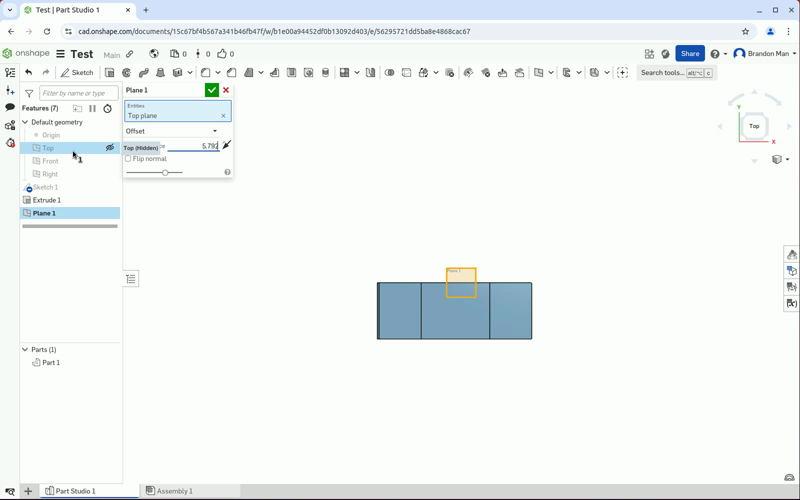
key(enter, 2)
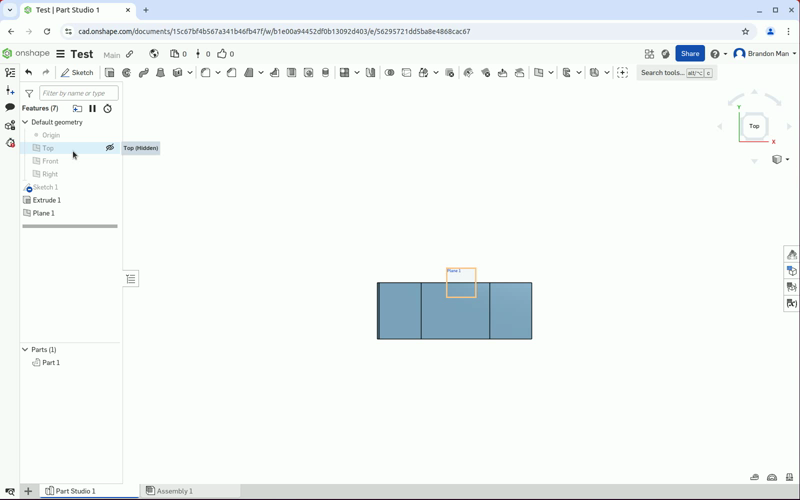
key(shift+s)
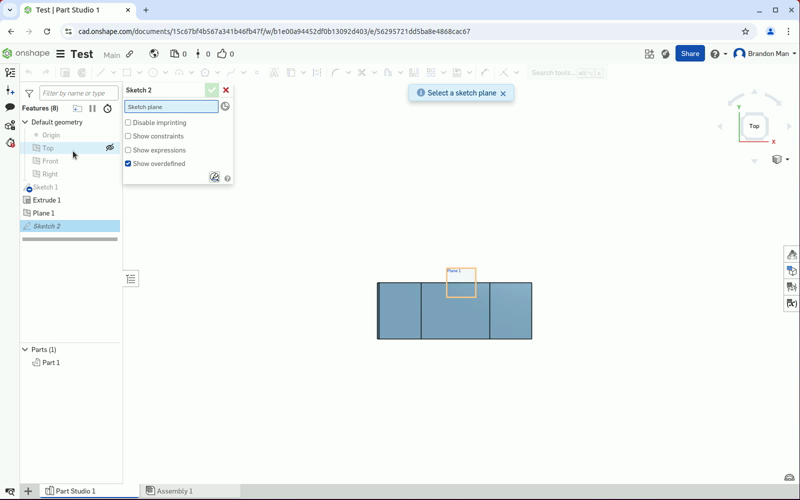
mouse_move(73, 215)
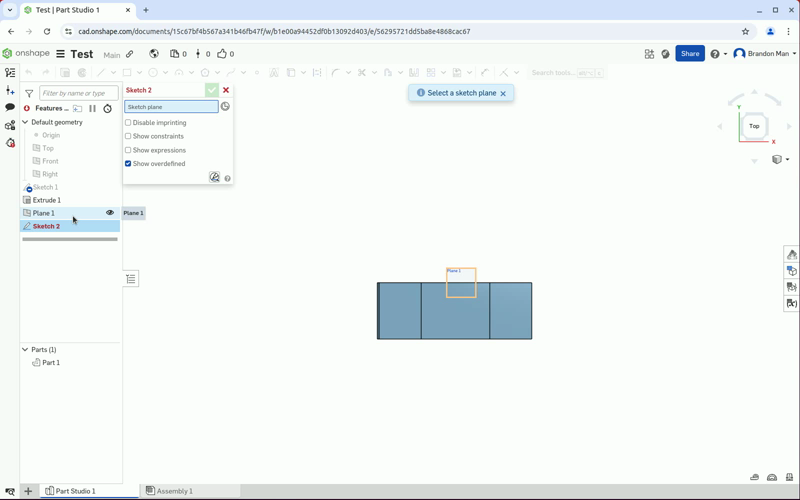
click(73, 215)
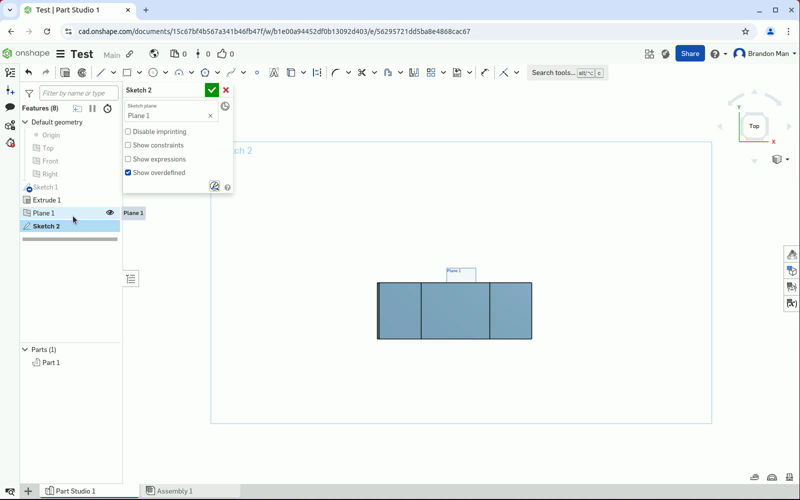
mouse_move(73, 352)
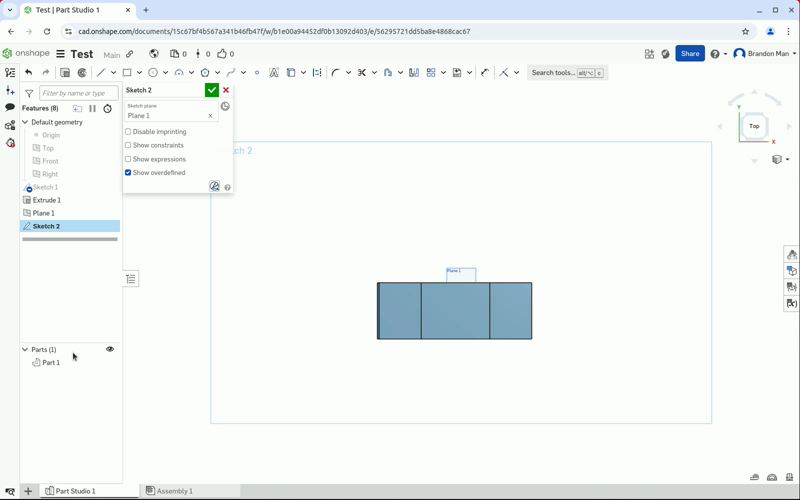
key(y)
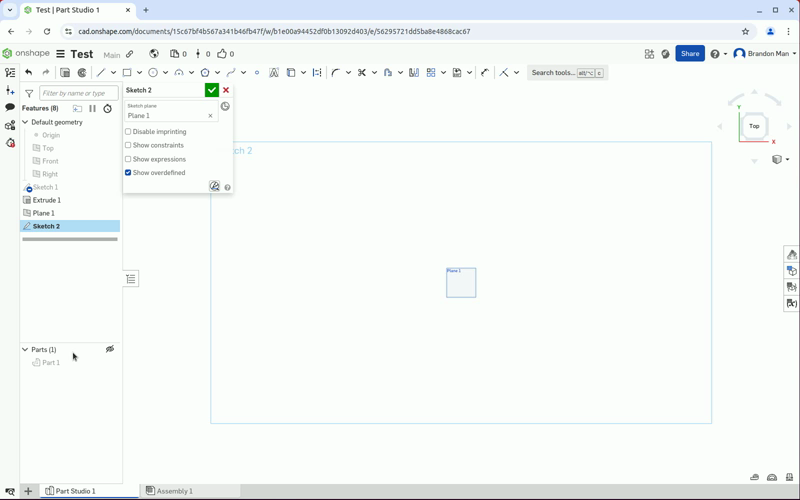
key(c)
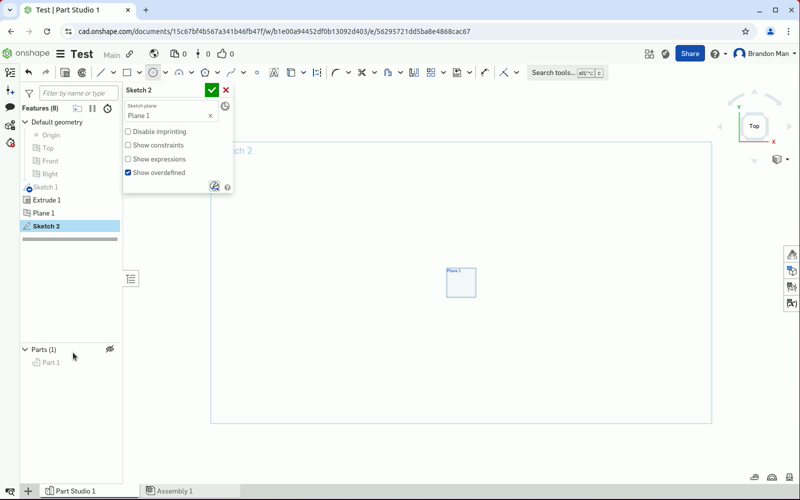
key_down(shift)
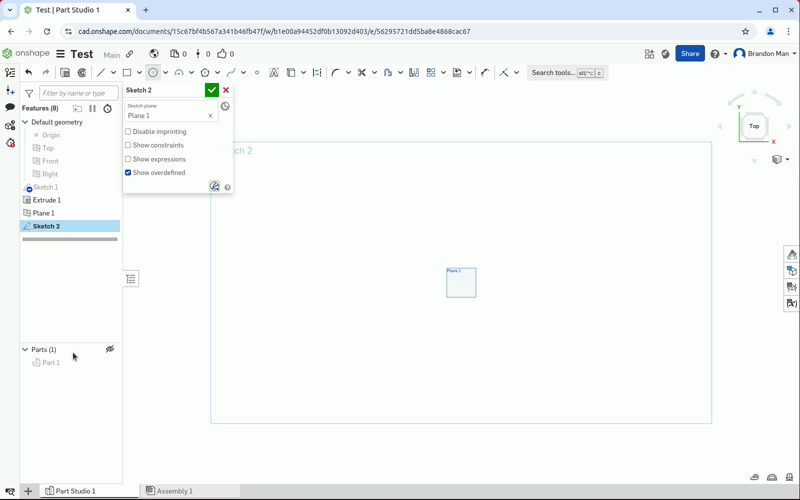
mouse_move(405, 311)
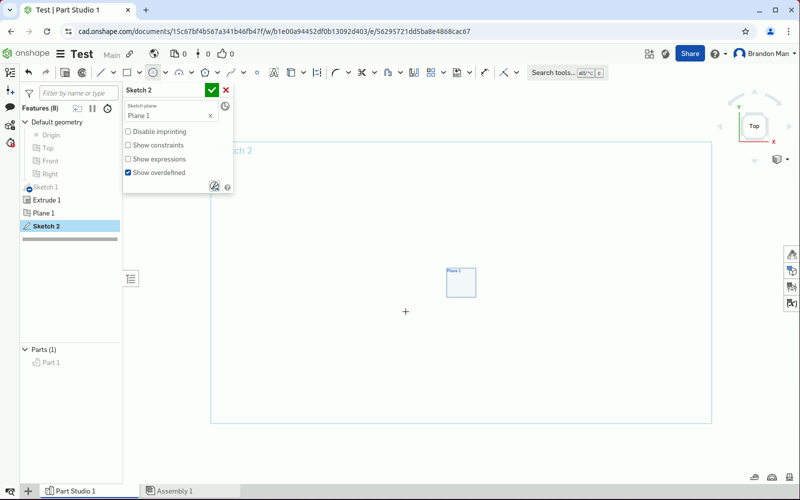
click(405, 311)
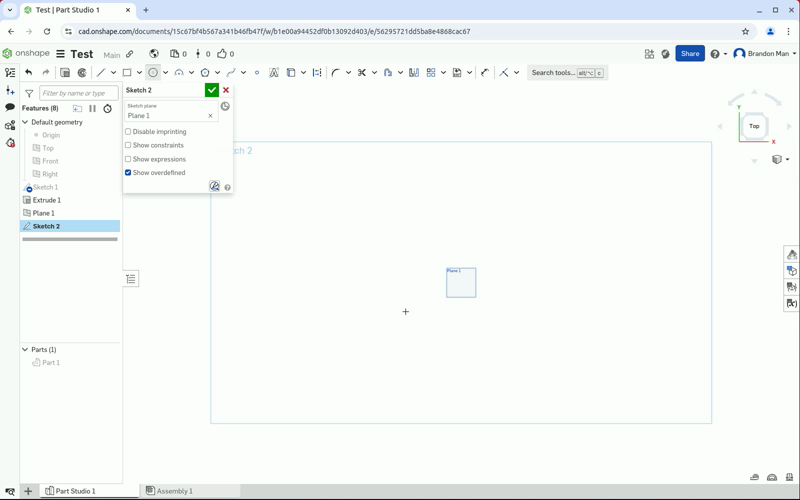
key_up(shift)
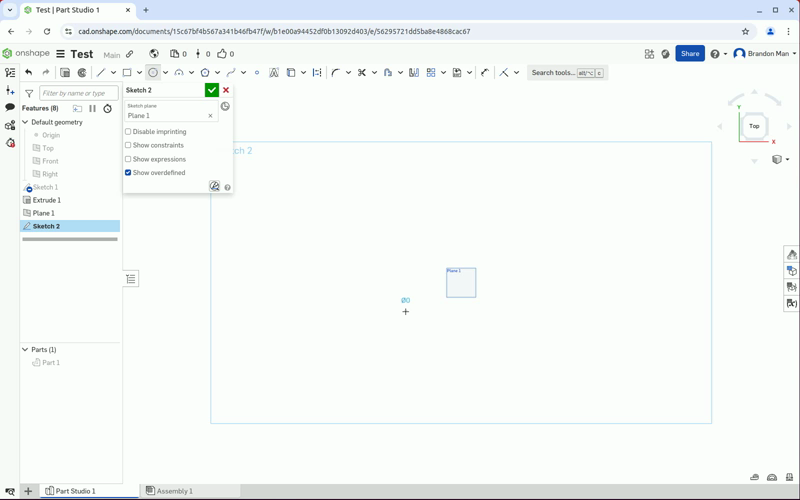
mouse_move(420, 311)
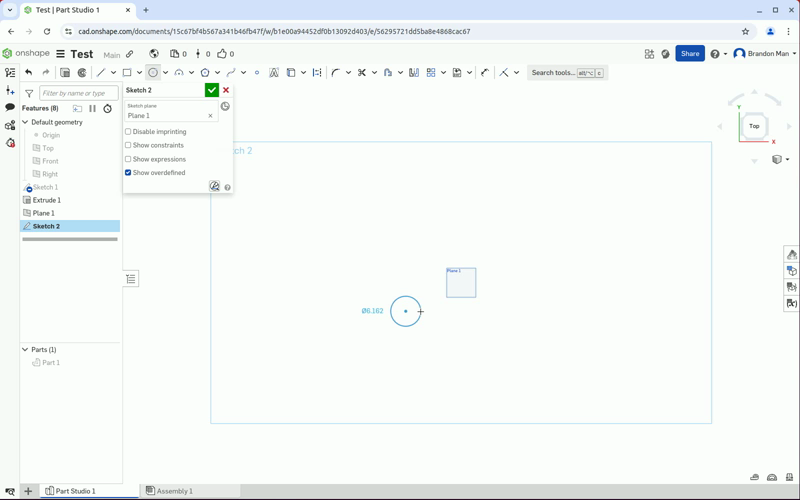
click(420, 311)
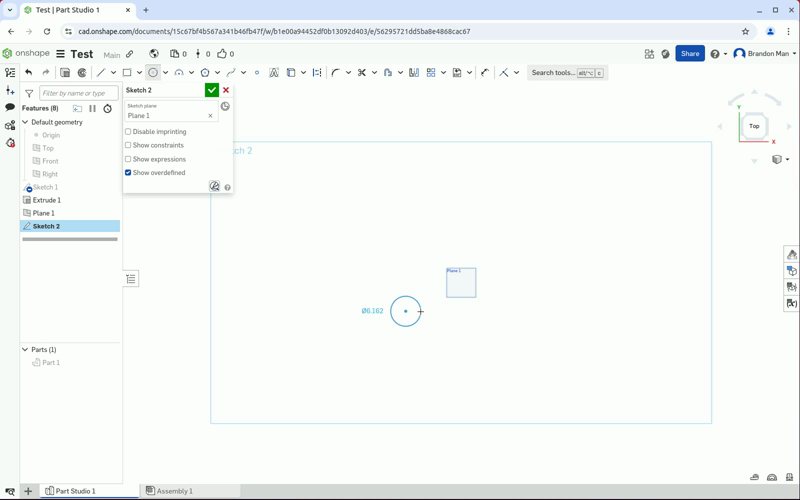
key(esc)
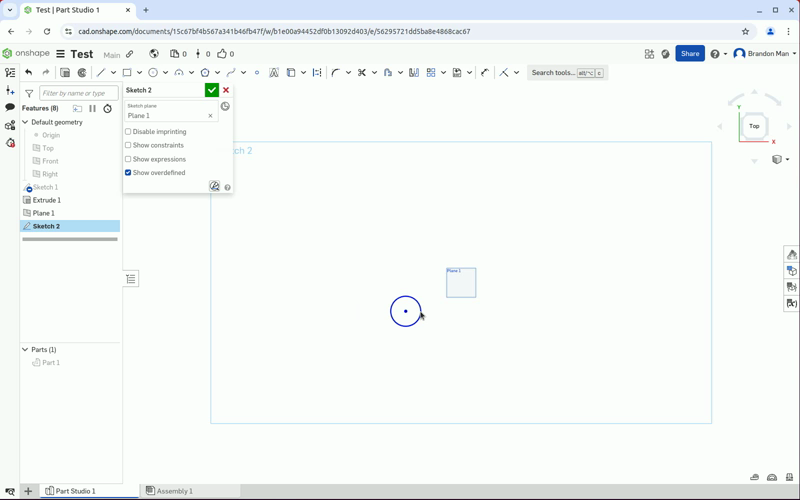
mouse_move(416, 317)
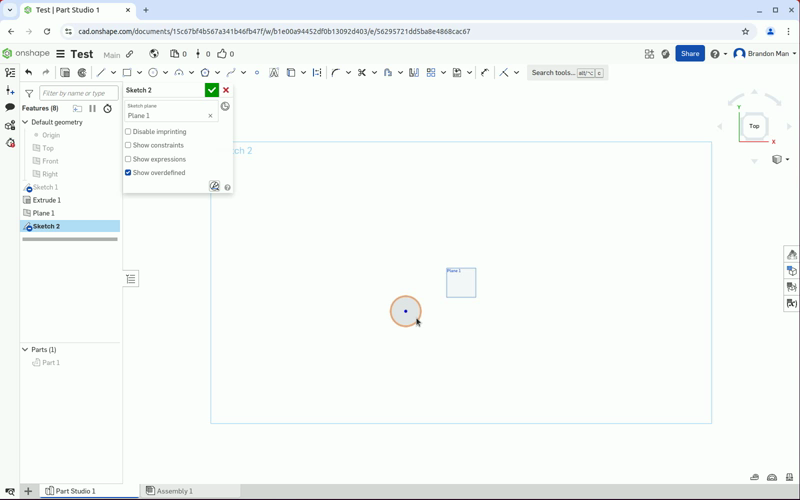
scroll(6)
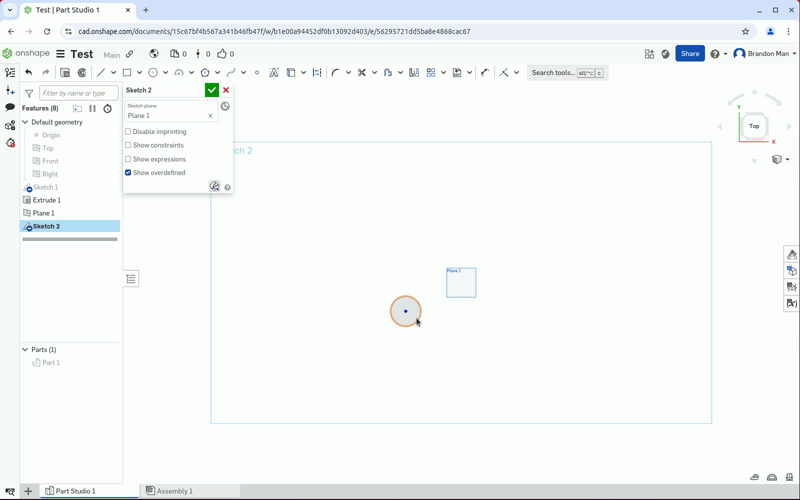
scroll(6)
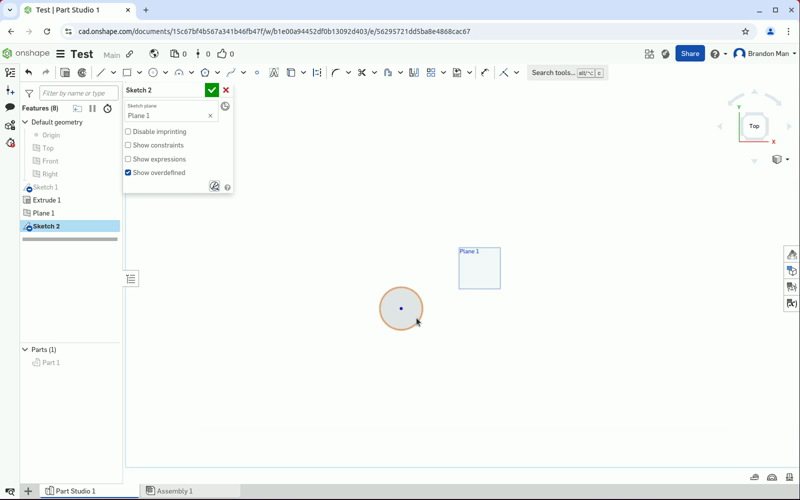
scroll(6)
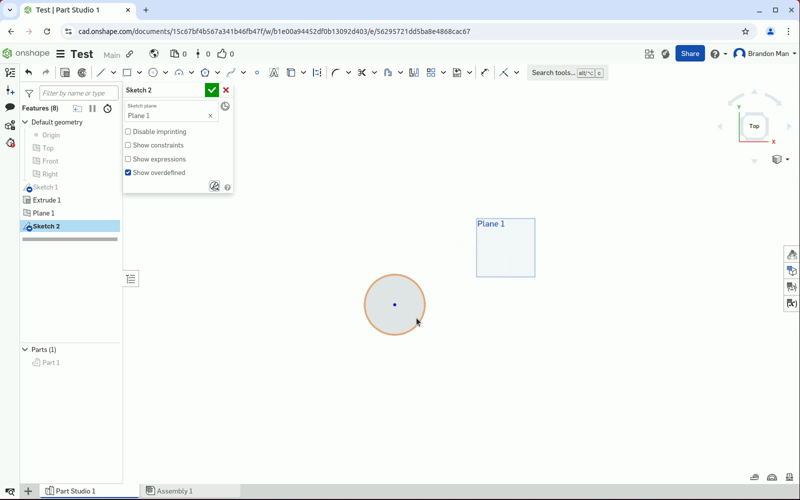
scroll(6)
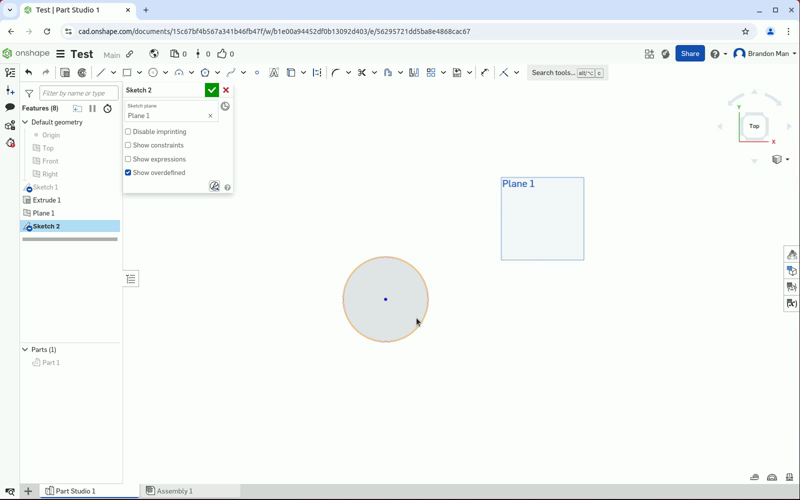
scroll(6)
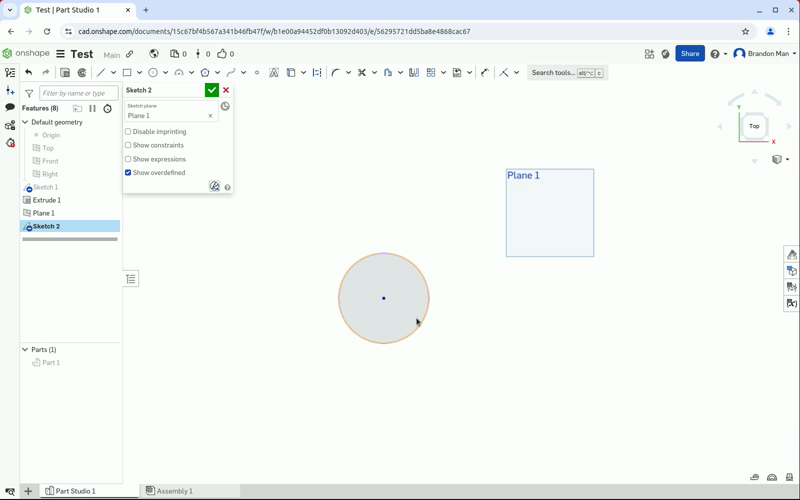
scroll(6)
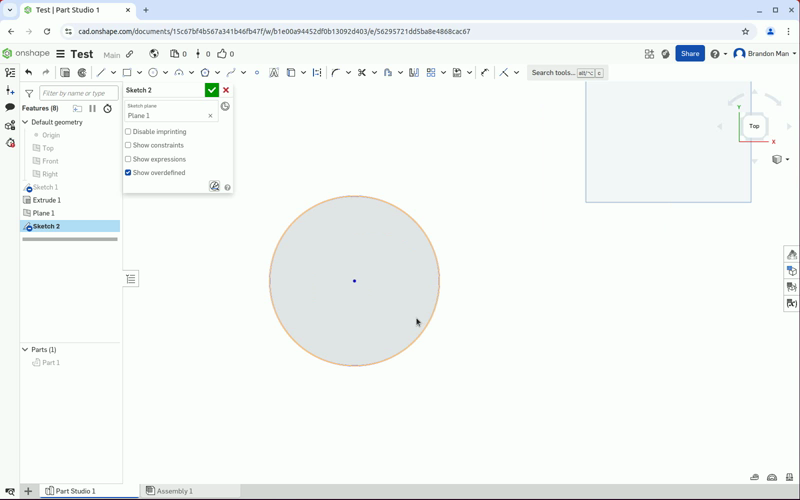
scroll(6)
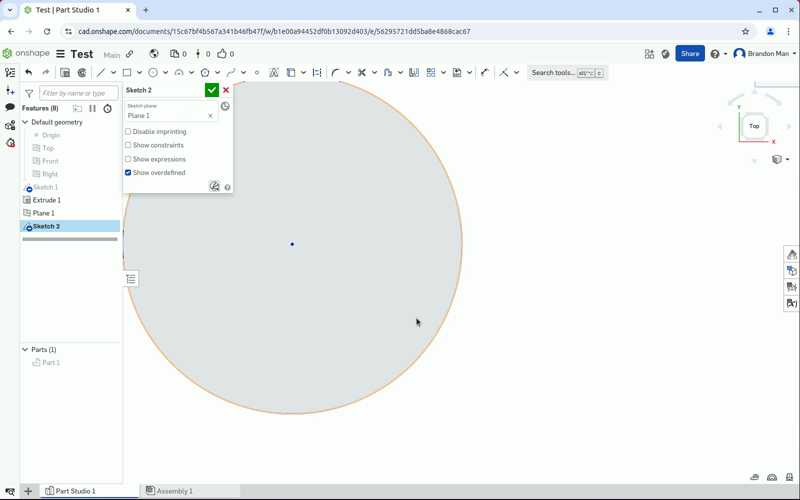
click(416, 317)
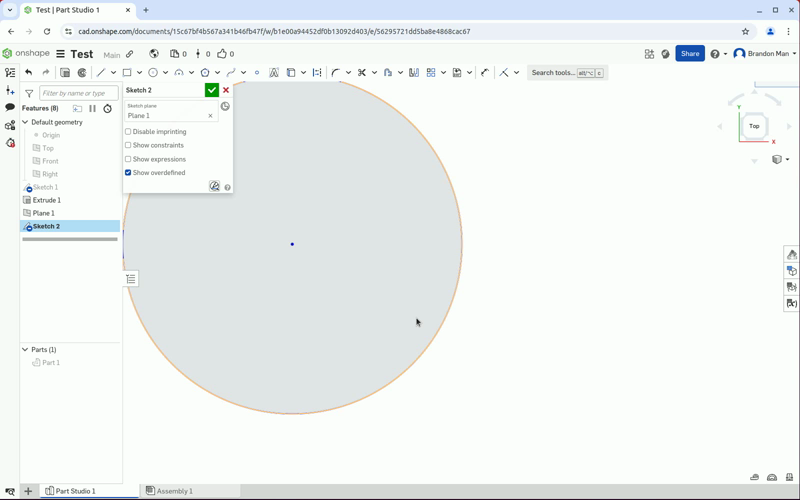
scroll(-6)
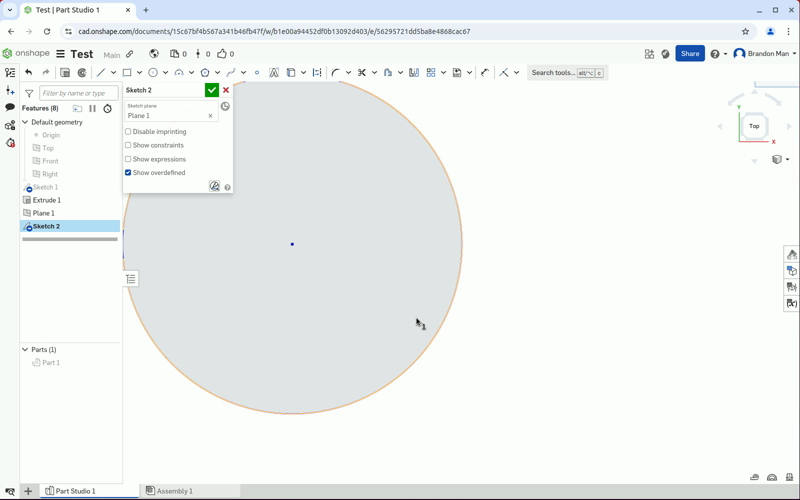
scroll(-6)
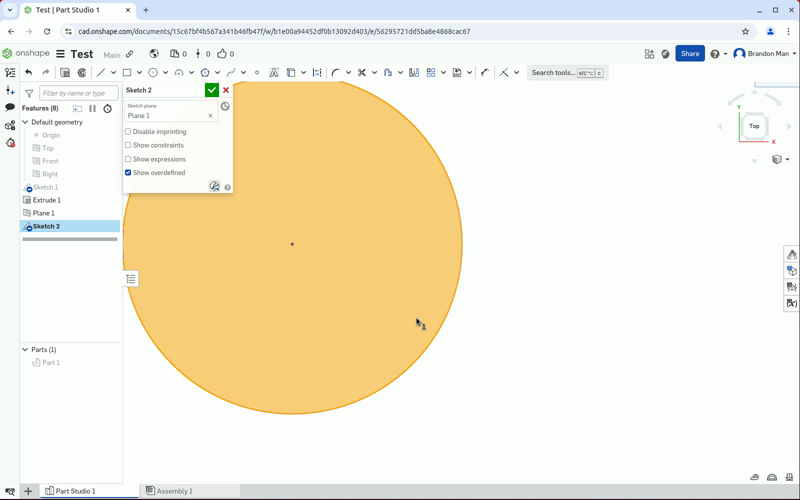
scroll(-6)
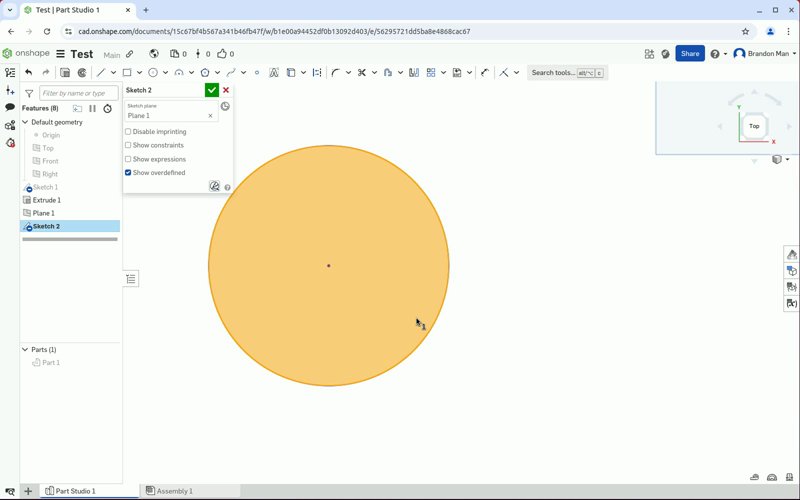
scroll(-6)
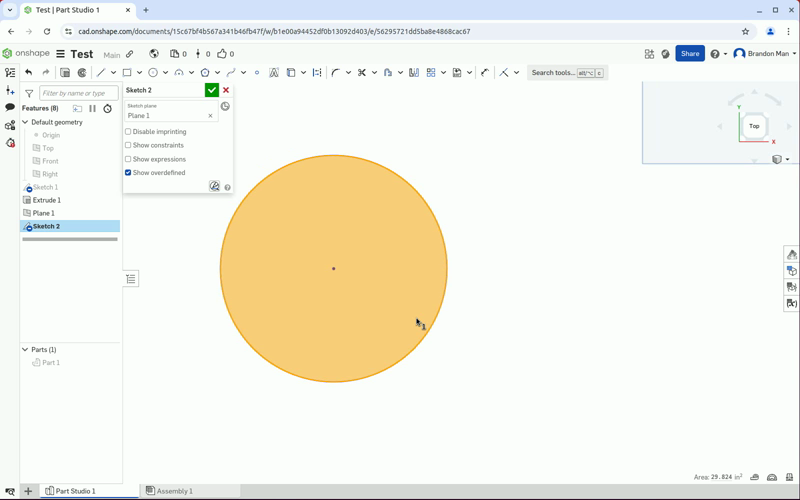
scroll(-6)
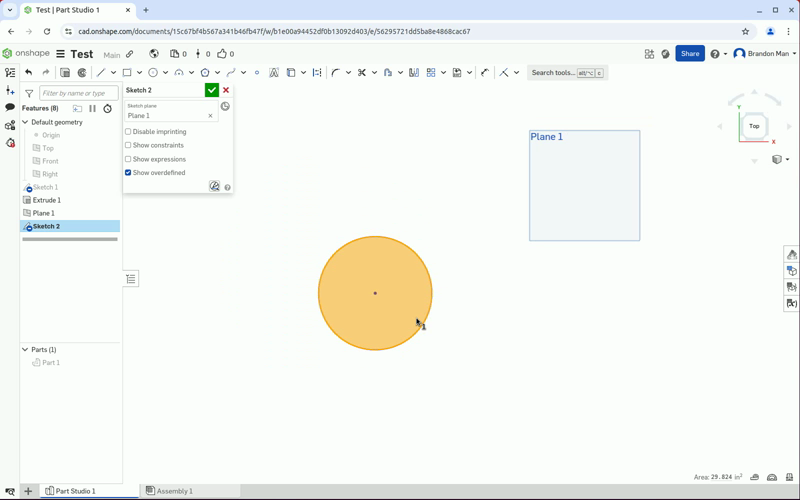
scroll(-6)
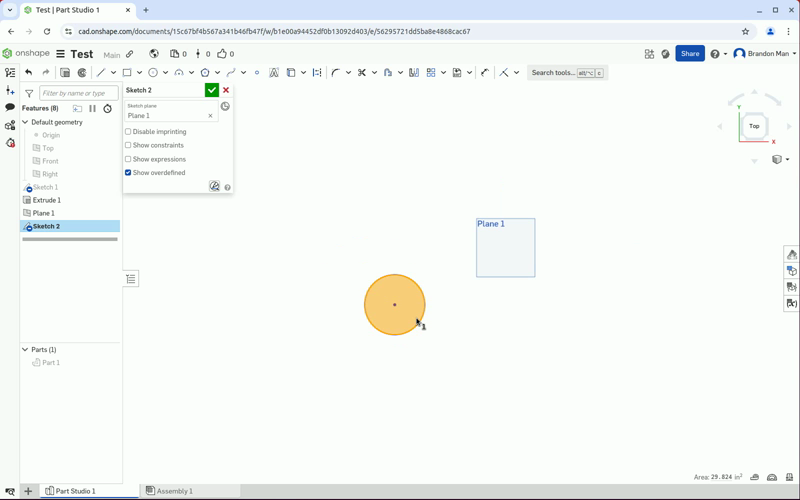
scroll(-6)
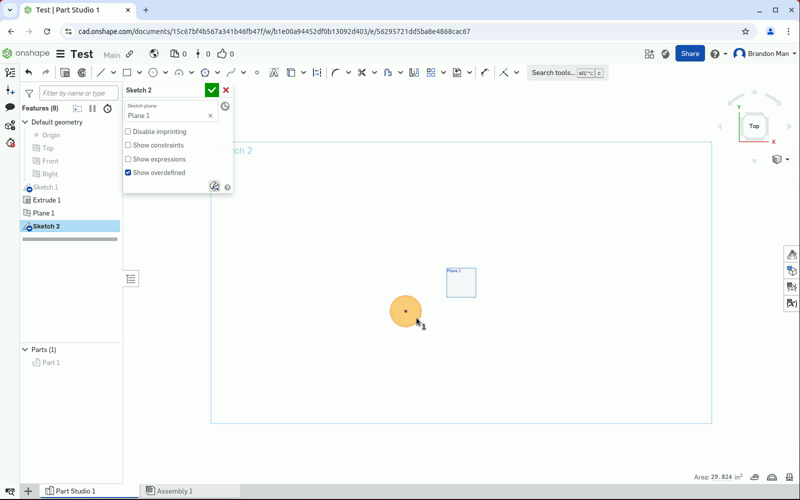
mouse_move(73, 352)
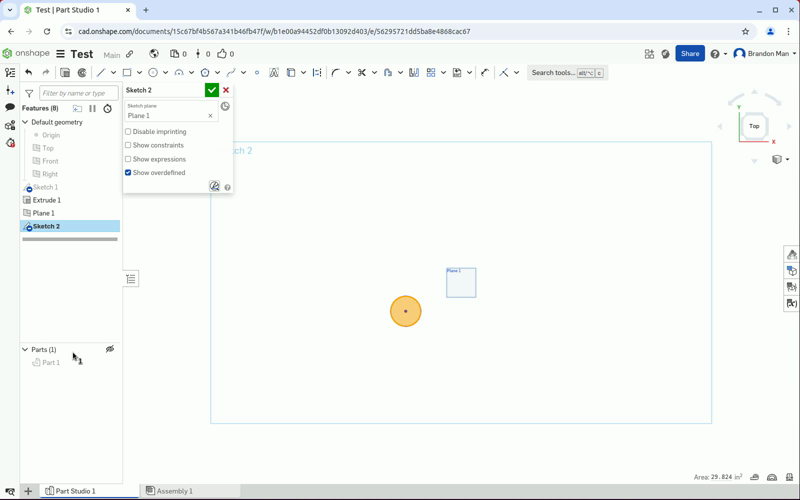
key(shift+y)
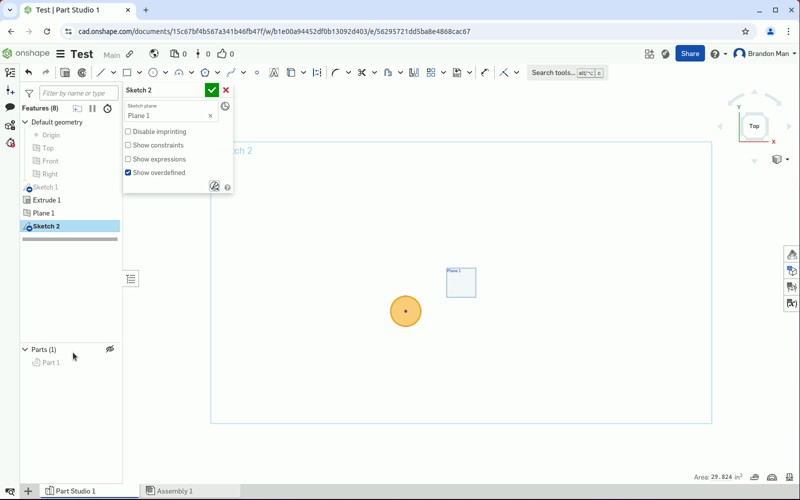
key(shift+e)
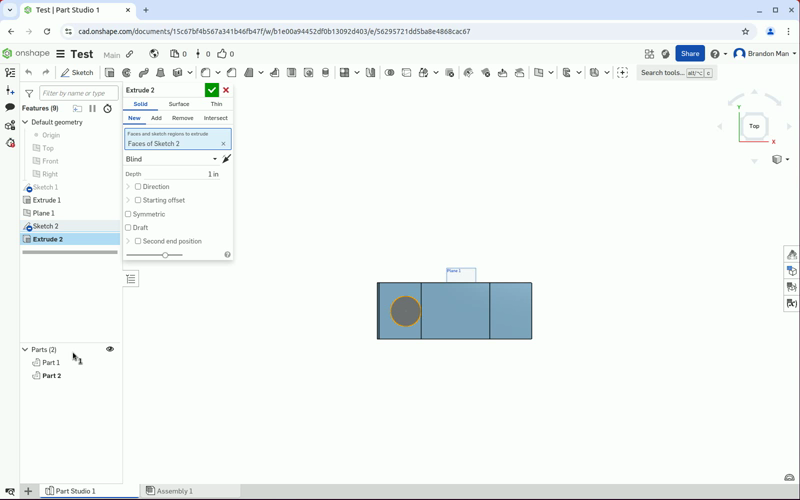
mouse_move(143, 106)
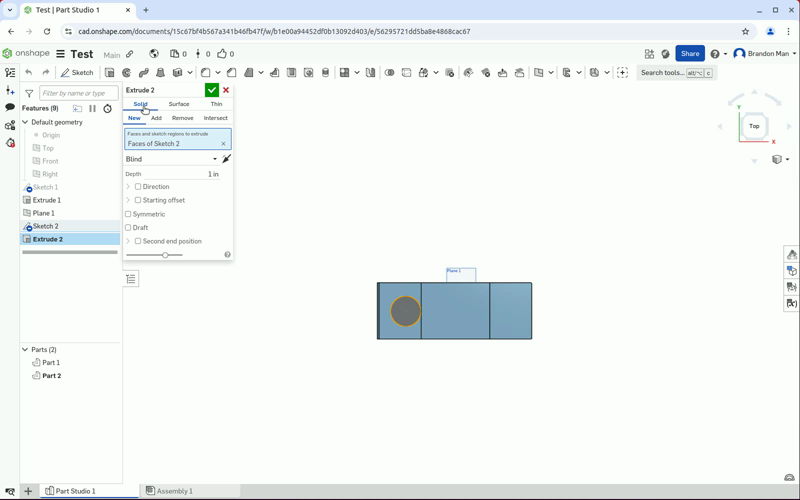
click(143, 106)
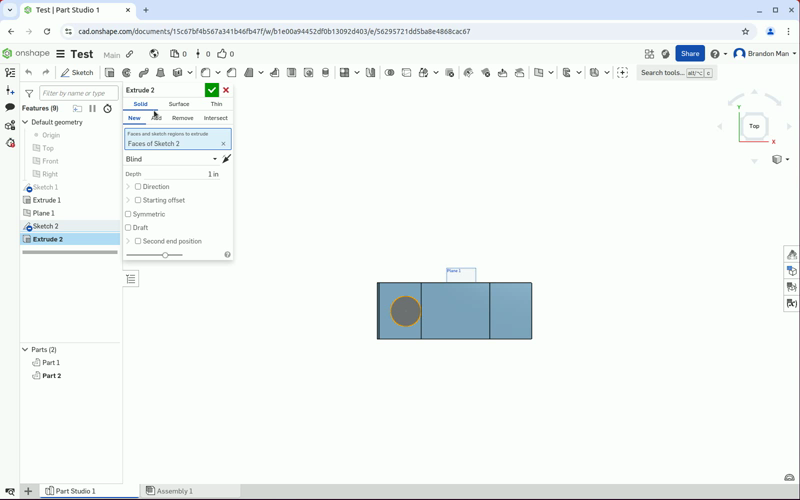
mouse_move(186, 120)
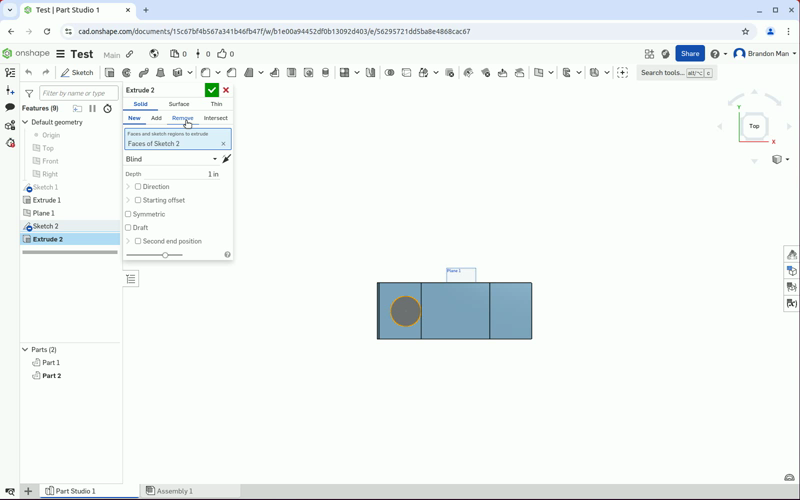
click(186, 120)
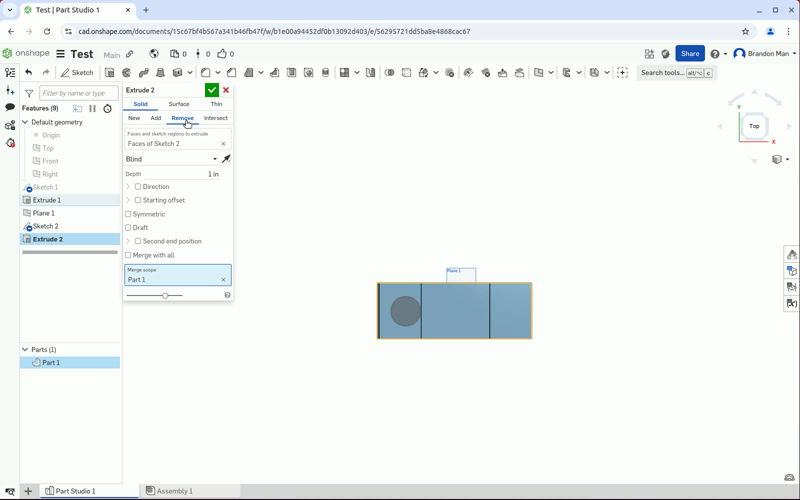
key(tab, 4)
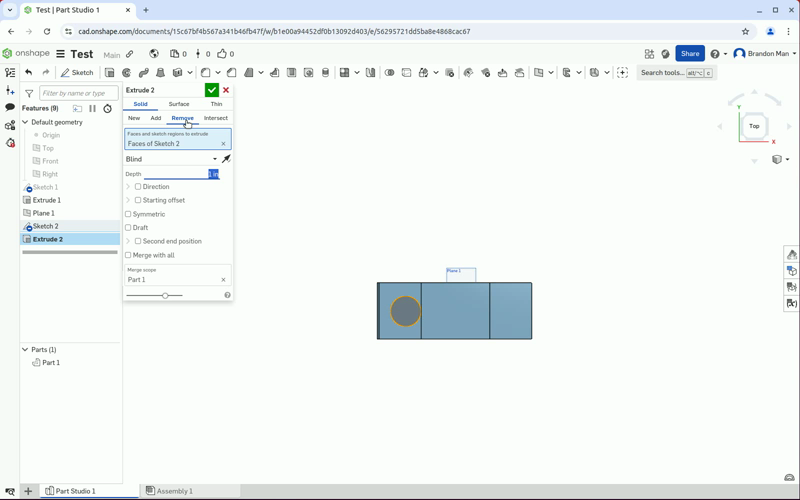
text(5.777)
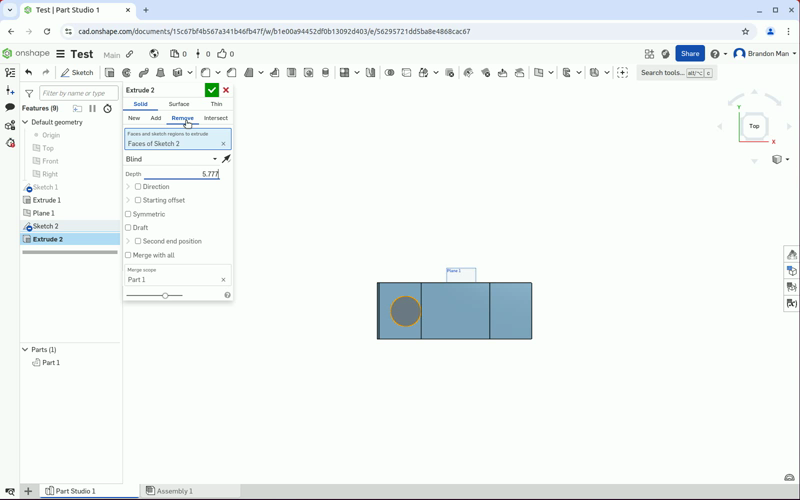
key(tab, 6)
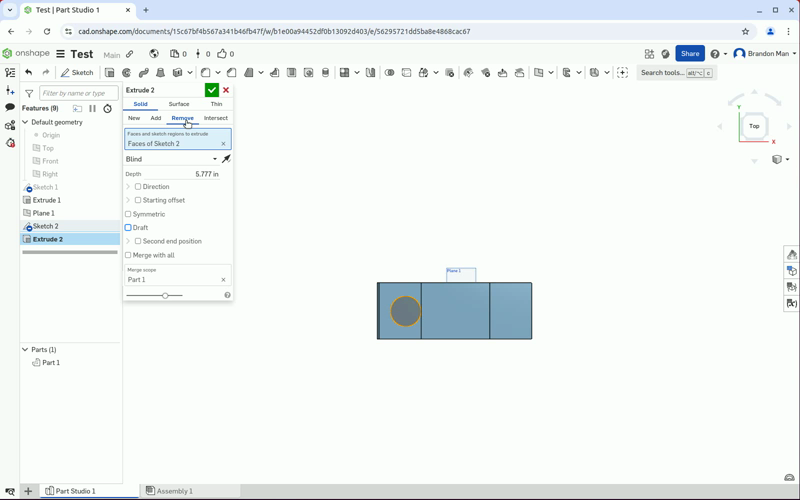
key(space)
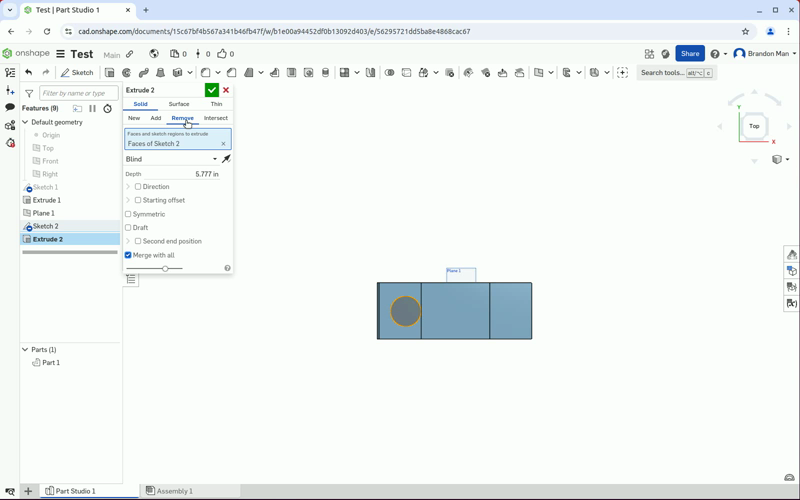
key(enter)
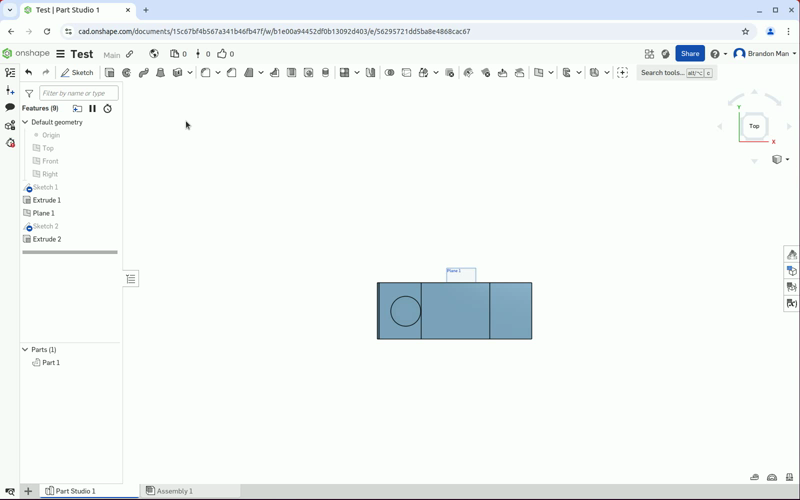
key(shift+h)
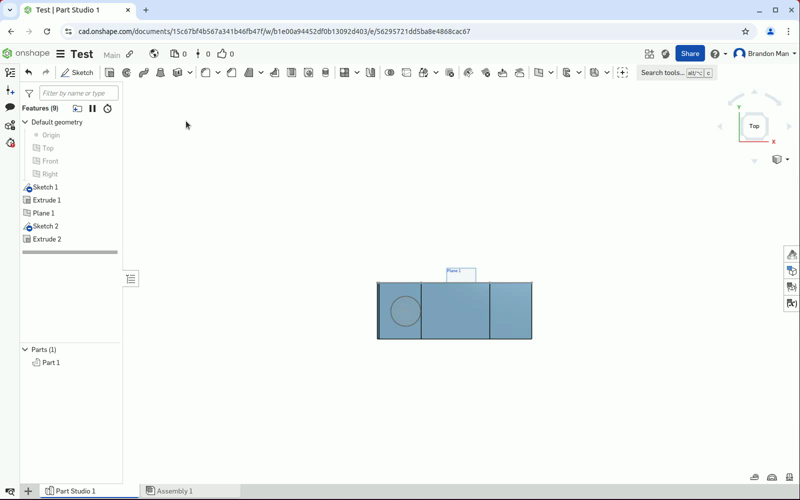
key(shift+h)
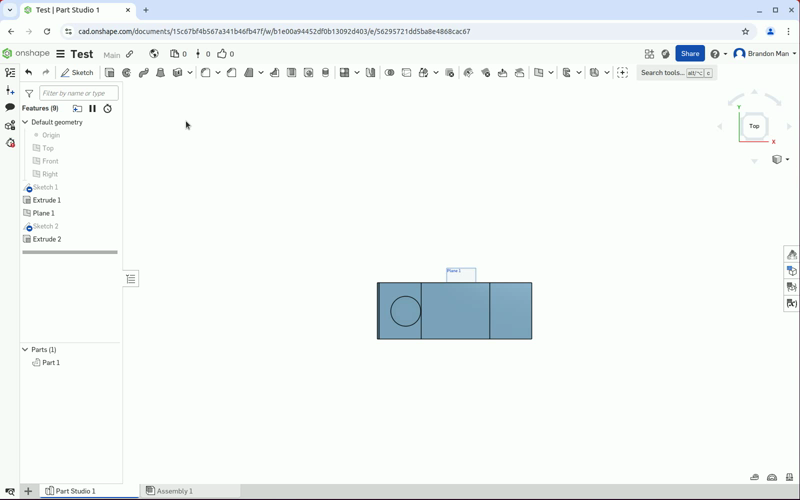
mouse_move(73, 189)
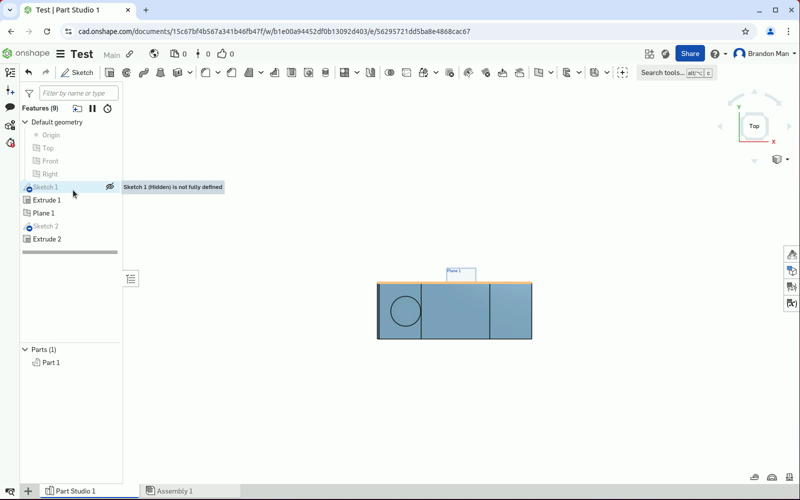
click(73, 189)
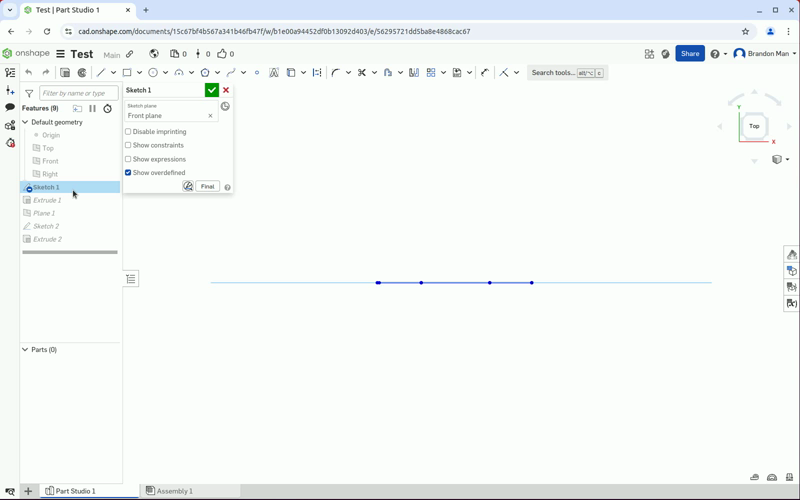
mouse_move(229, 92)
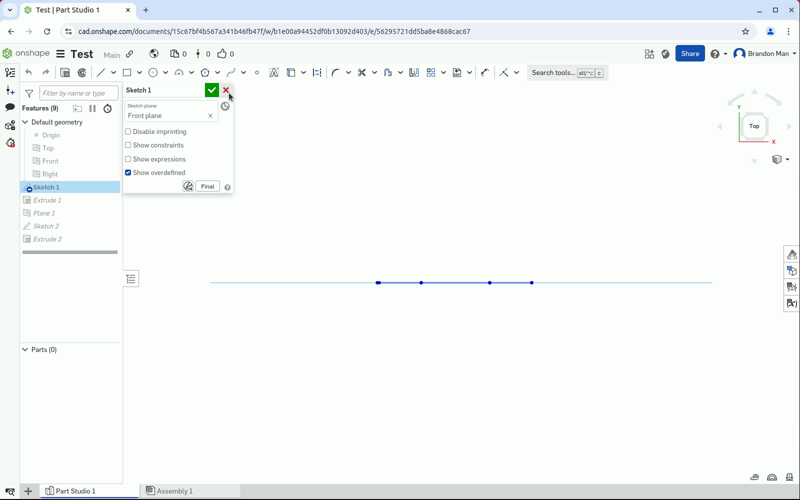
click(229, 92)
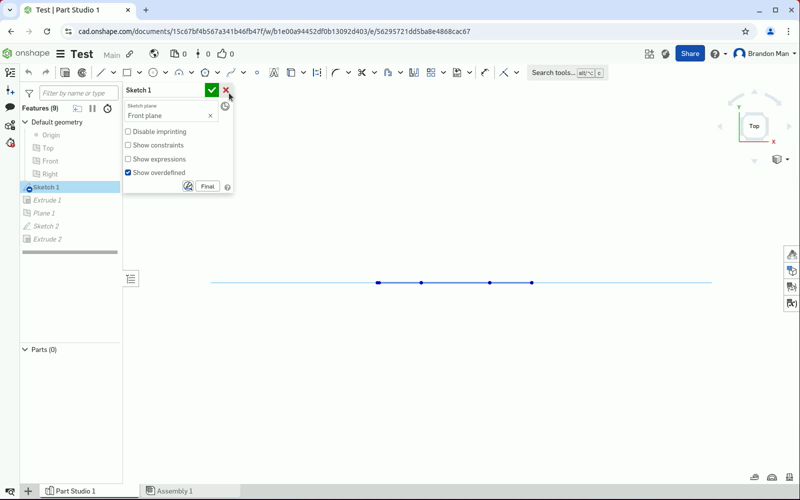
key(shift+s)
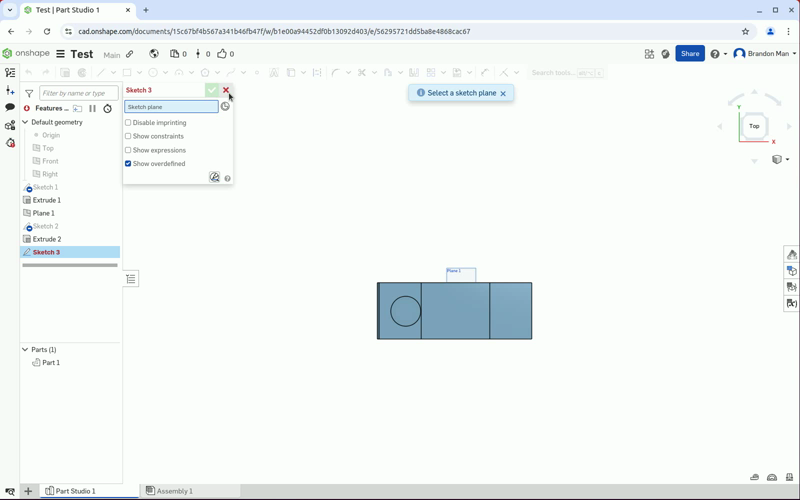
mouse_move(73, 215)
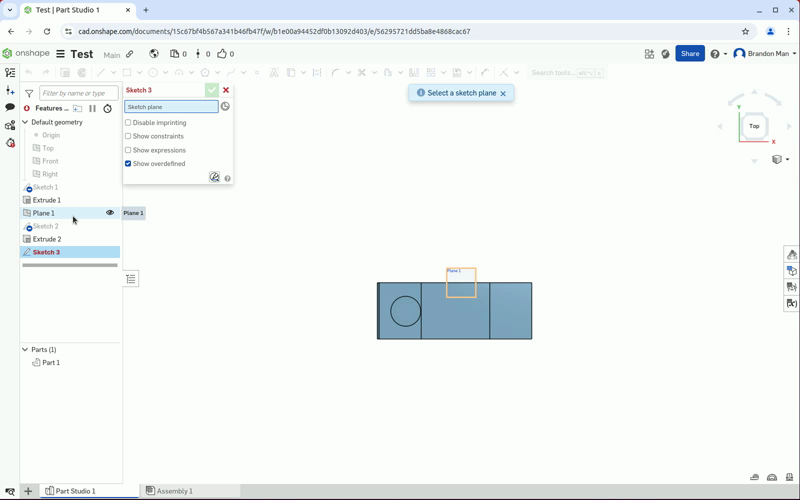
click(73, 215)
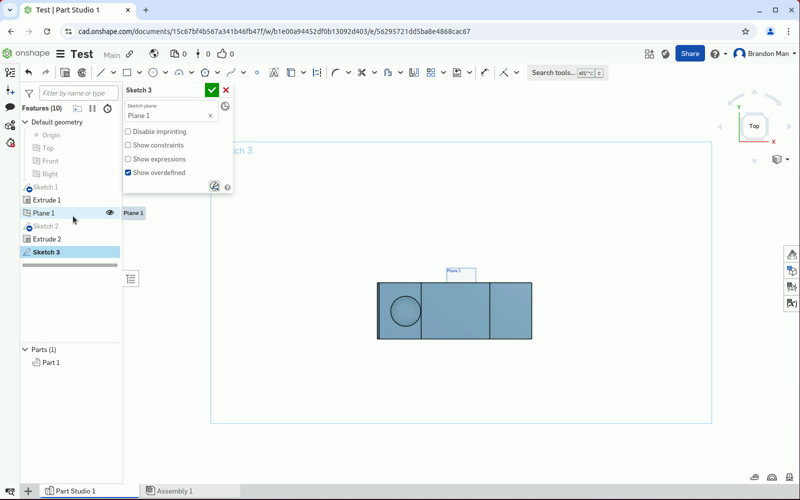
mouse_move(73, 352)
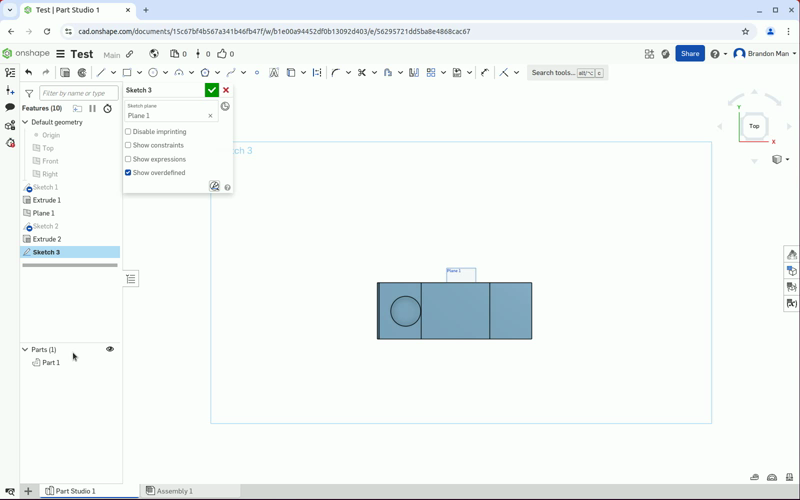
key(y)
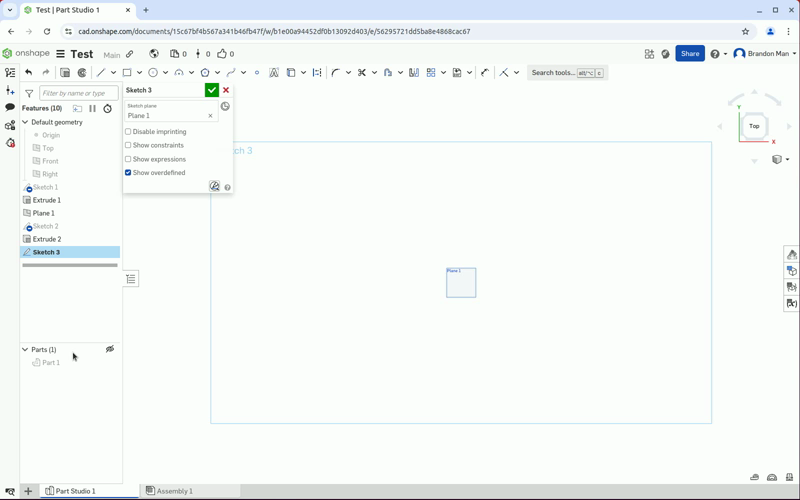
key(c)
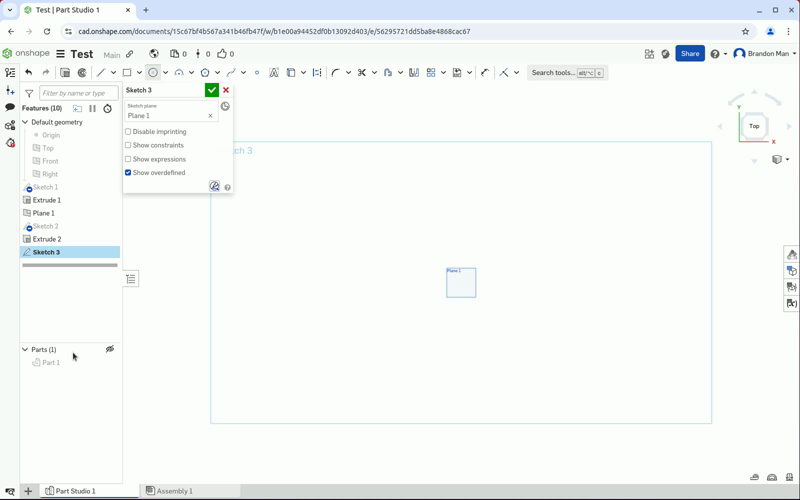
key_down(shift)
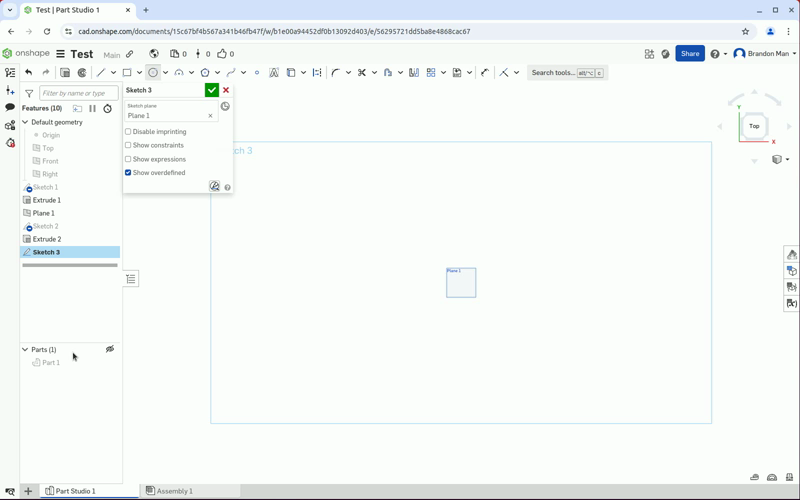
mouse_move(517, 315)
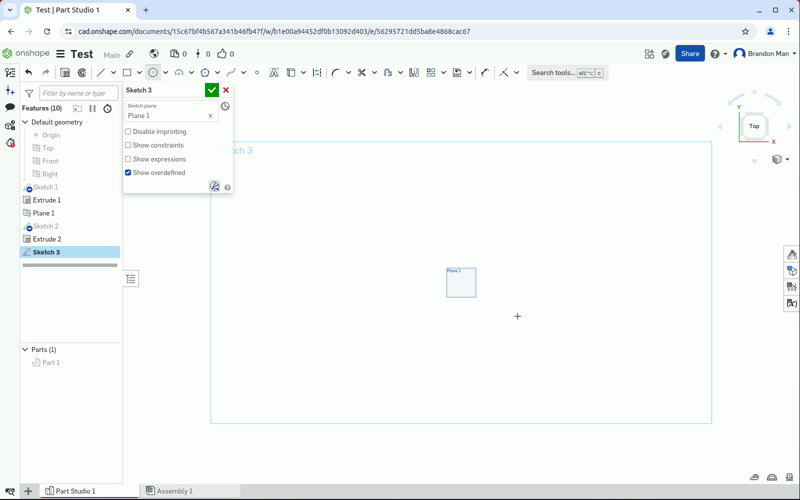
click(517, 315)
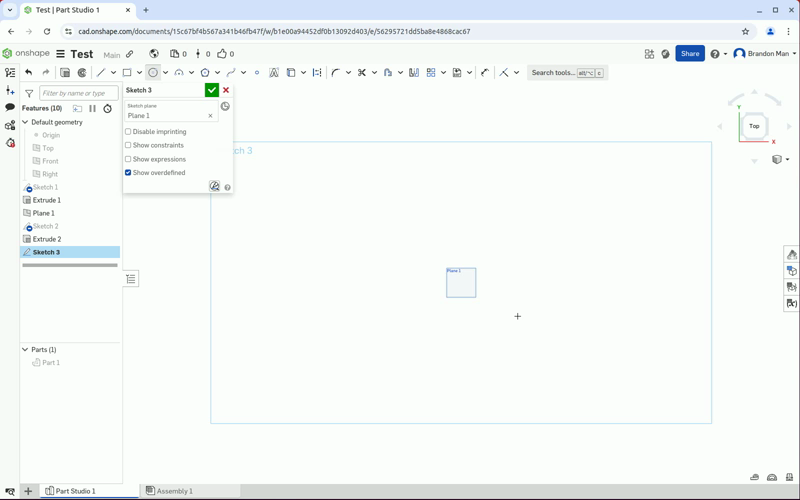
key_up(shift)
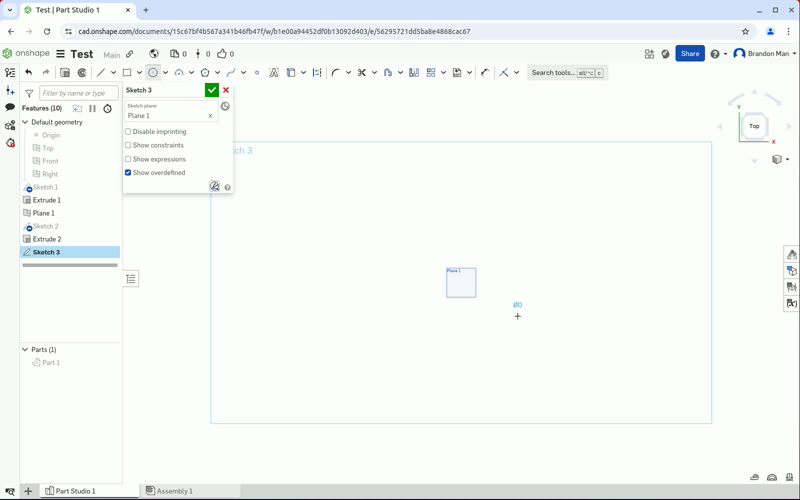
mouse_move(532, 315)
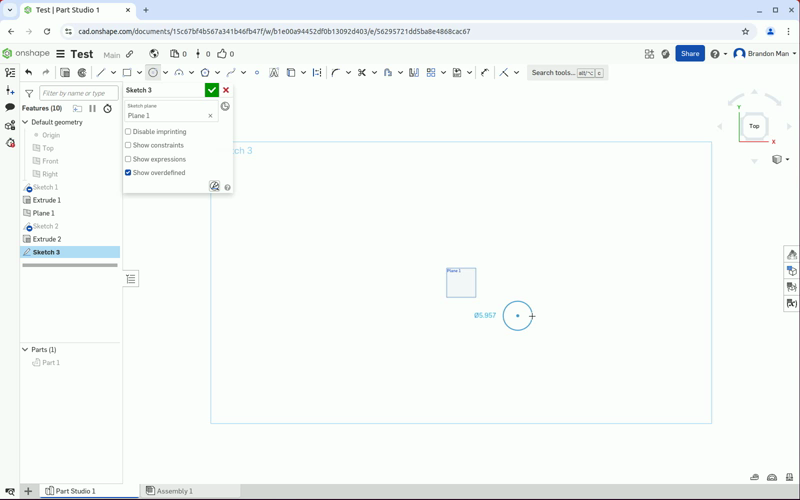
click(532, 315)
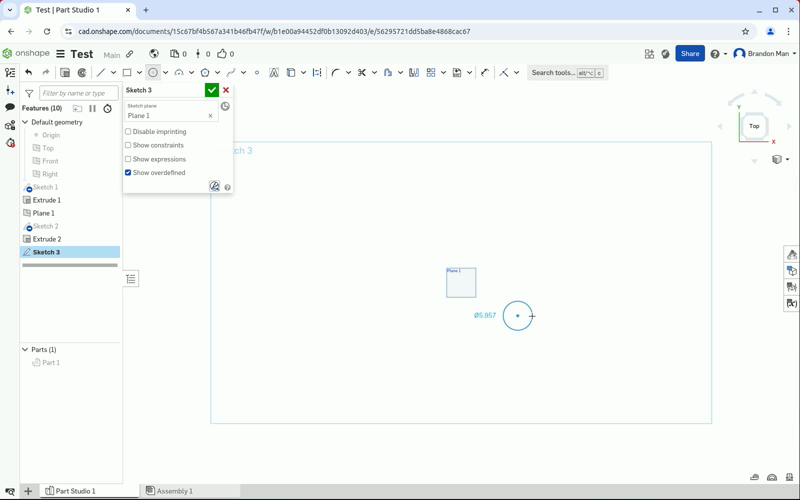
key(esc)
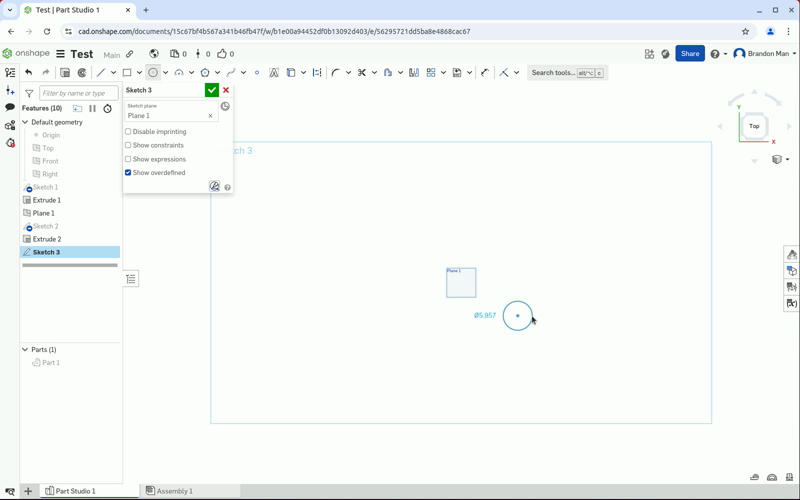
mouse_move(527, 324)
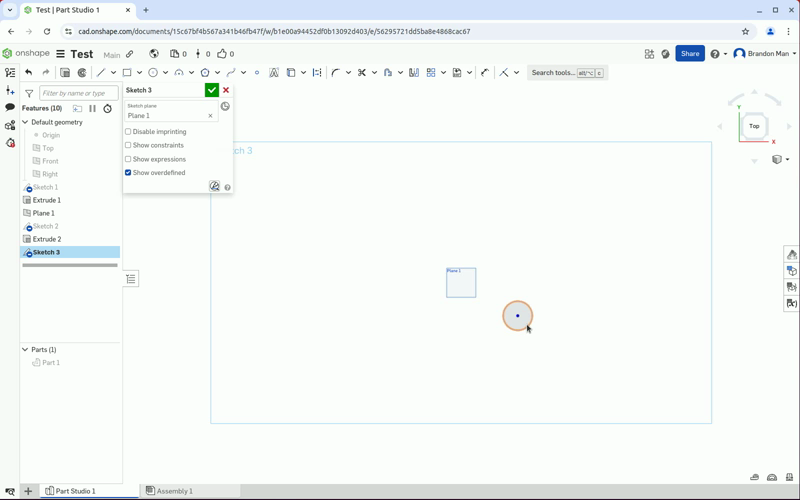
scroll(6)
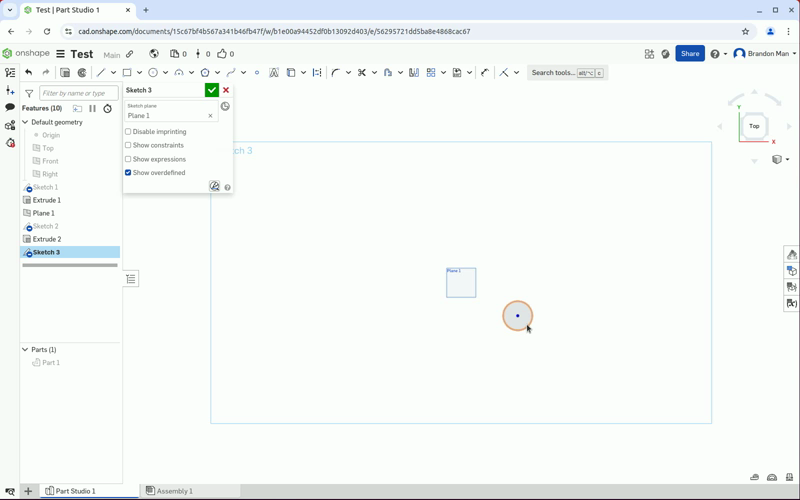
scroll(6)
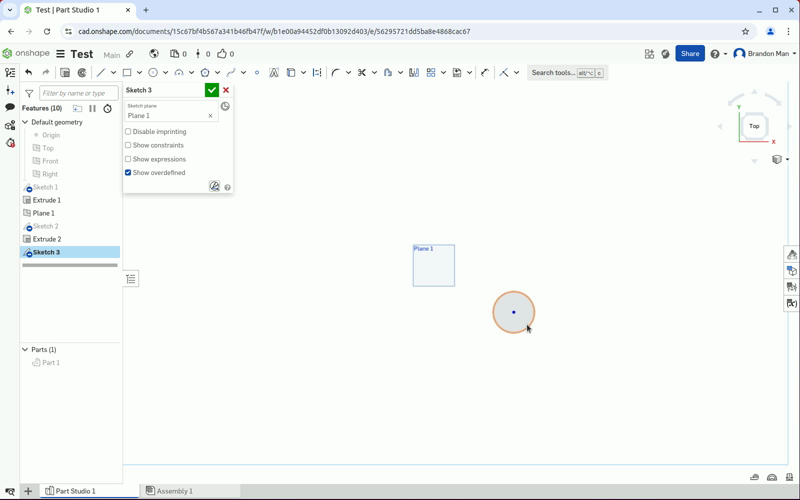
scroll(6)
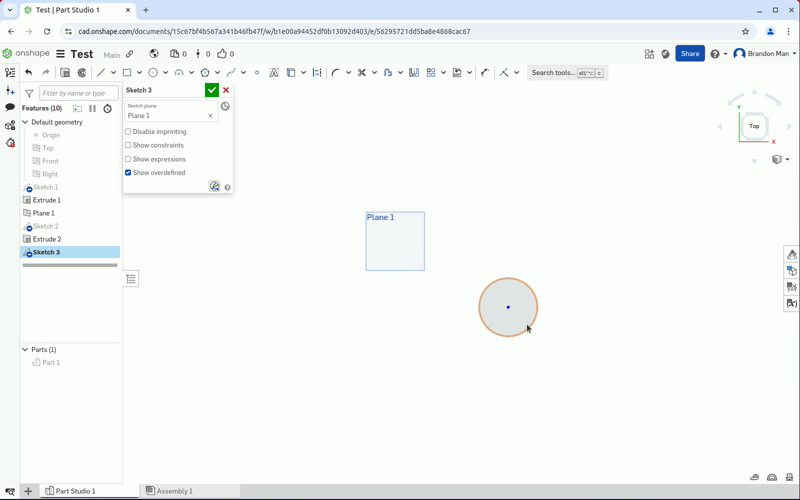
scroll(6)
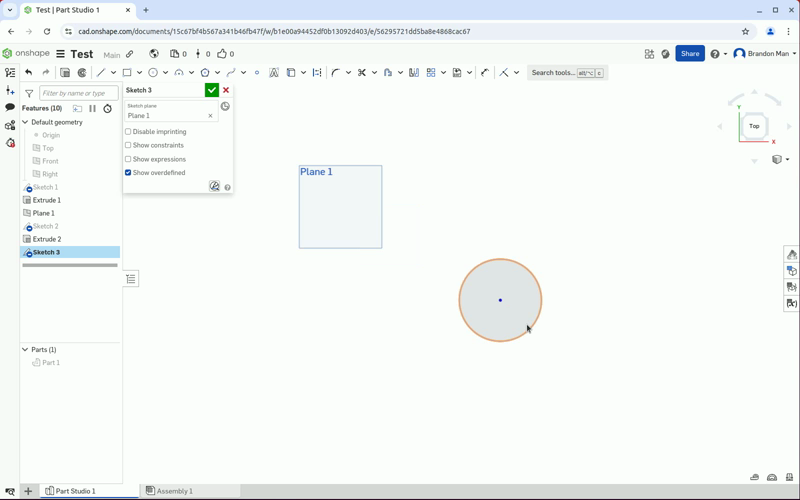
scroll(6)
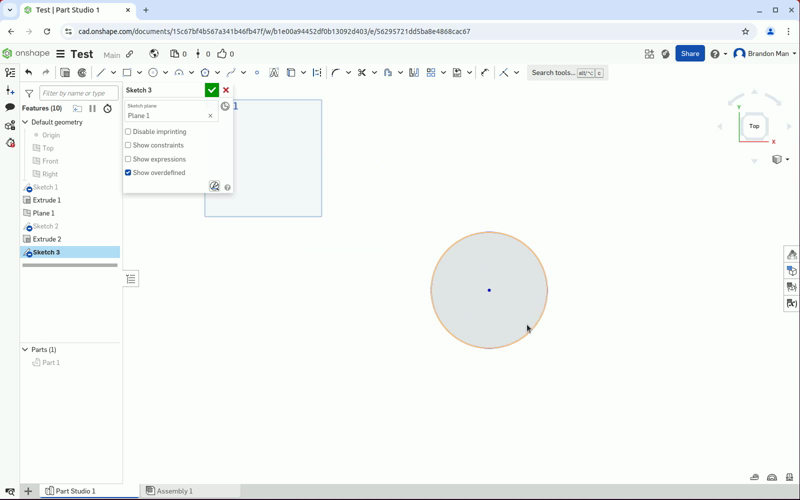
scroll(6)
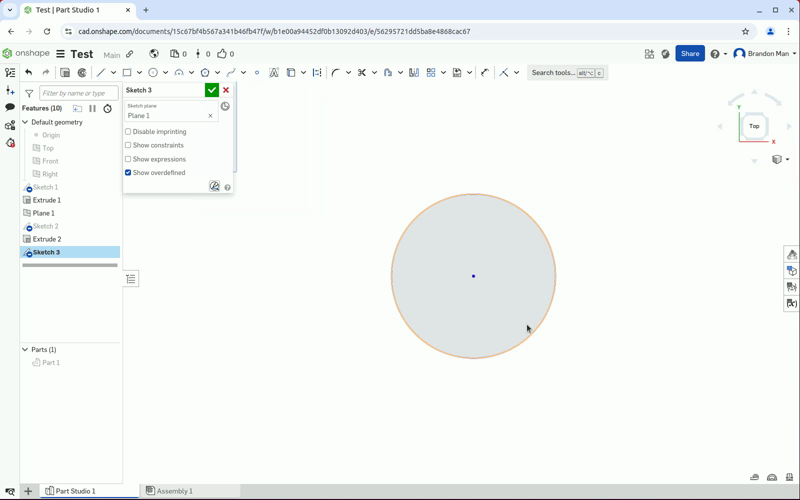
scroll(6)
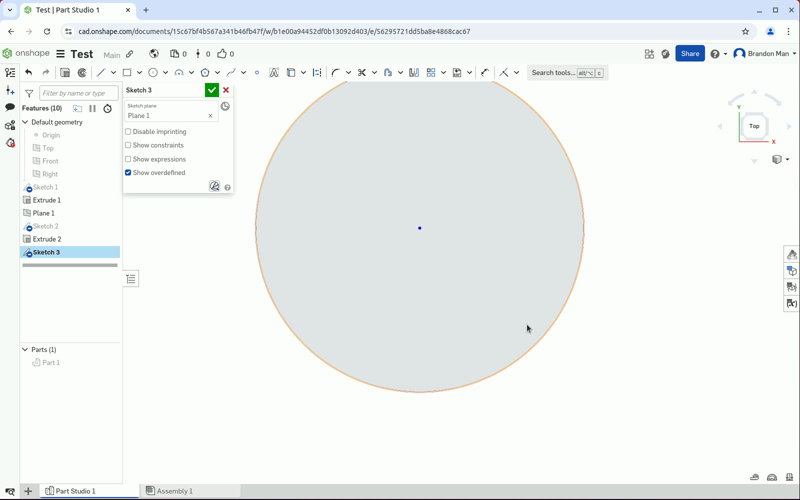
click(527, 324)
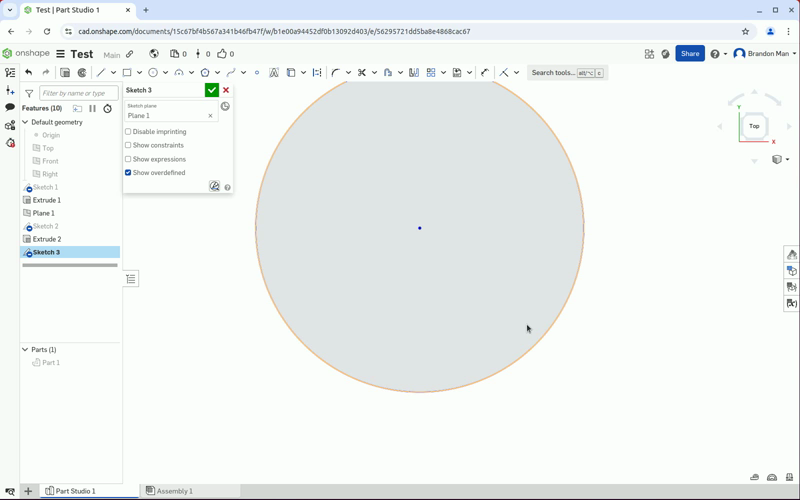
scroll(-6)
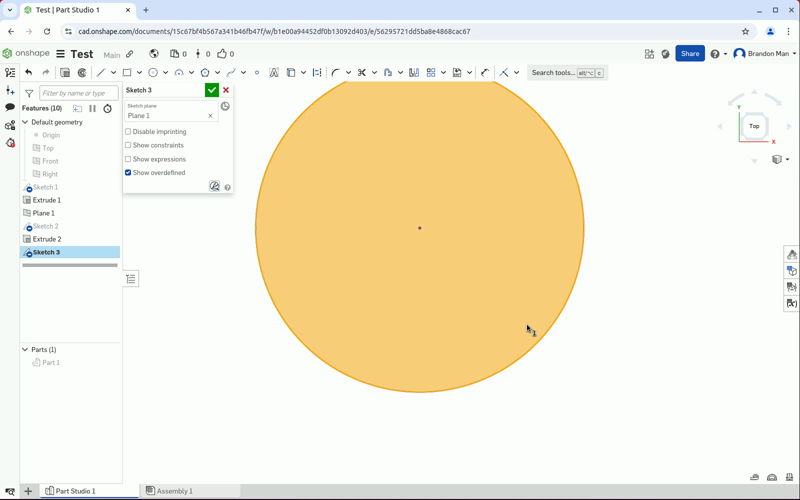
scroll(-6)
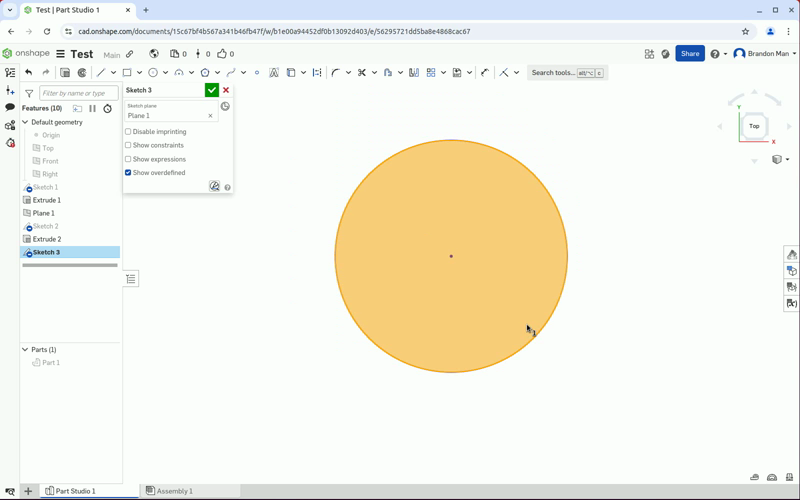
scroll(-6)
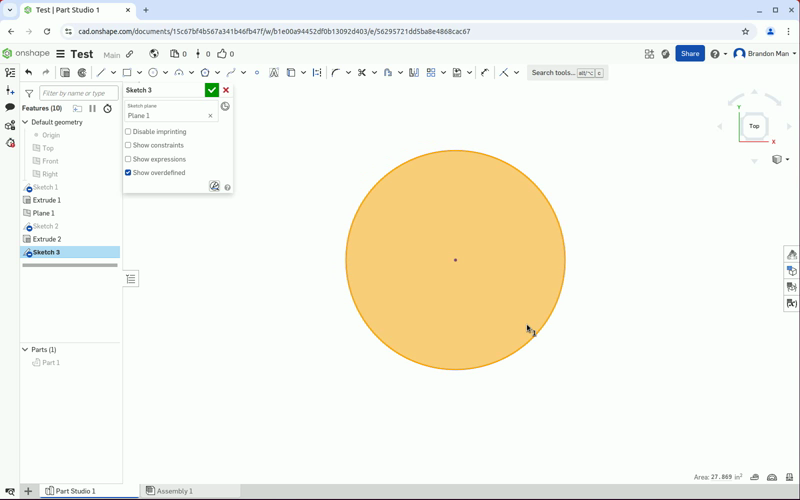
scroll(-6)
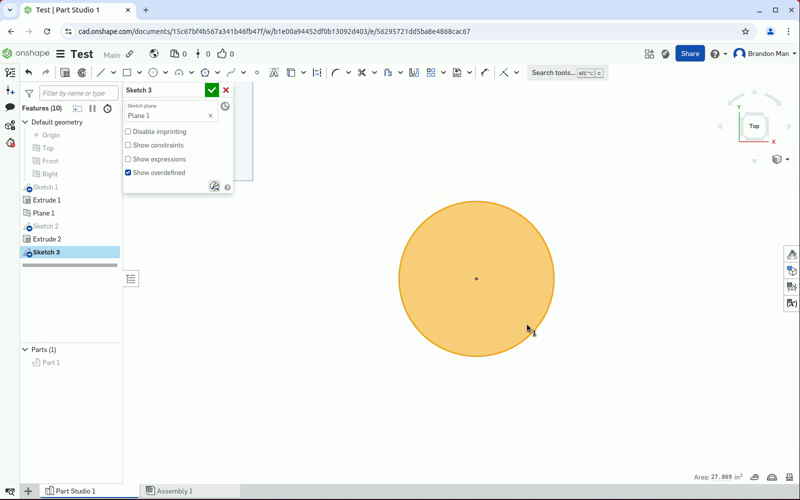
scroll(-6)
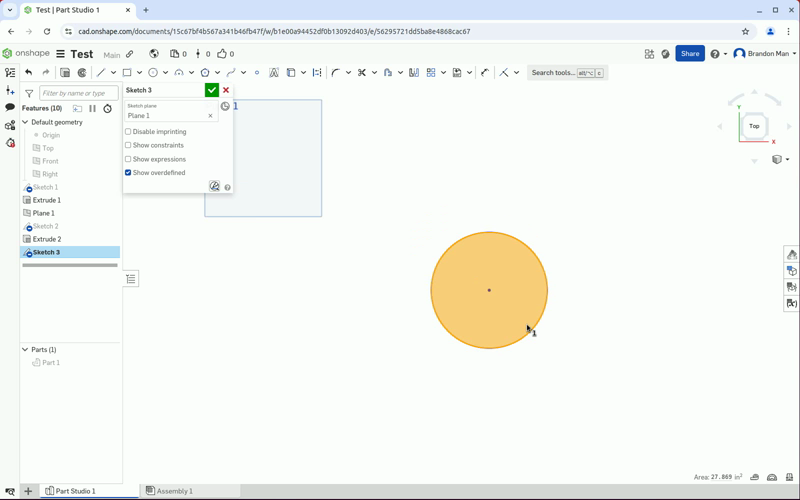
scroll(-6)
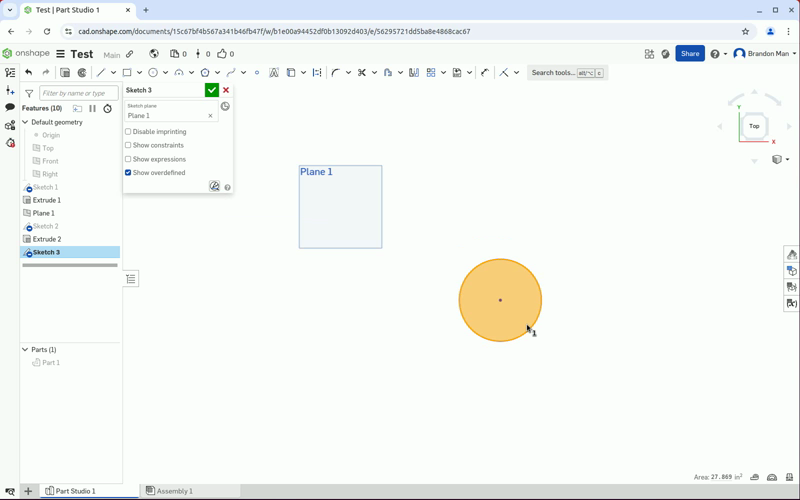
scroll(-6)
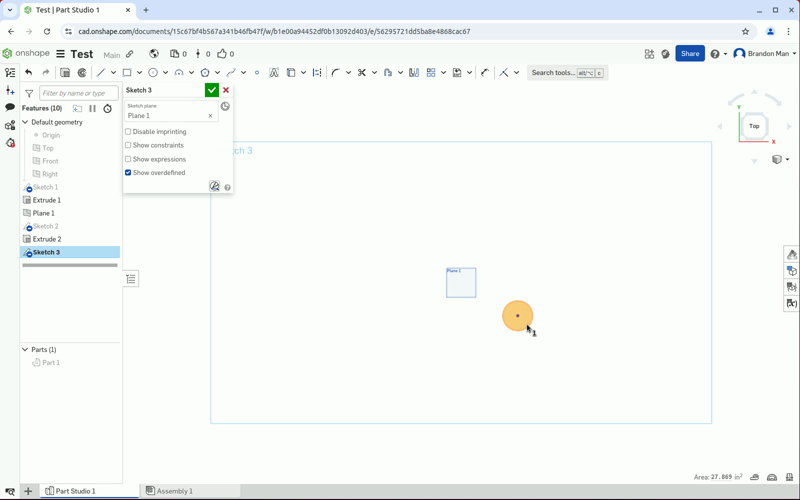
mouse_move(73, 352)
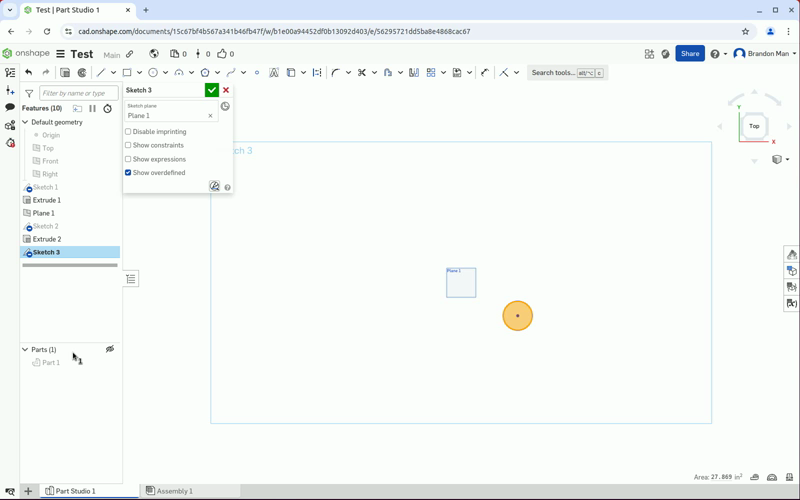
key(shift+y)
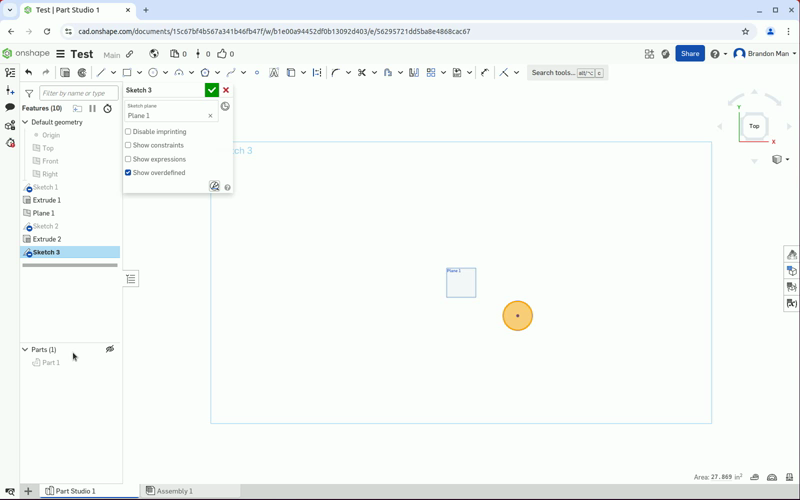
key(shift+e)
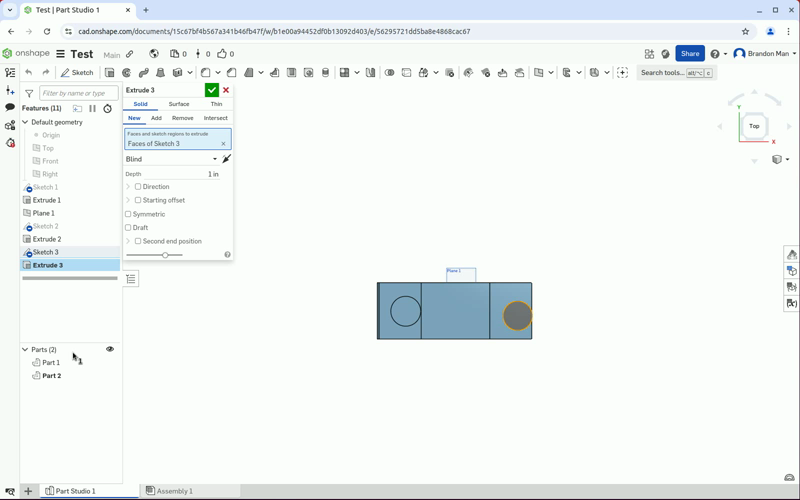
mouse_move(143, 106)
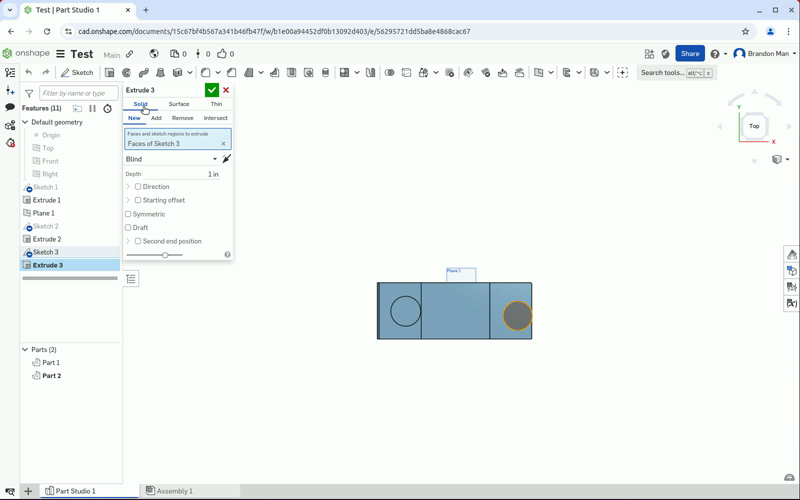
click(143, 106)
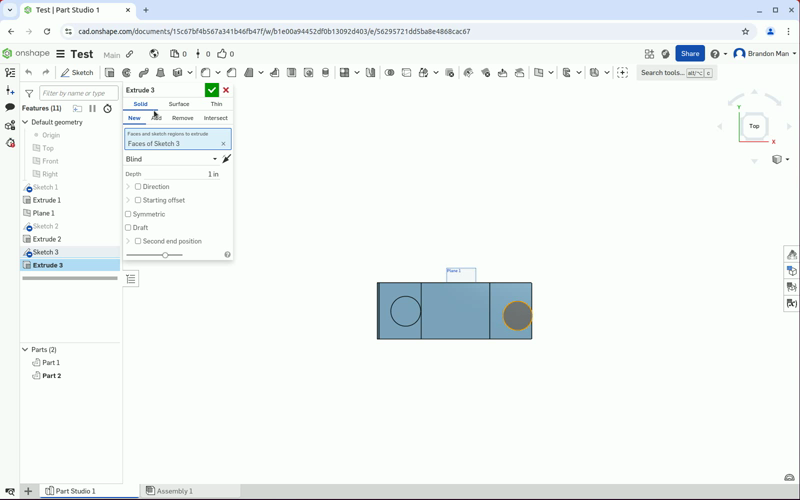
mouse_move(186, 120)
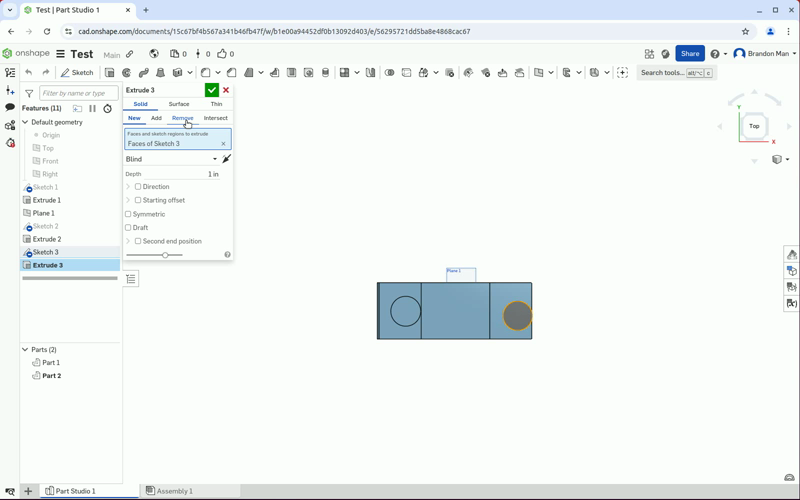
click(186, 120)
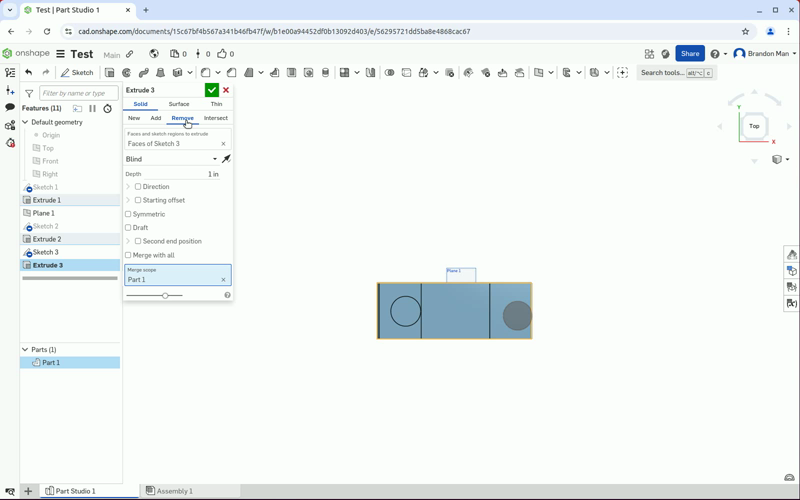
key(tab, 4)
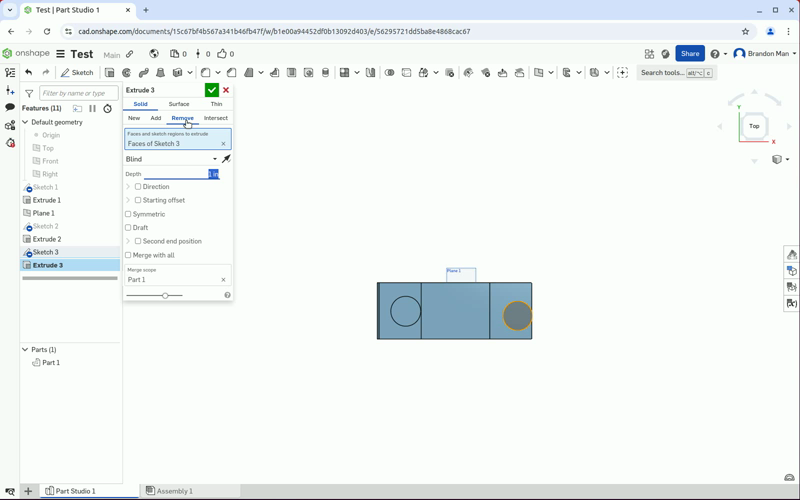
text(5.777)
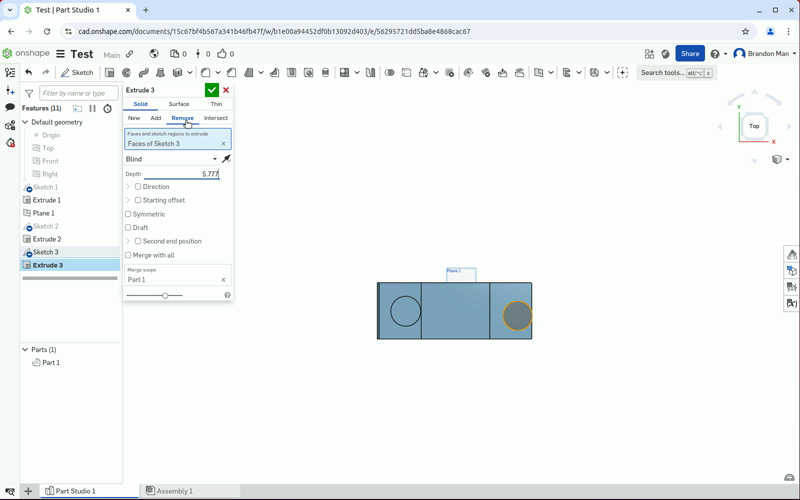
key(tab, 6)
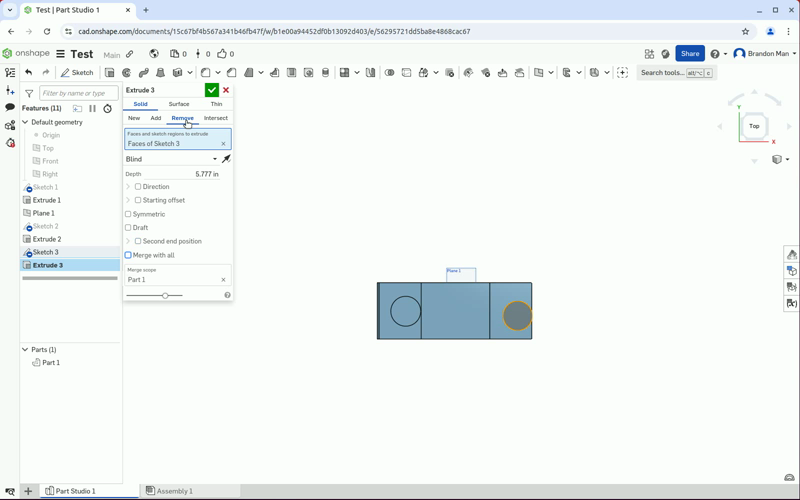
key(space)
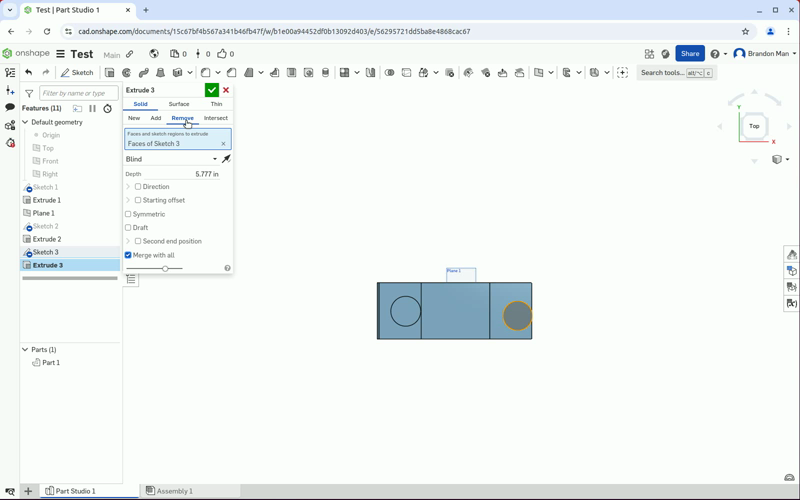
key(enter)
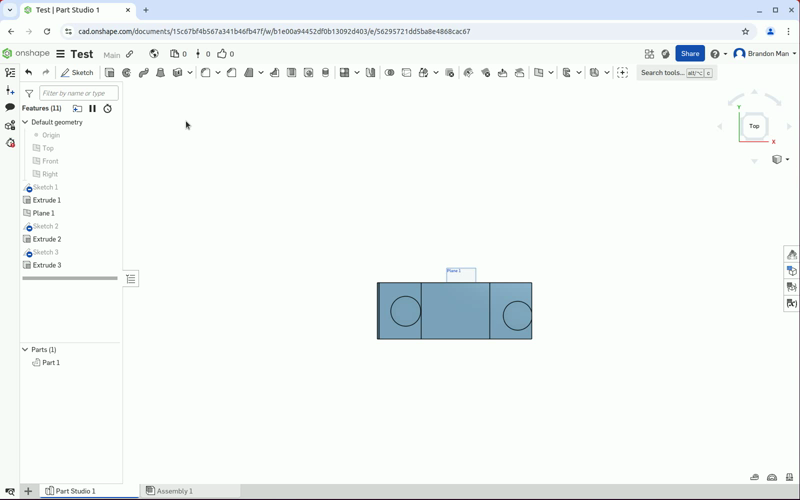
key(shift+h)
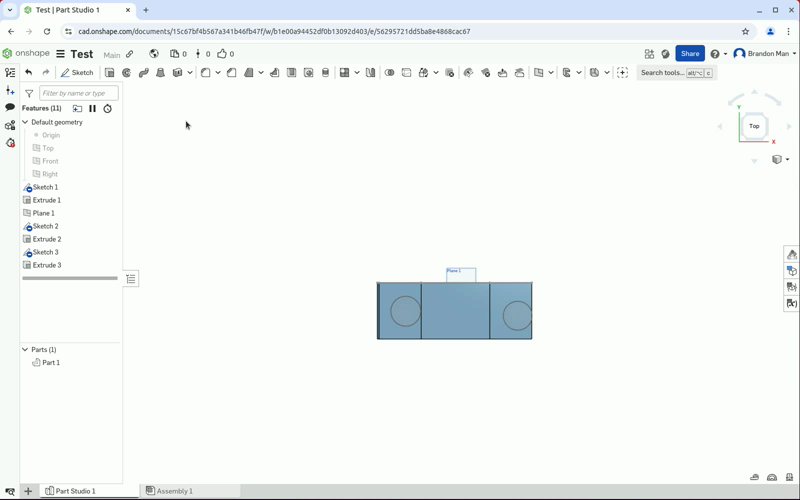
key(shift+h)
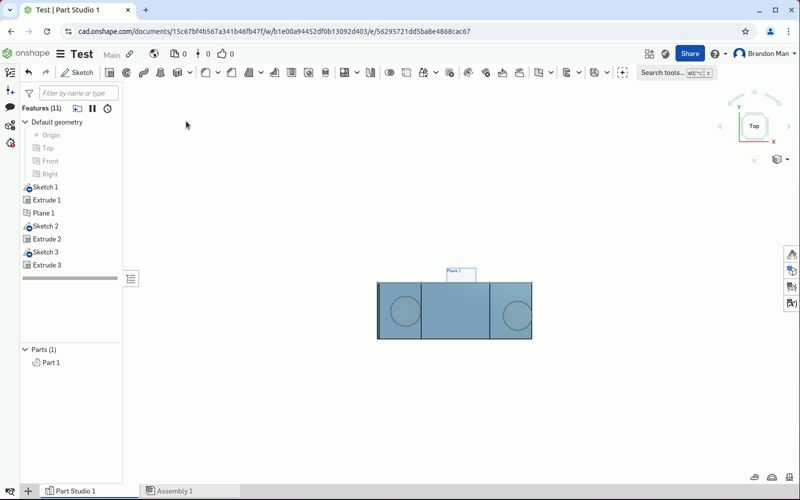
key(shift+7)
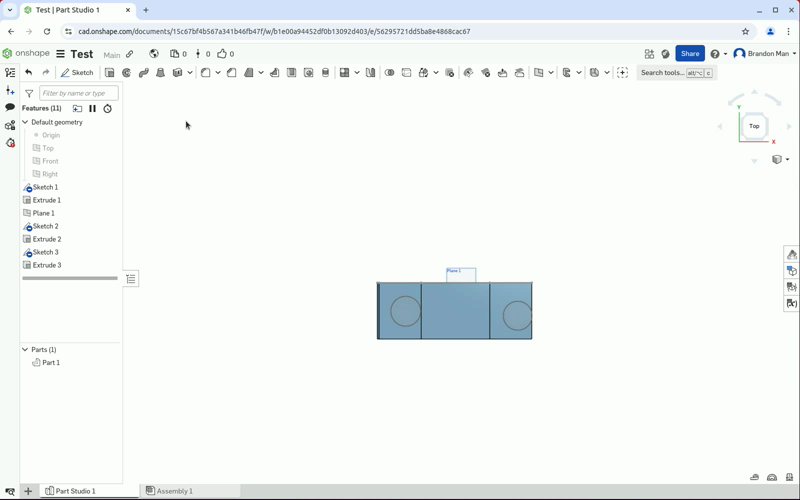
key(up, 3)
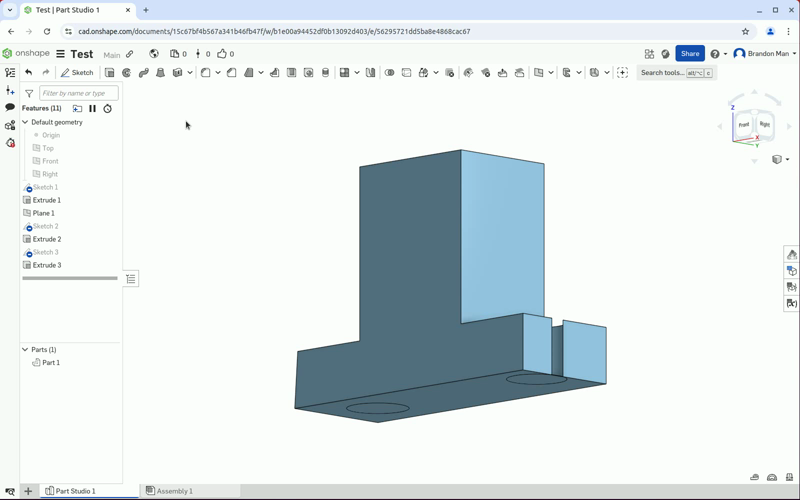
key(left, 3)
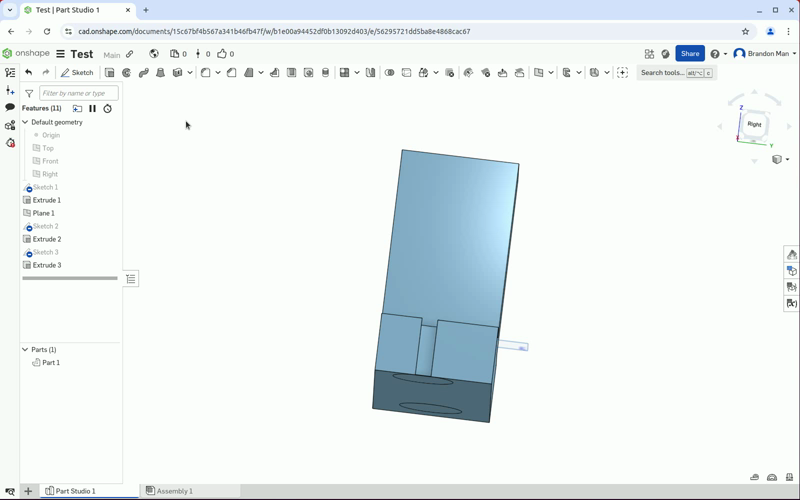
key(right, 3)
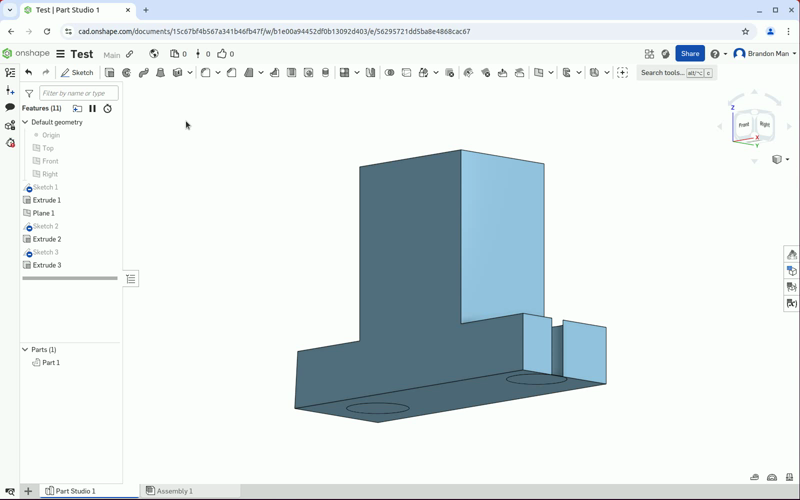
key(down, 3)
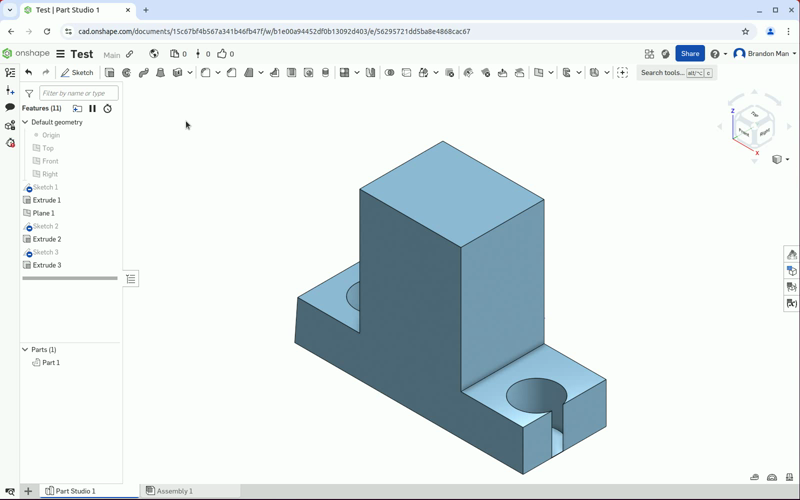
mouse_move(73, 189)
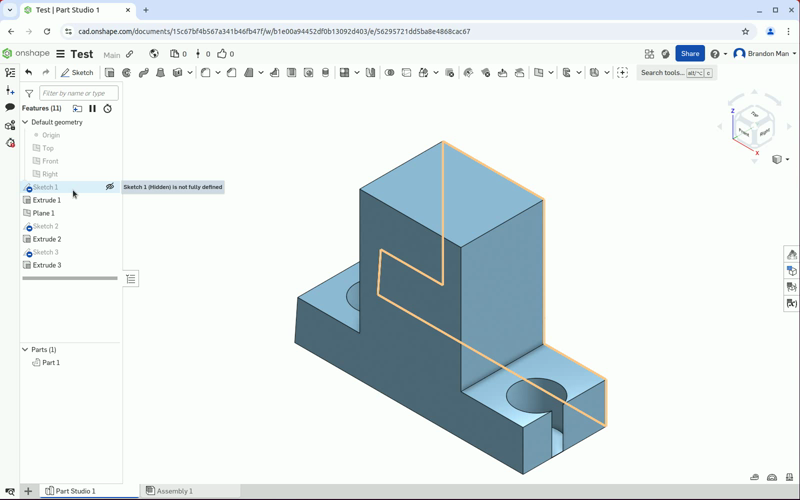
click(73, 189)